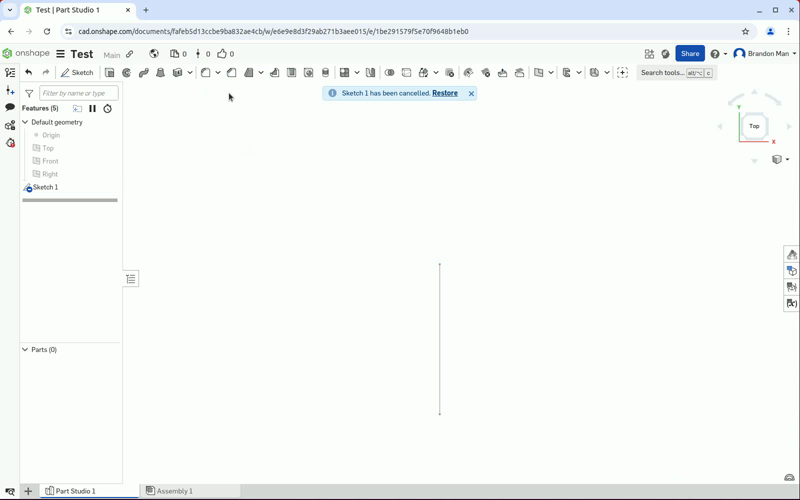
key(shift+h)
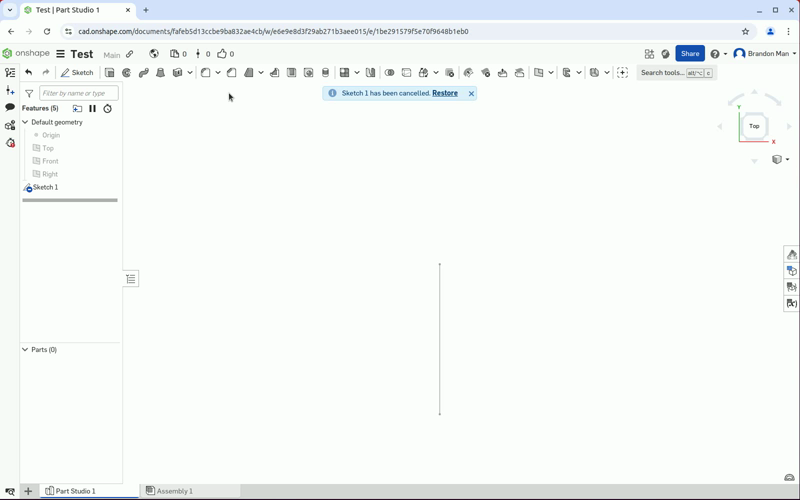
key(shift+s)
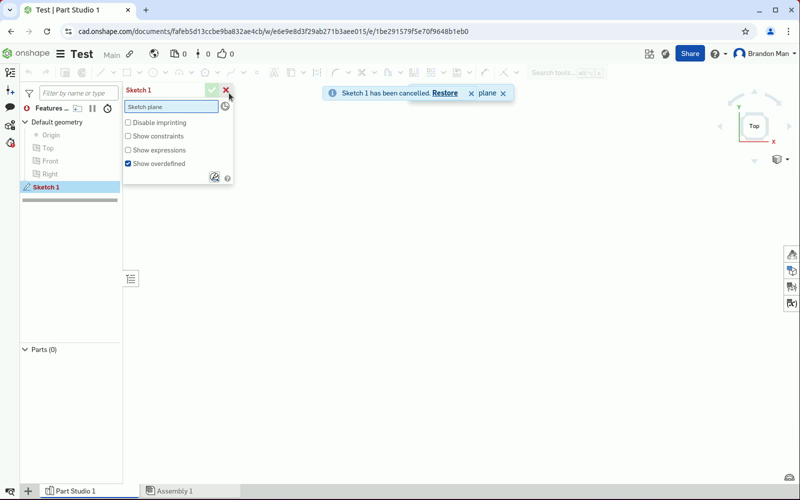
mouse_move(73, 150)
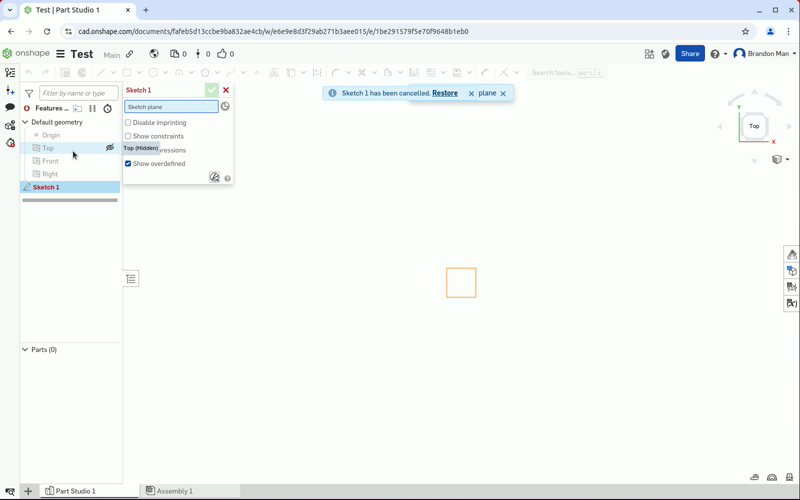
click(73, 150)
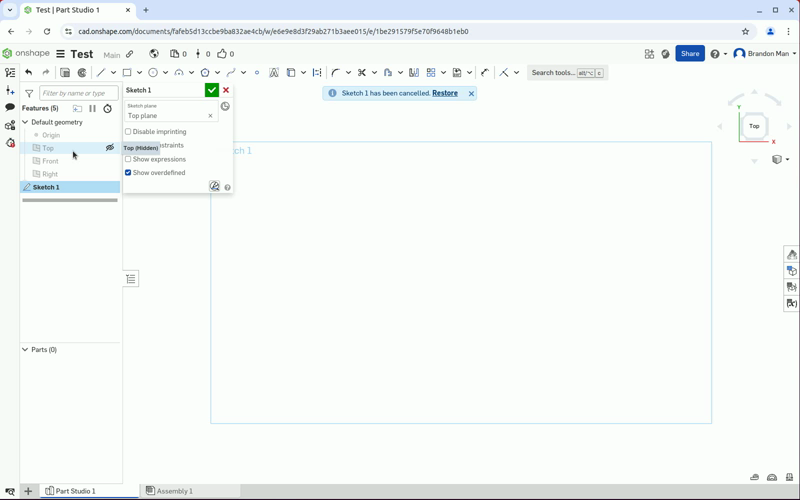
mouse_move(73, 352)
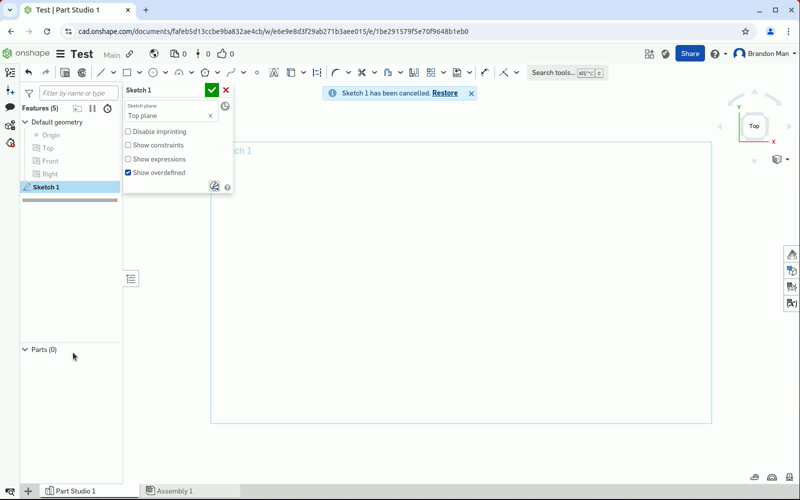
key(y)
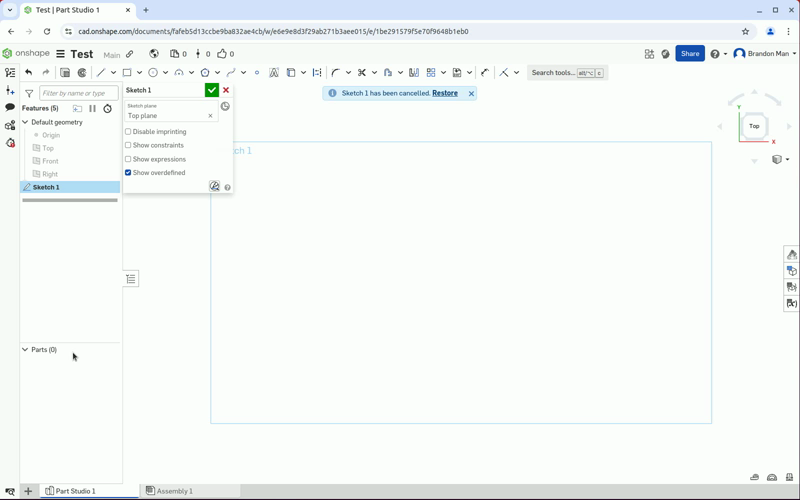
key(l)
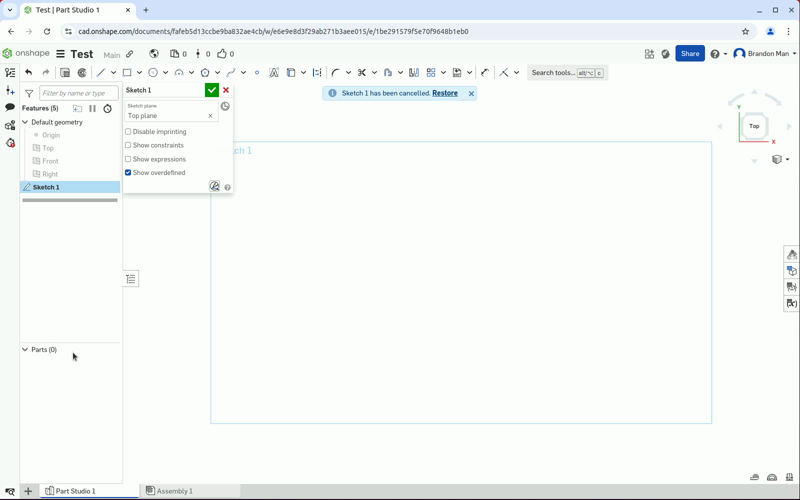
key_down(shift)
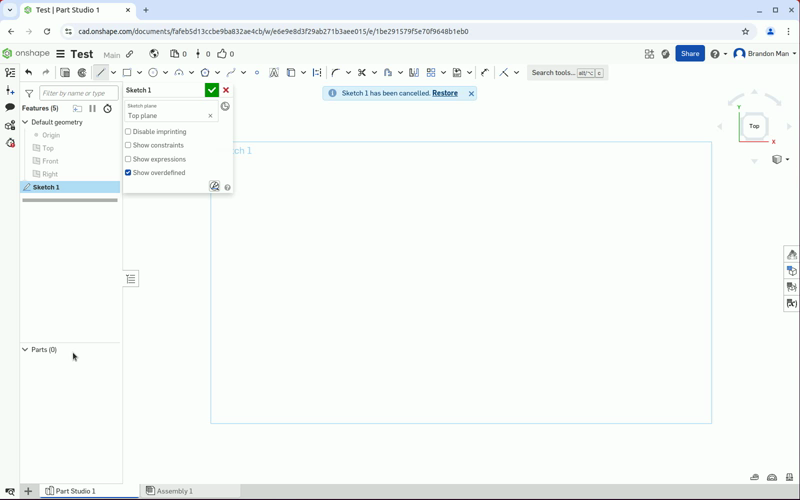
mouse_move(399, 334)
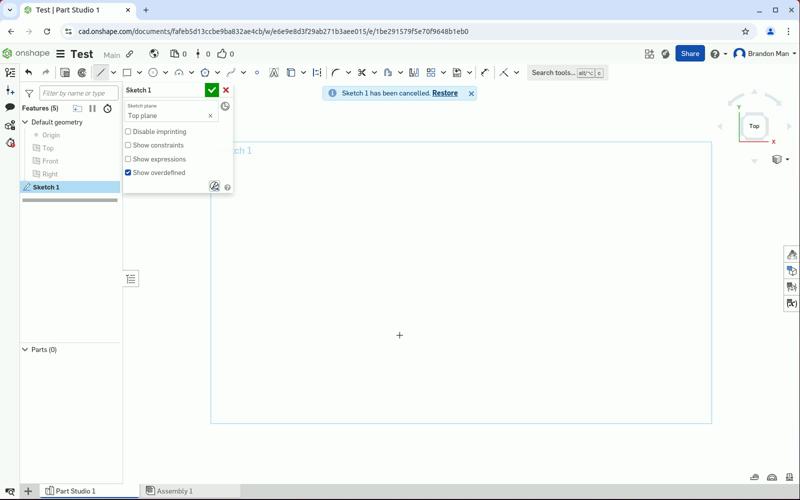
click(399, 334)
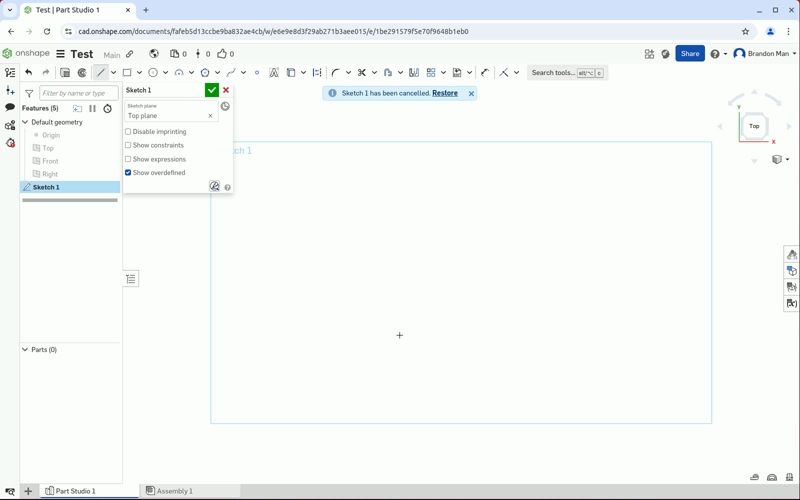
key_up(shift)
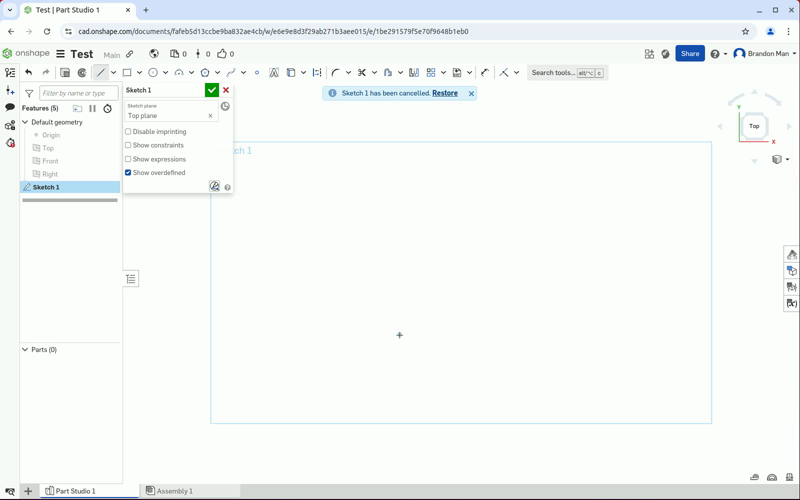
key_down(shift)
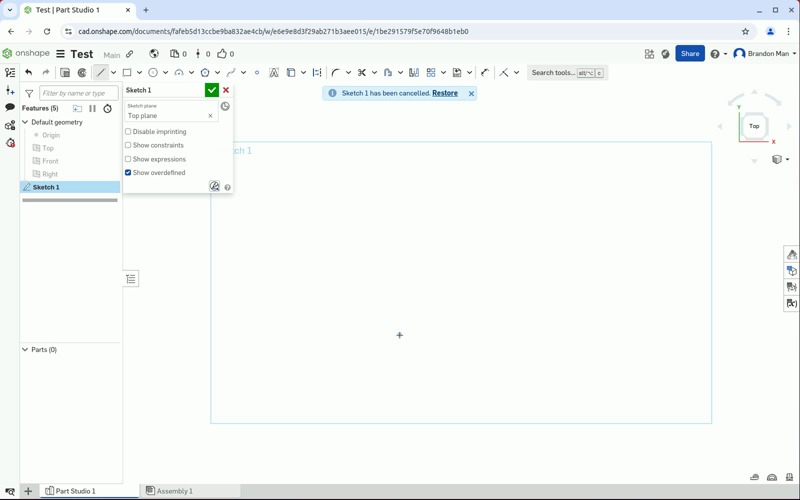
mouse_move(429, 334)
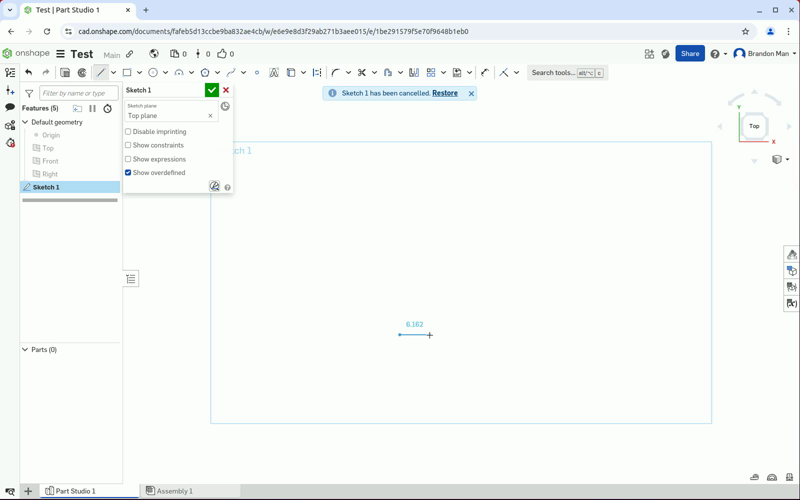
mouse_move(399, 304)
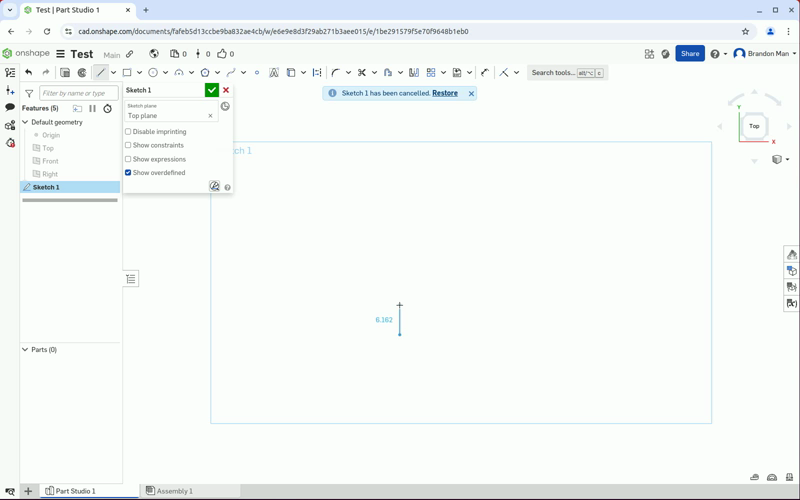
click(399, 304)
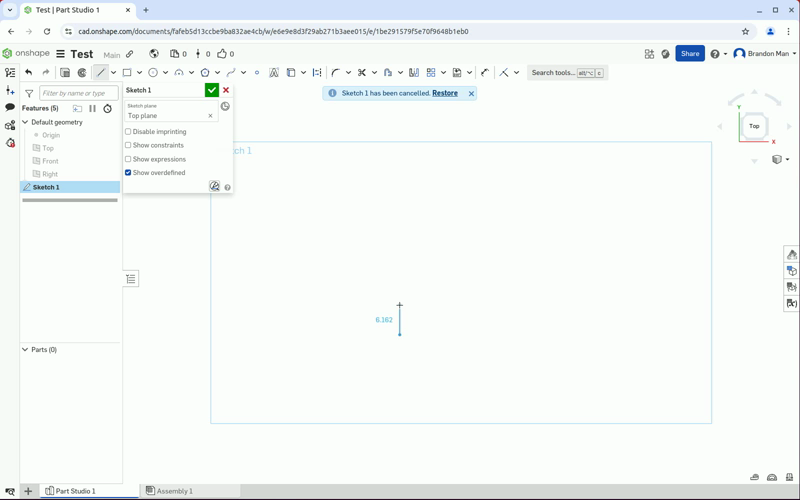
key_up(shift)
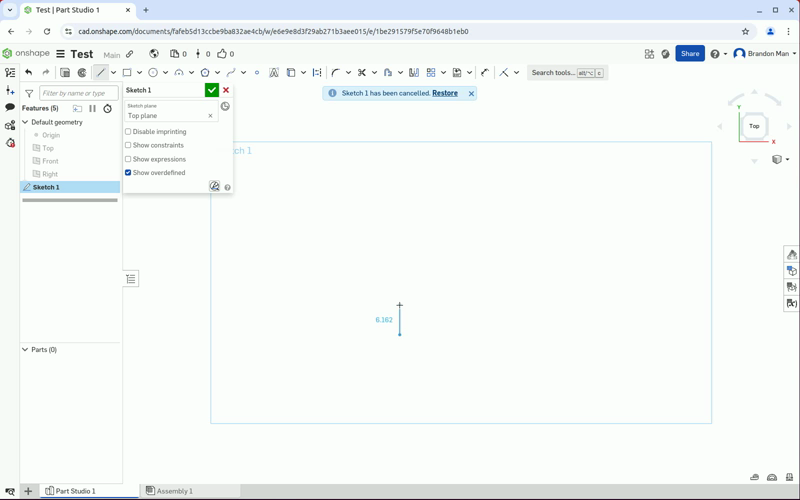
key(esc)
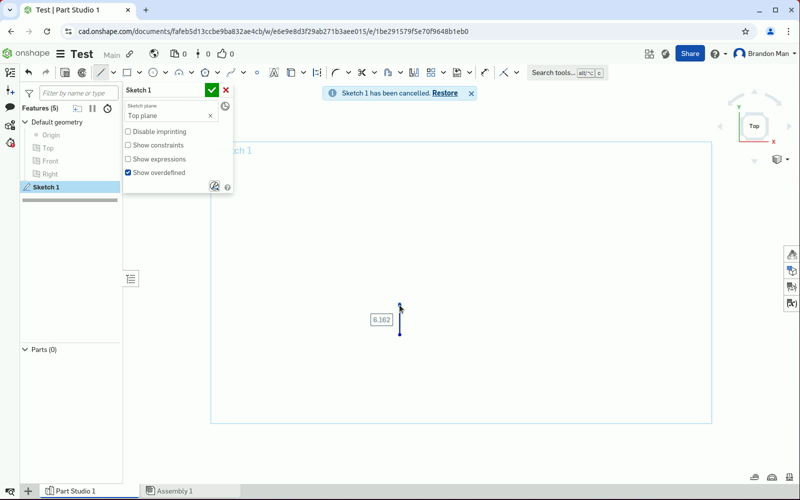
key(a)
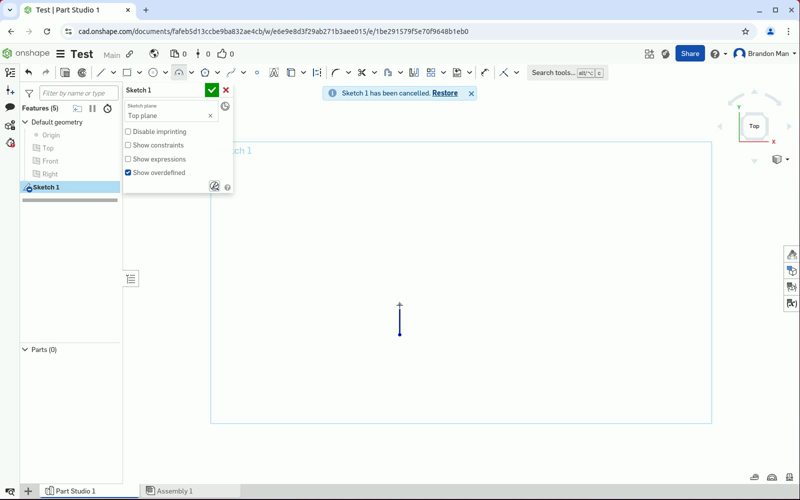
mouse_move(399, 304)
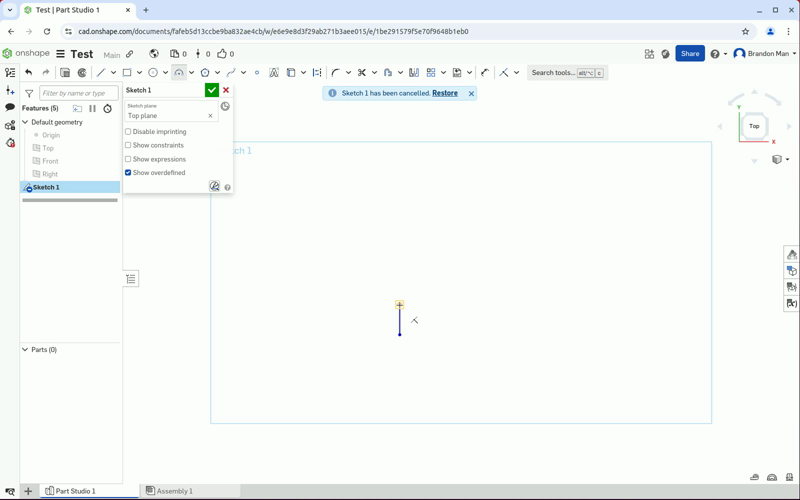
click(399, 304)
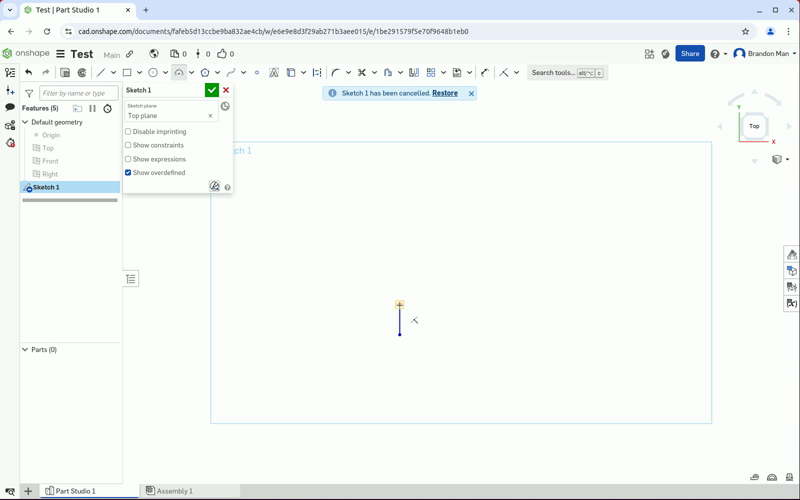
key_down(shift)
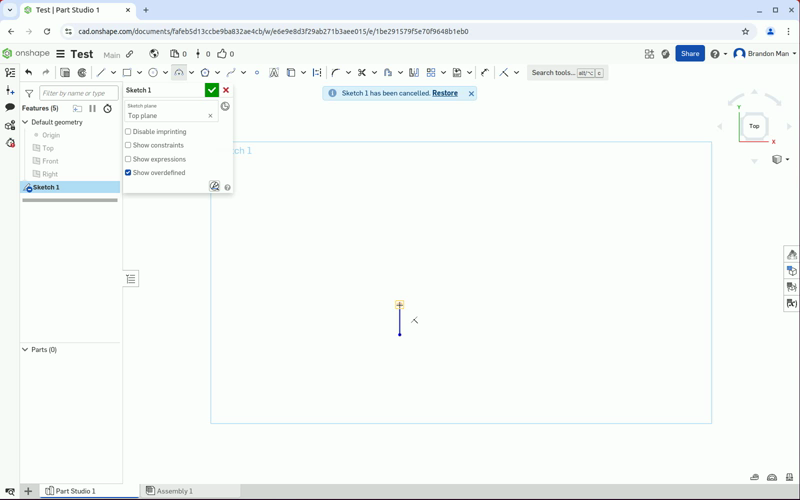
mouse_move(399, 263)
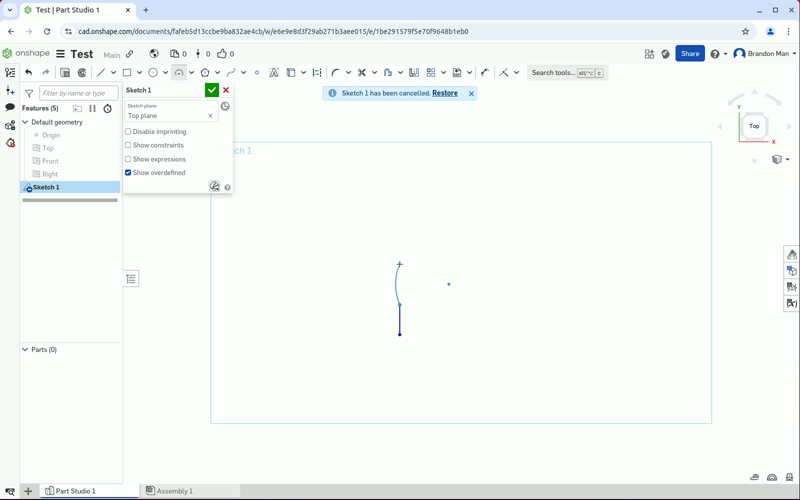
click(399, 263)
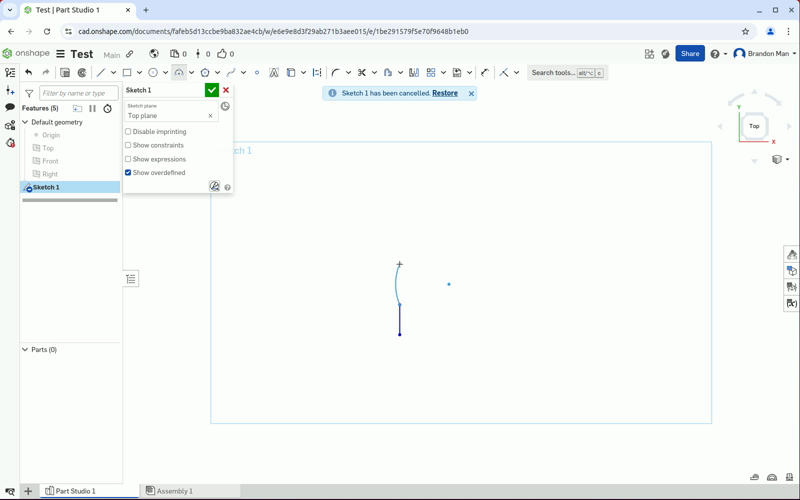
mouse_move(379, 284)
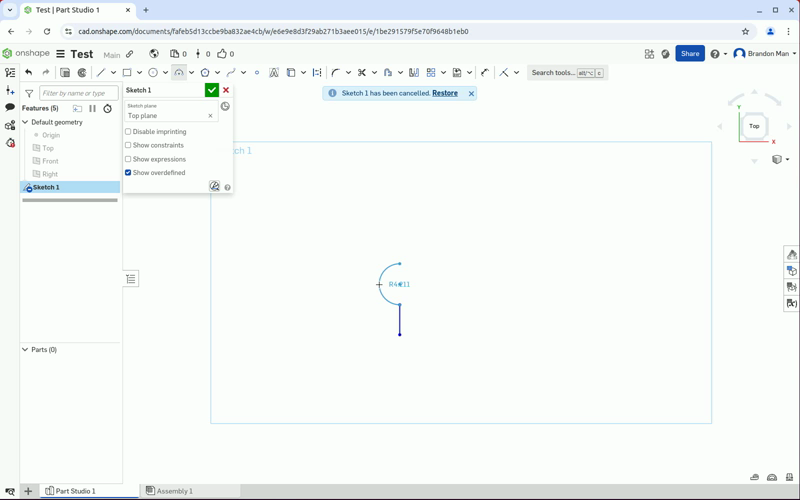
click(379, 284)
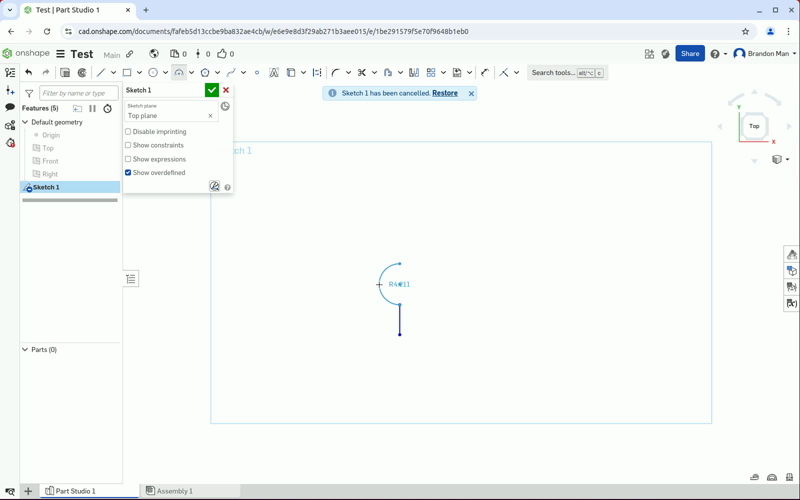
key_up(shift)
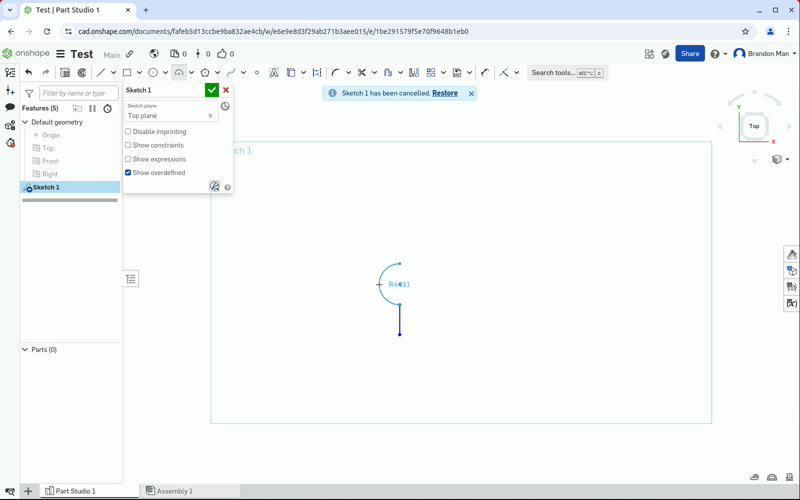
key(esc)
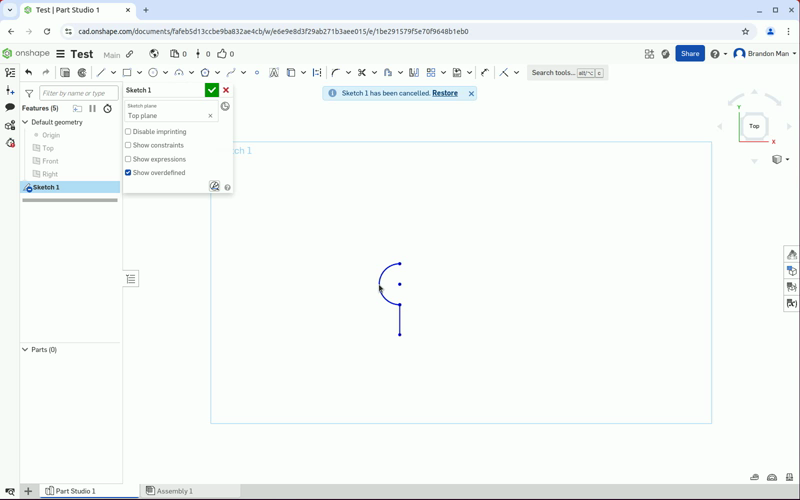
key(l)
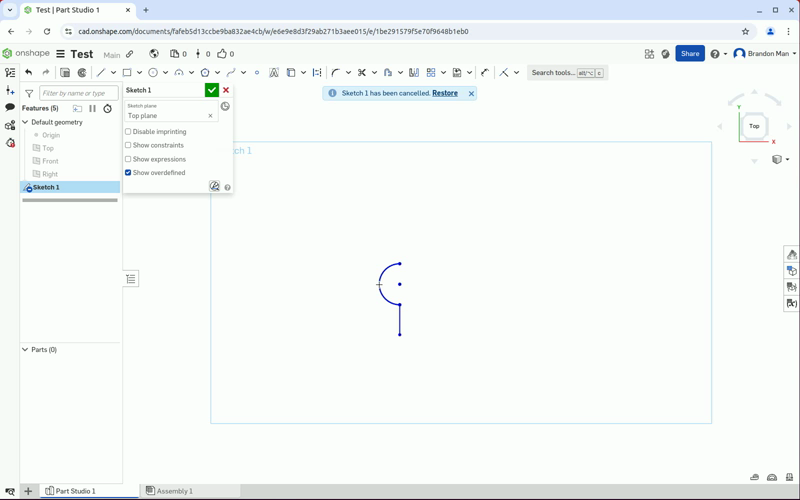
mouse_move(399, 263)
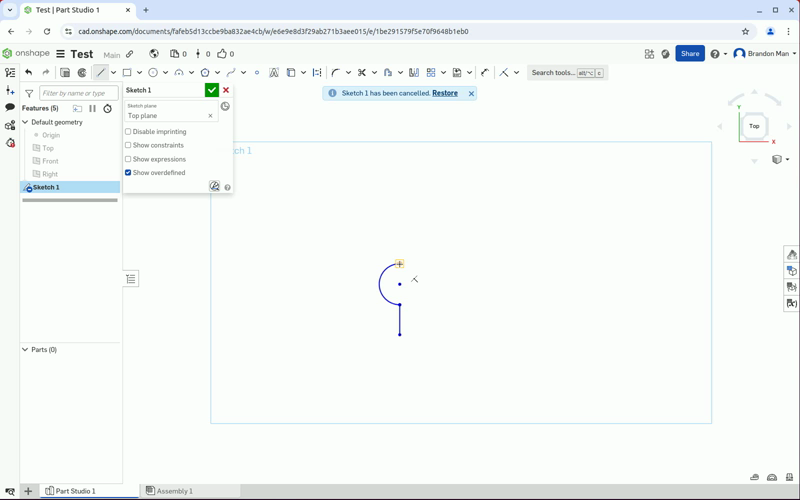
click(399, 263)
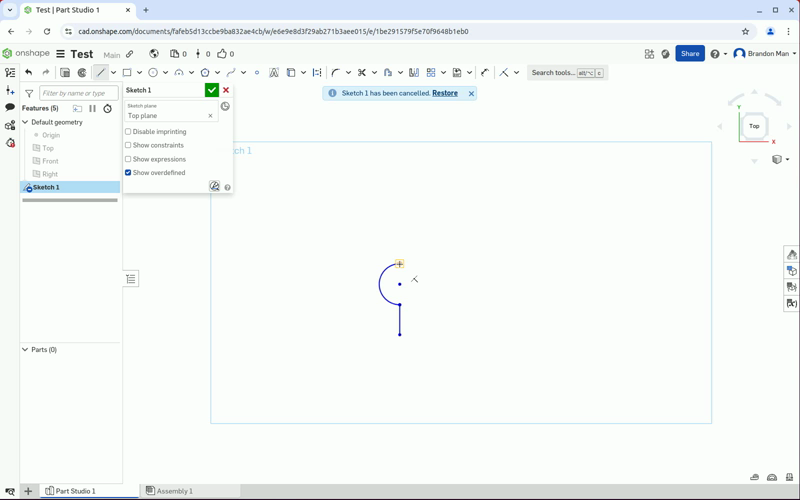
key_down(shift)
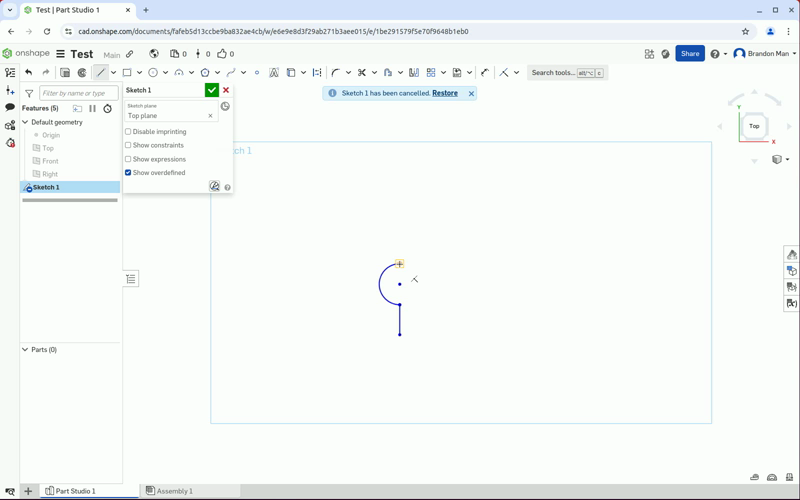
mouse_move(429, 263)
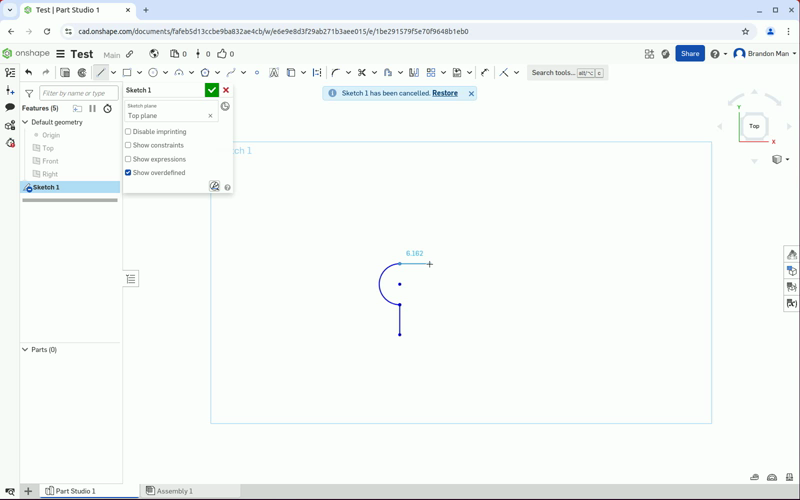
mouse_move(399, 232)
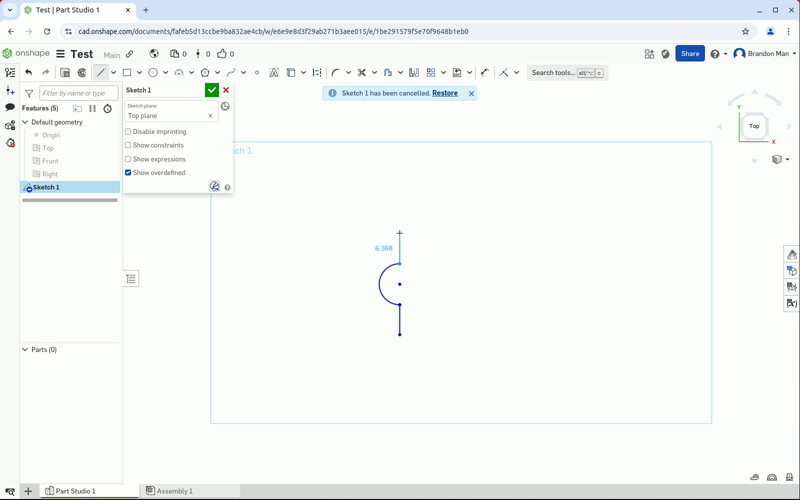
click(399, 232)
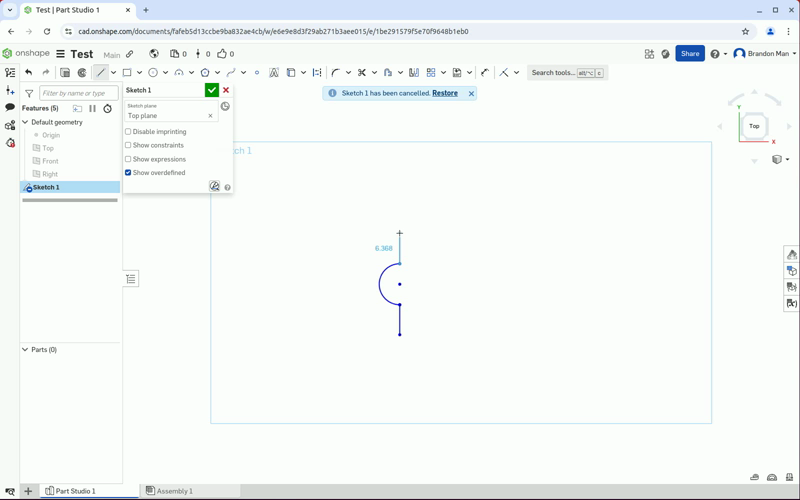
key_up(shift)
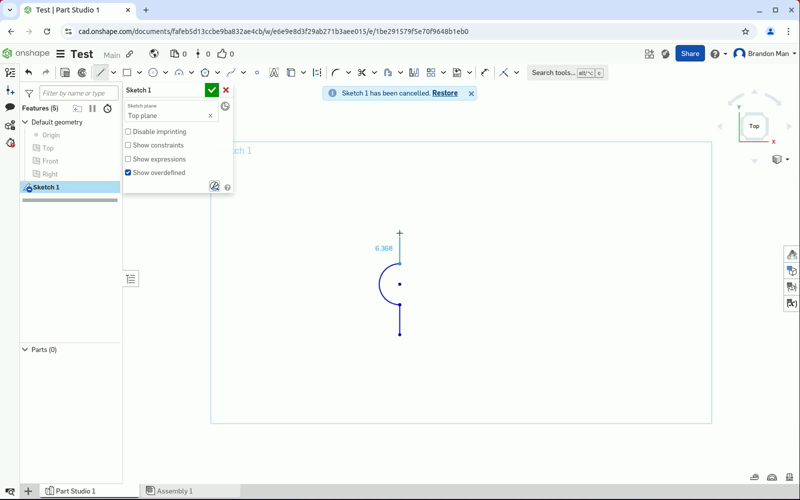
key(esc)
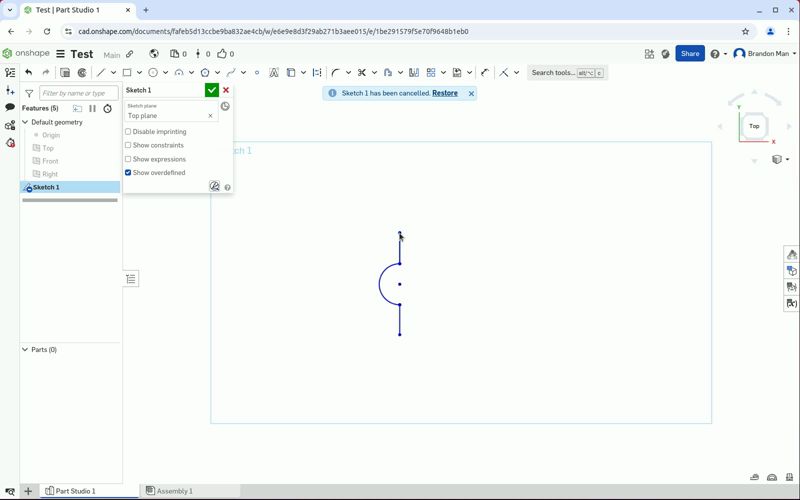
key(a)
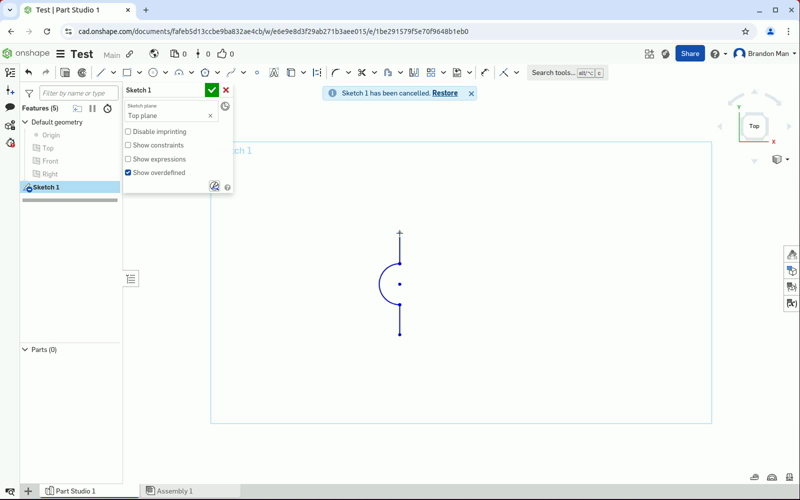
mouse_move(399, 232)
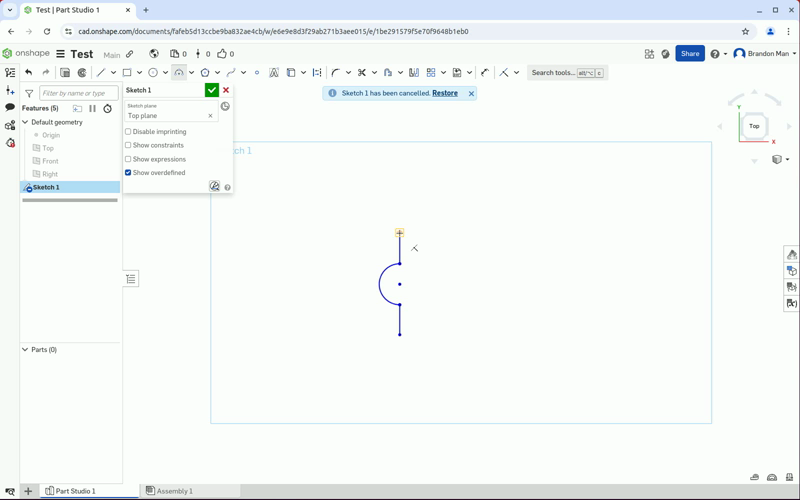
click(399, 232)
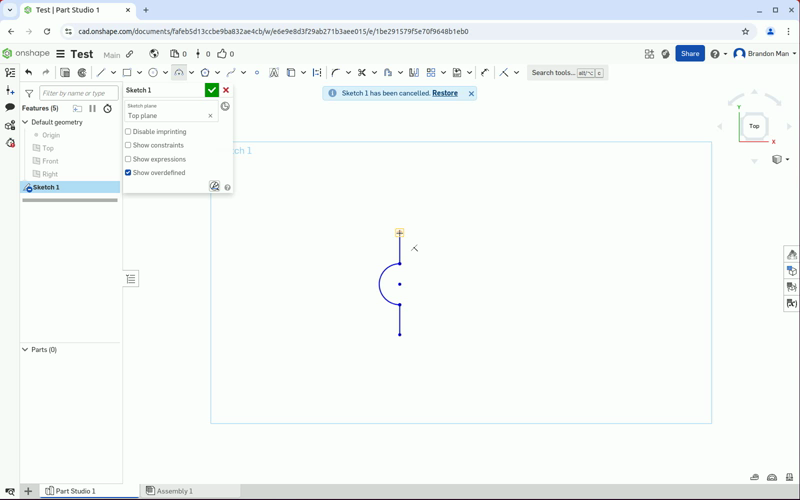
mouse_move(399, 334)
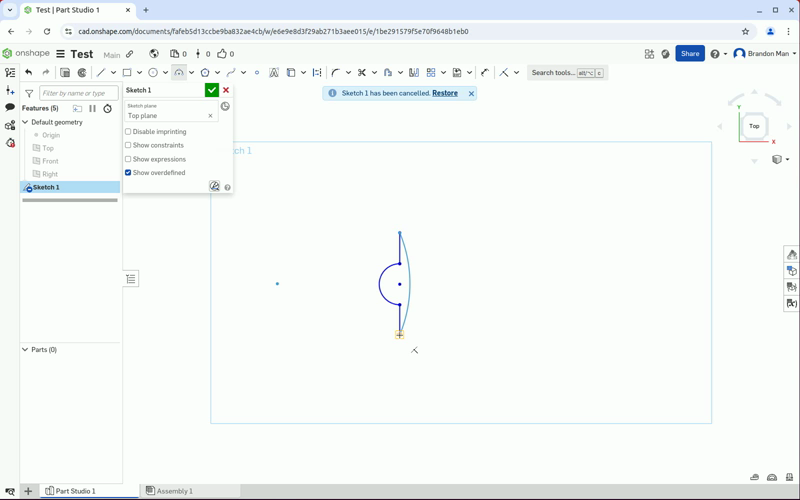
click(399, 334)
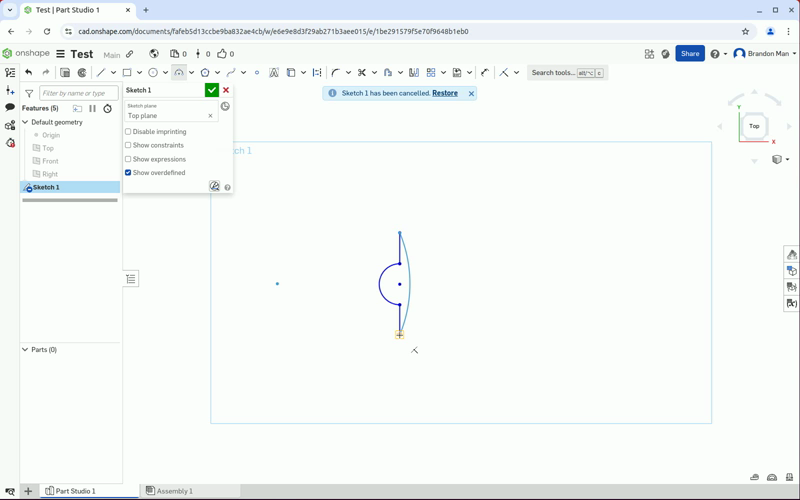
key_down(shift)
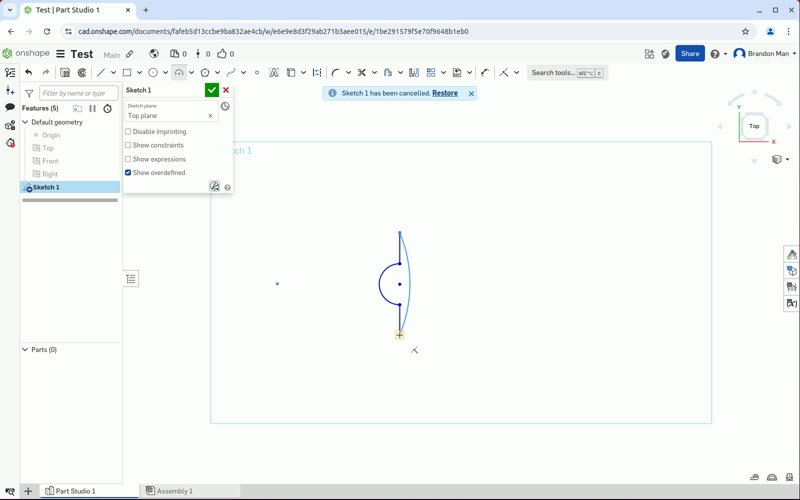
mouse_move(348, 283)
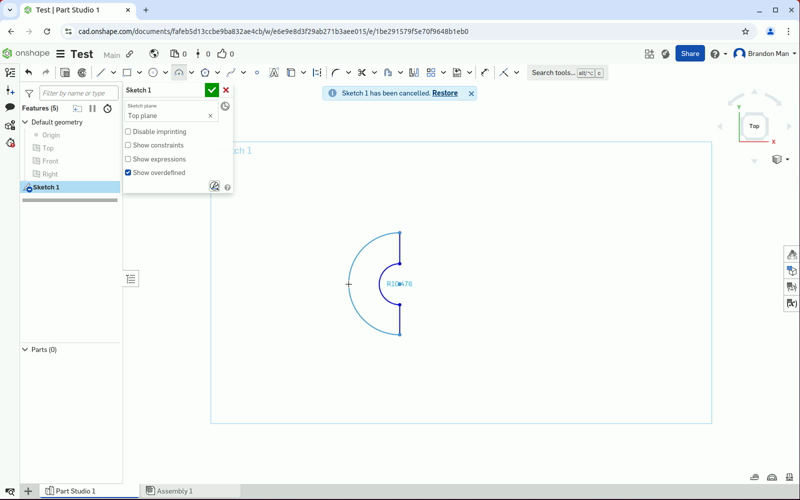
click(348, 283)
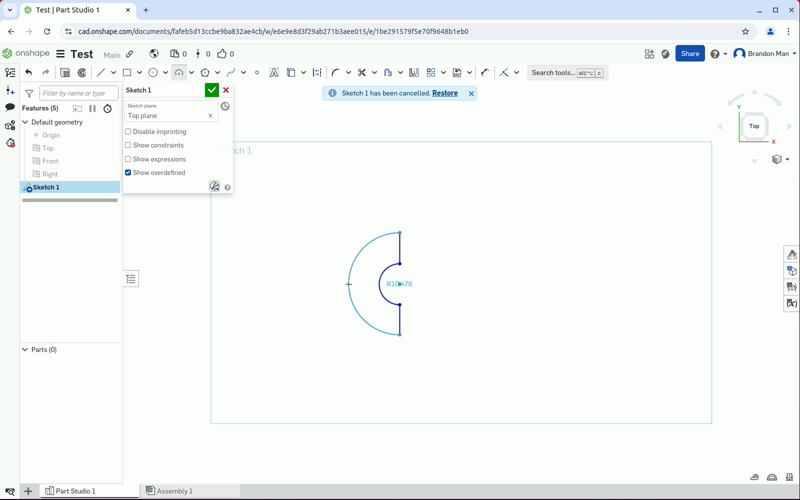
key_up(shift)
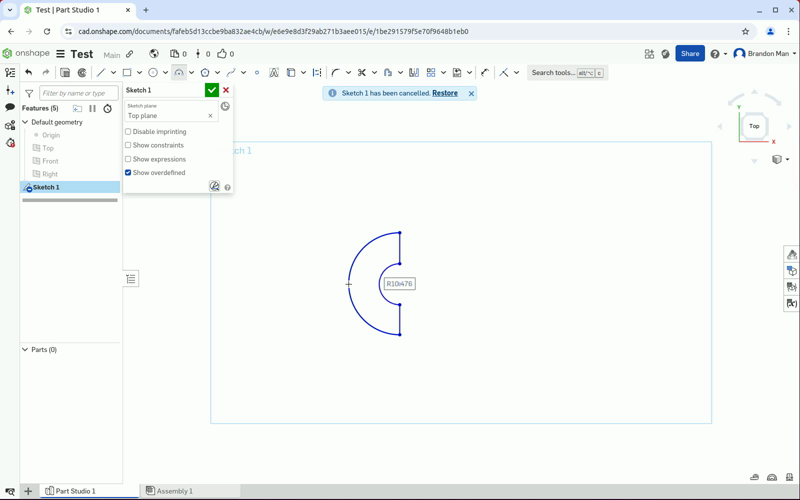
key(esc)
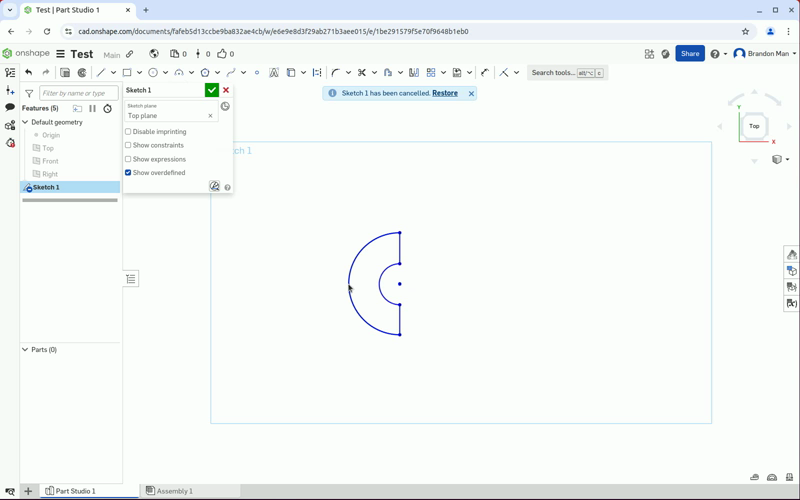
mouse_move(366, 294)
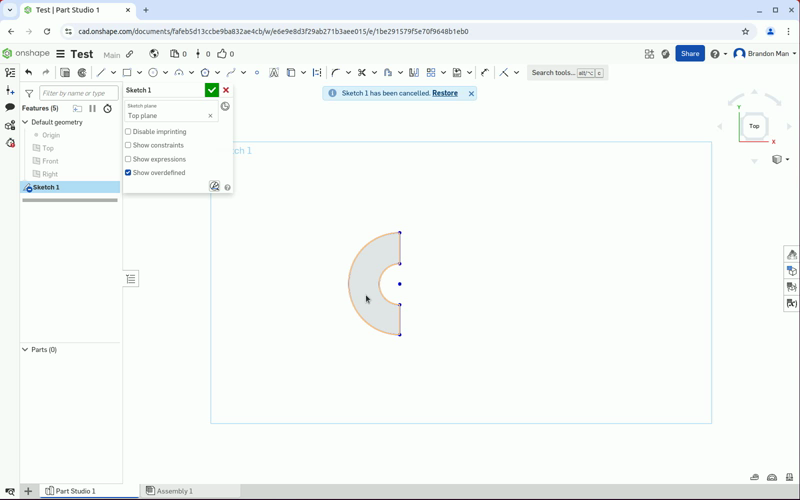
scroll(6)
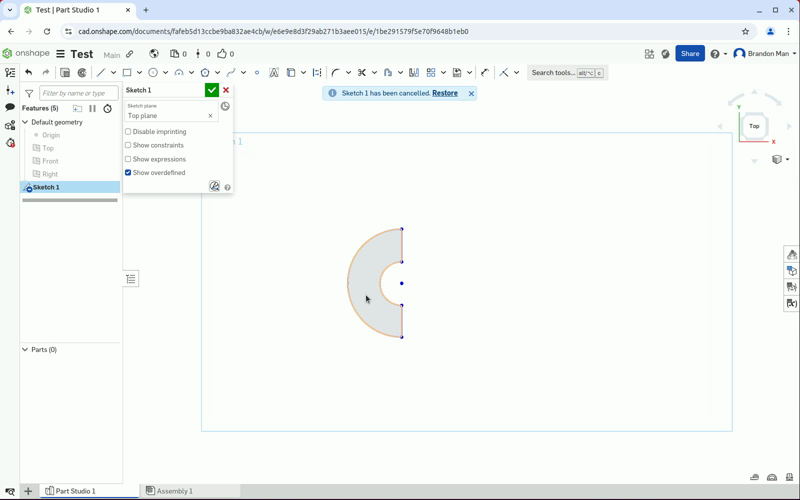
scroll(6)
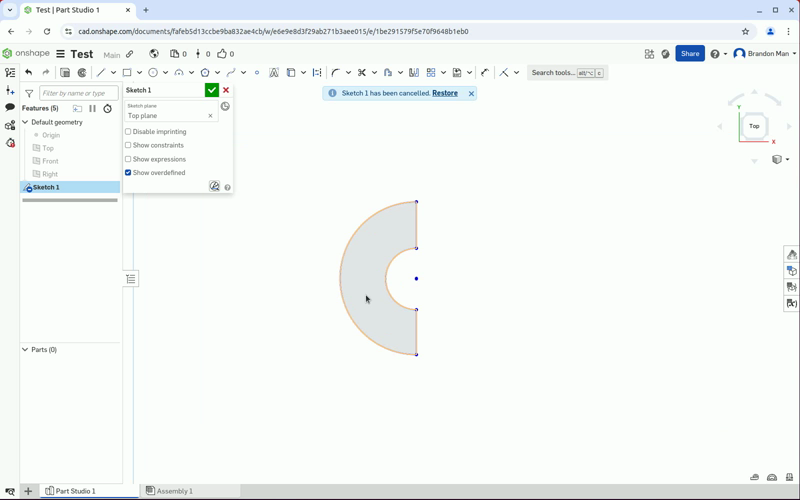
scroll(6)
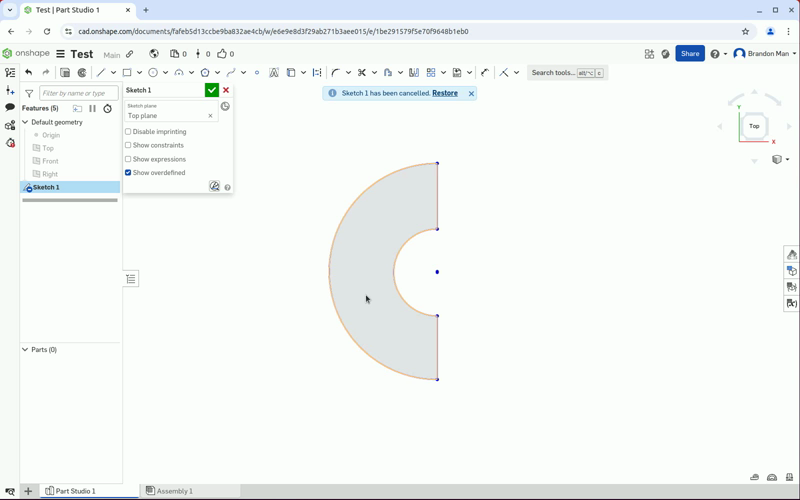
scroll(6)
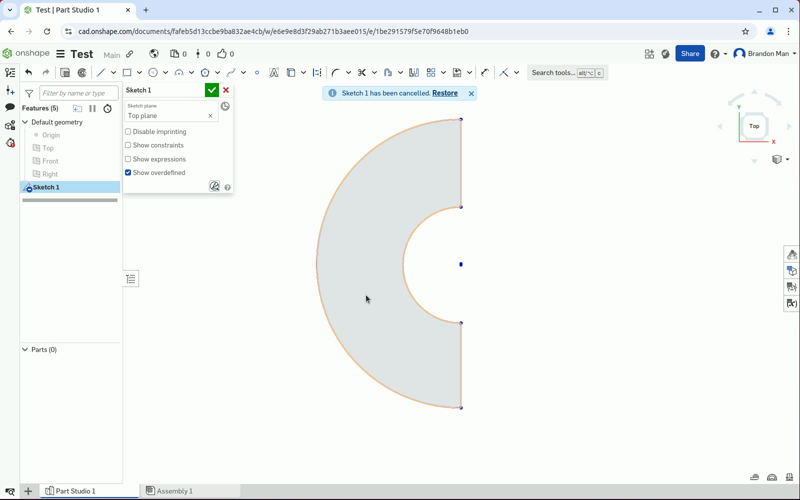
scroll(6)
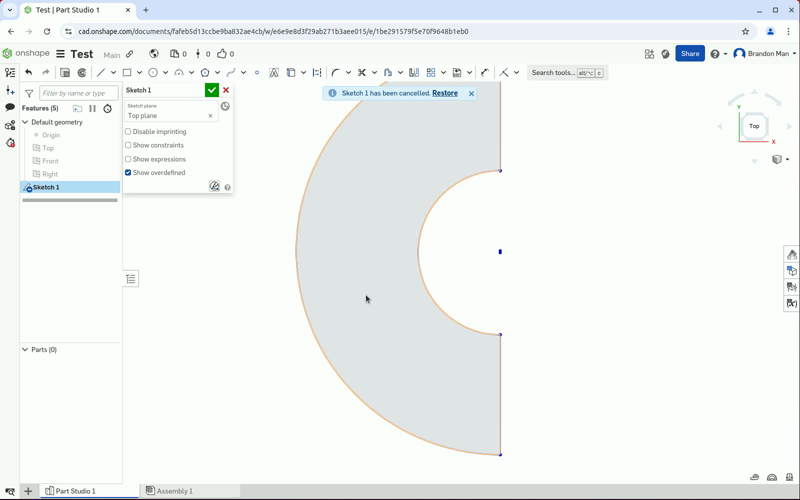
scroll(6)
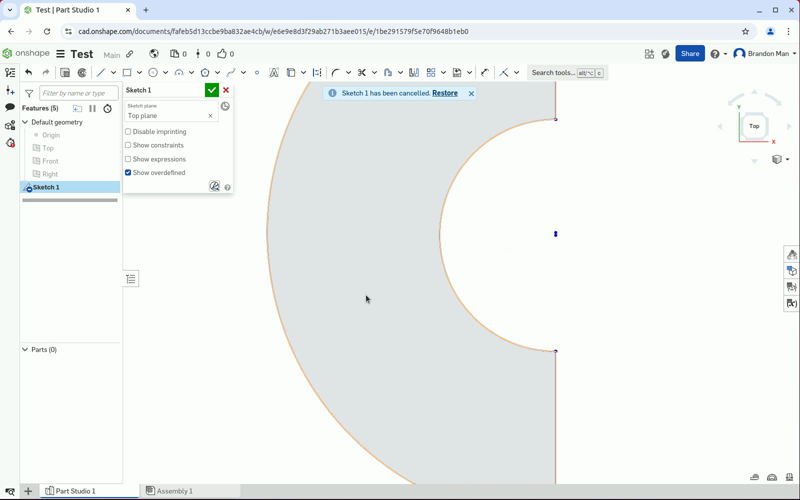
scroll(6)
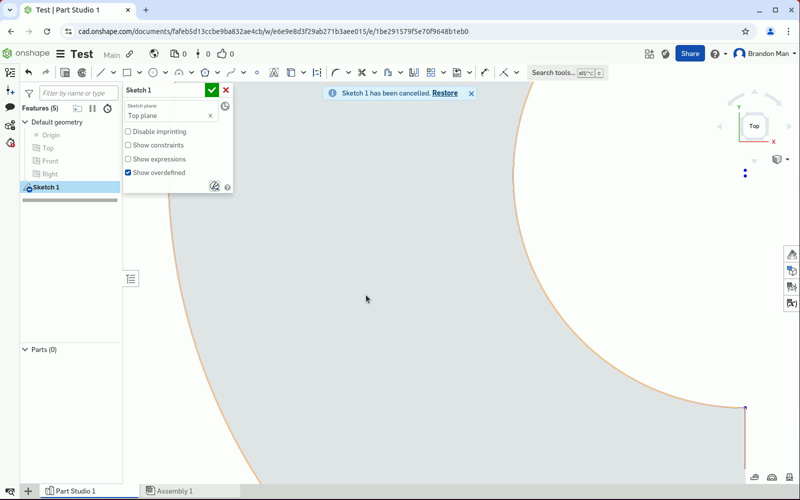
click(366, 294)
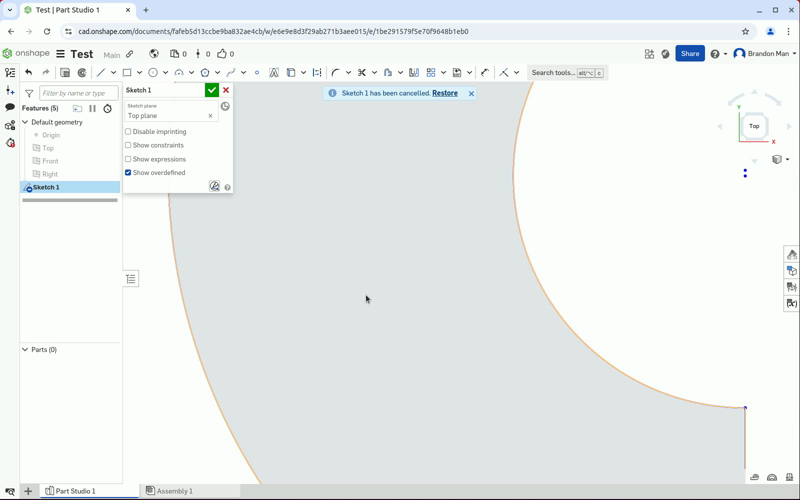
scroll(-6)
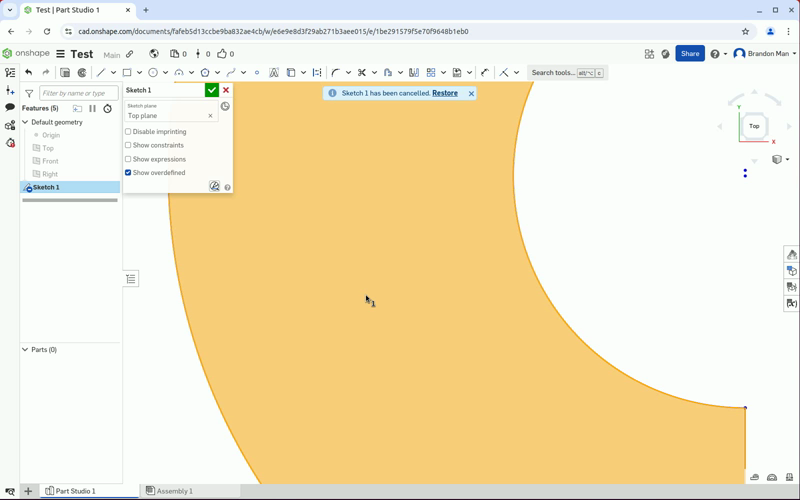
scroll(-6)
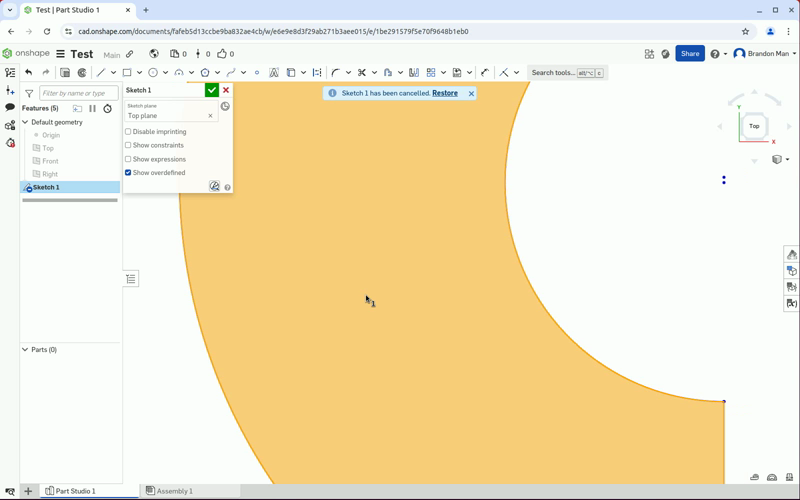
scroll(-6)
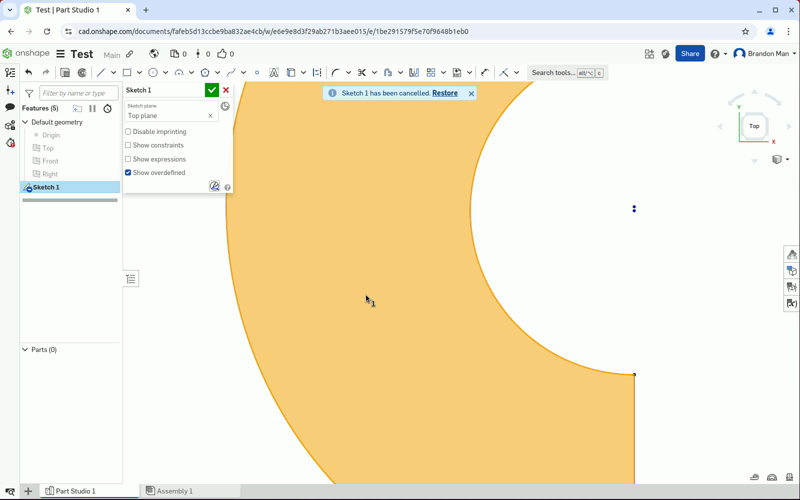
scroll(-6)
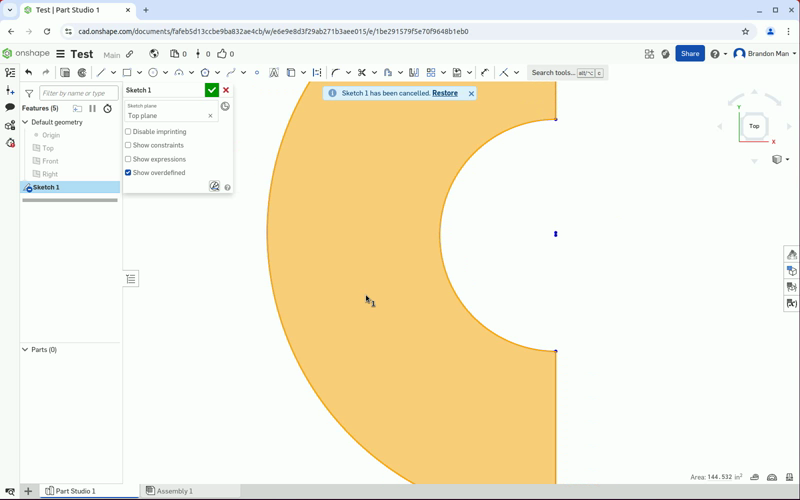
scroll(-6)
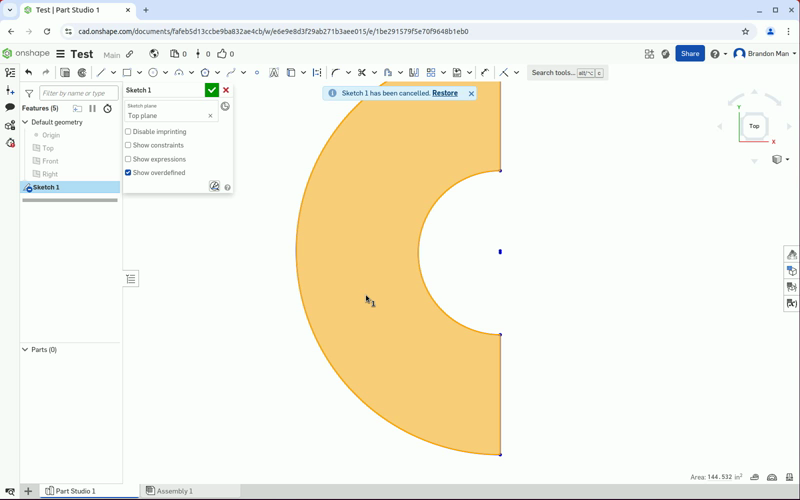
scroll(-6)
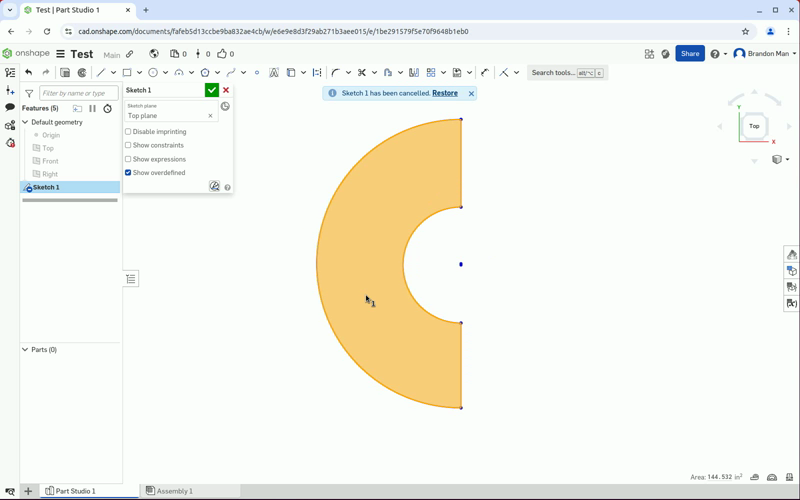
scroll(-6)
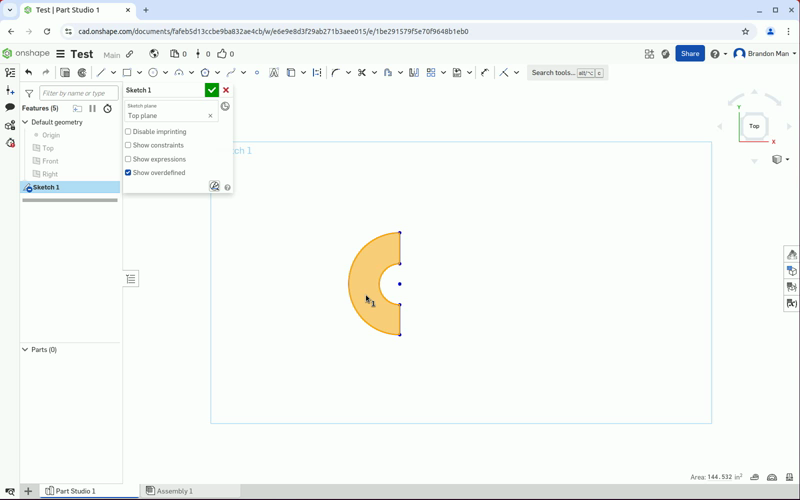
mouse_move(73, 352)
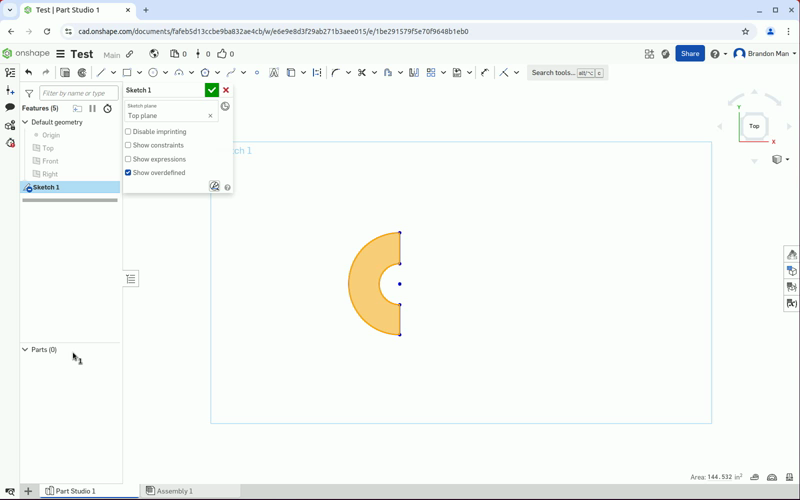
key(shift+y)
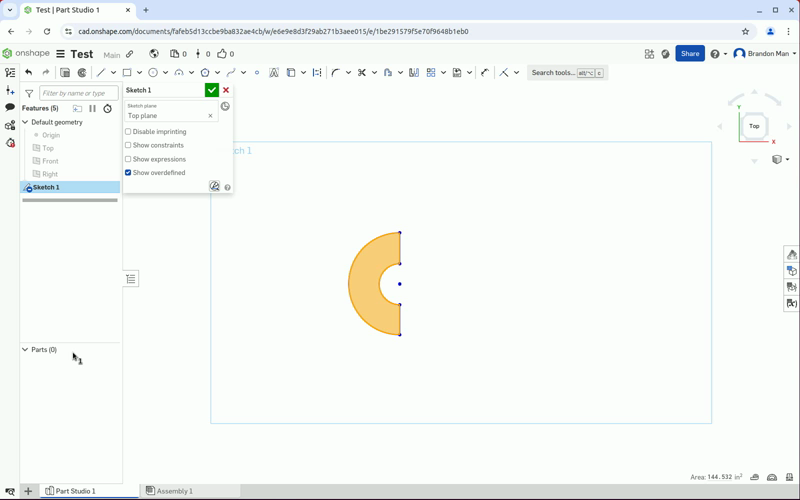
key(shift+e)
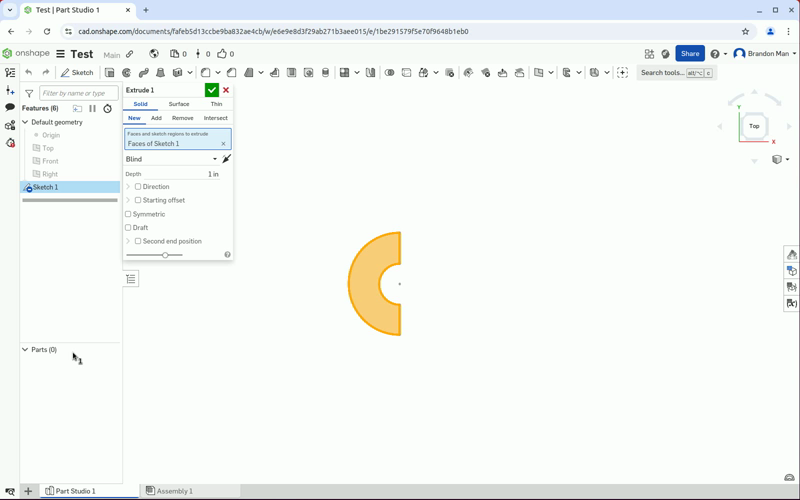
mouse_move(143, 106)
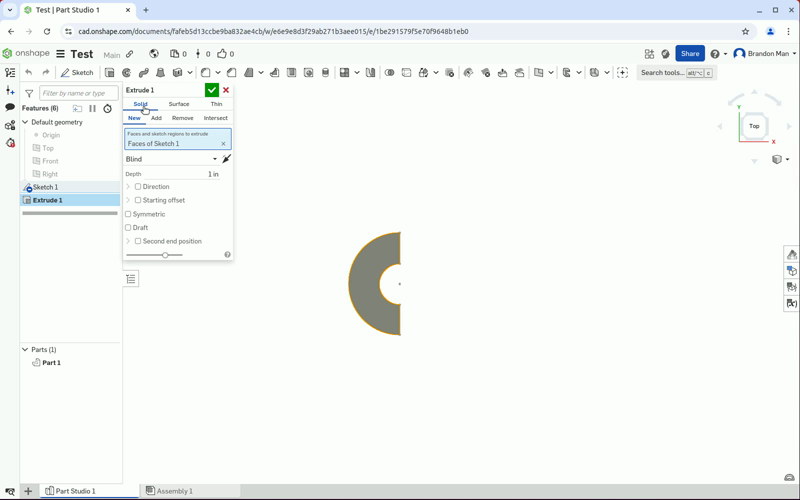
click(143, 106)
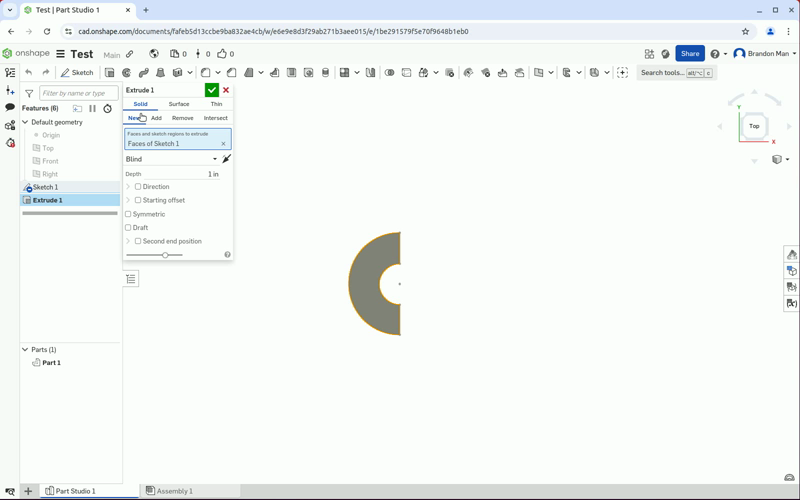
mouse_move(137, 120)
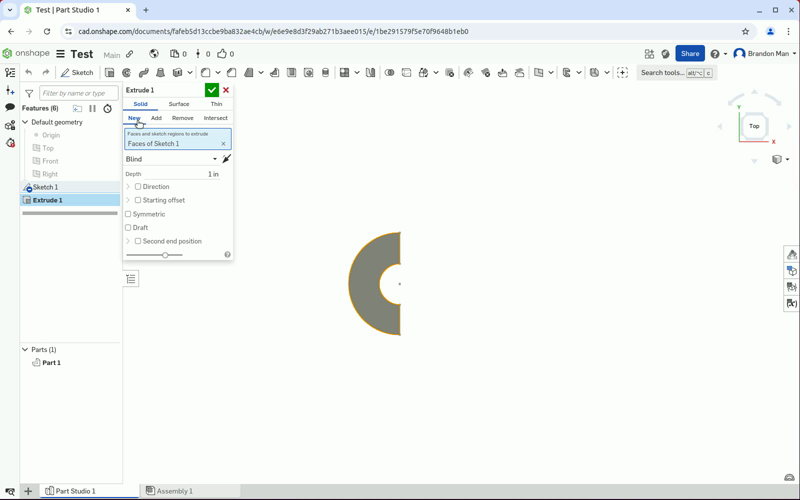
click(137, 120)
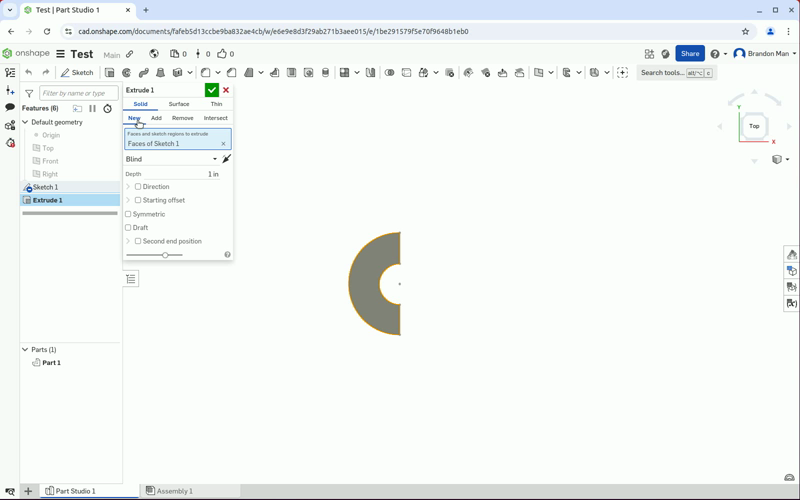
key(tab, 4)
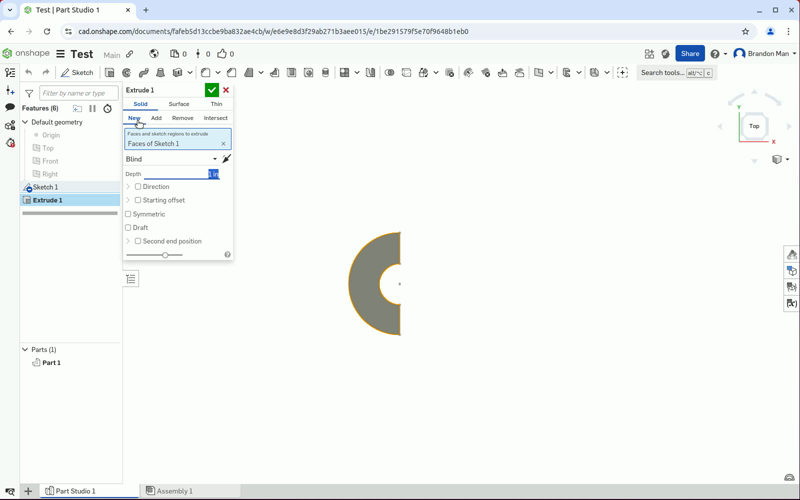
text(-8.425)
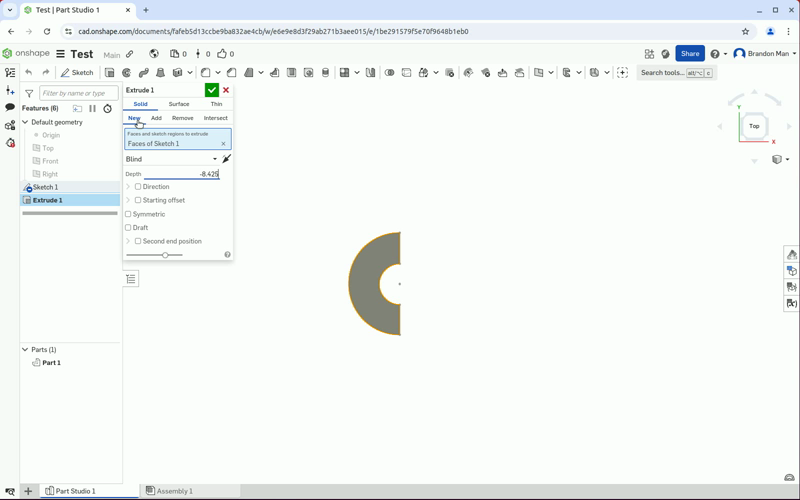
key(enter)
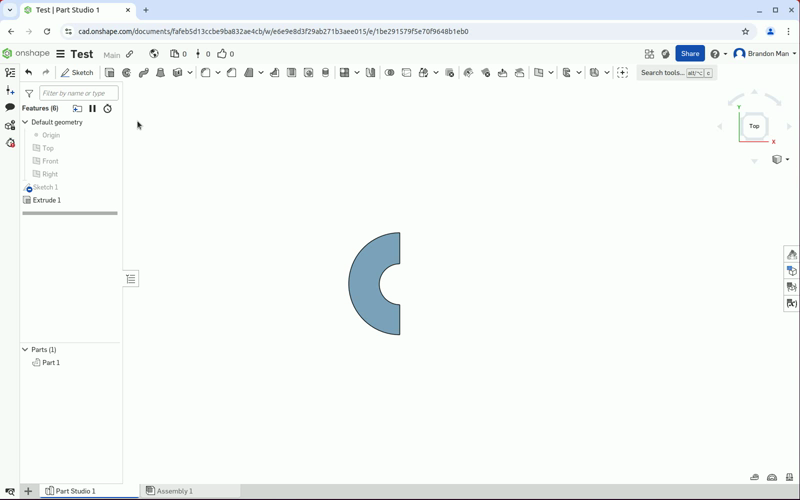
key(shift+h)
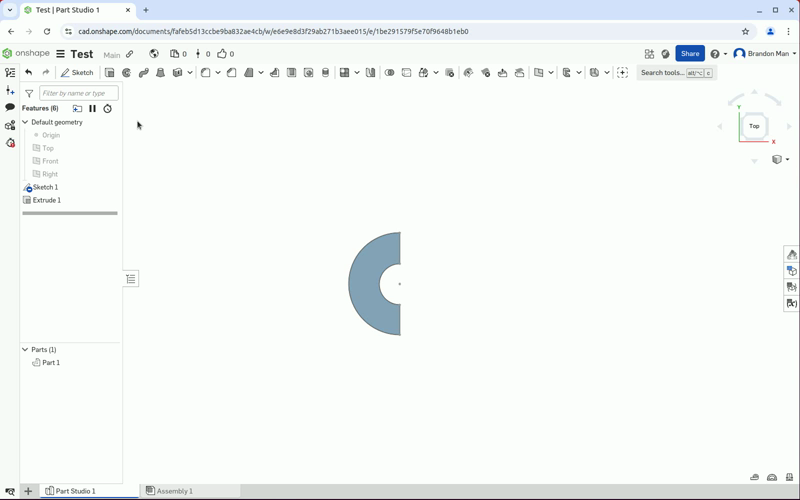
key(shift+h)
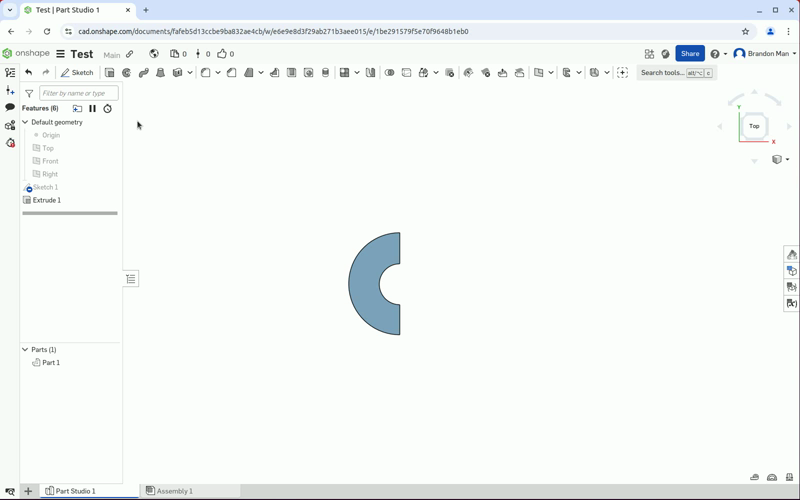
mouse_move(73, 189)
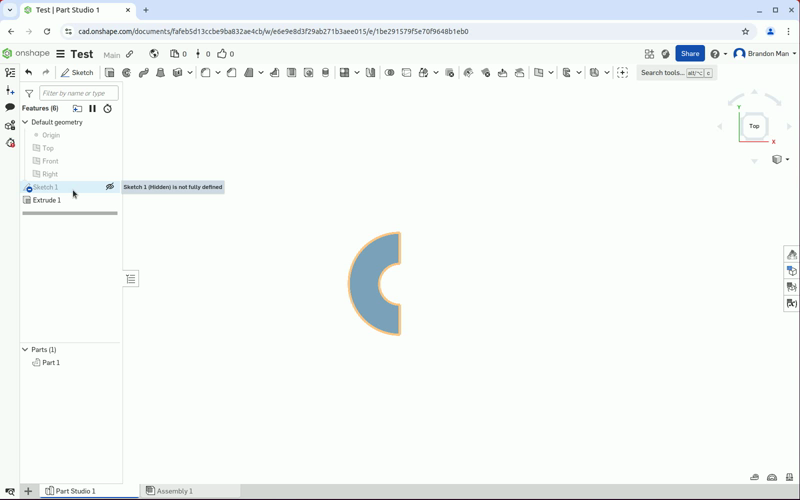
click(73, 189)
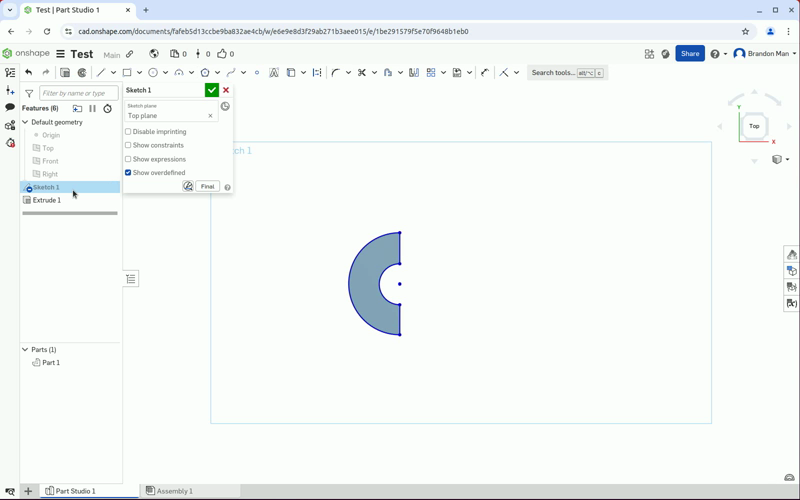
mouse_move(229, 92)
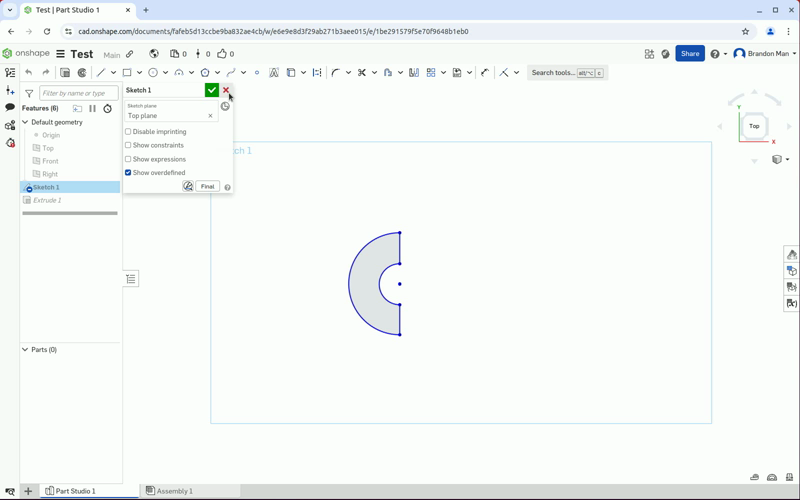
click(229, 92)
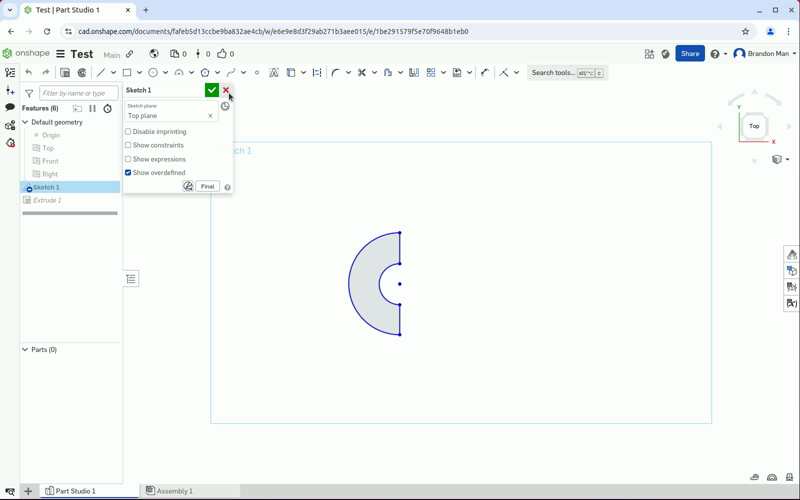
key(shift+s)
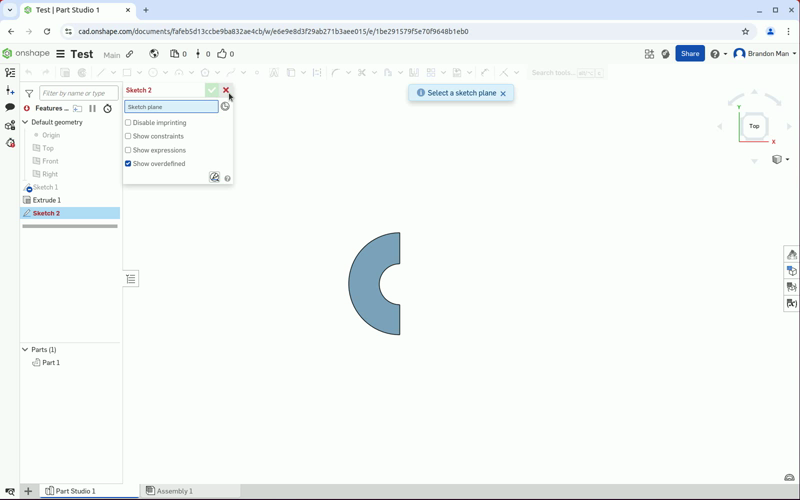
mouse_move(73, 150)
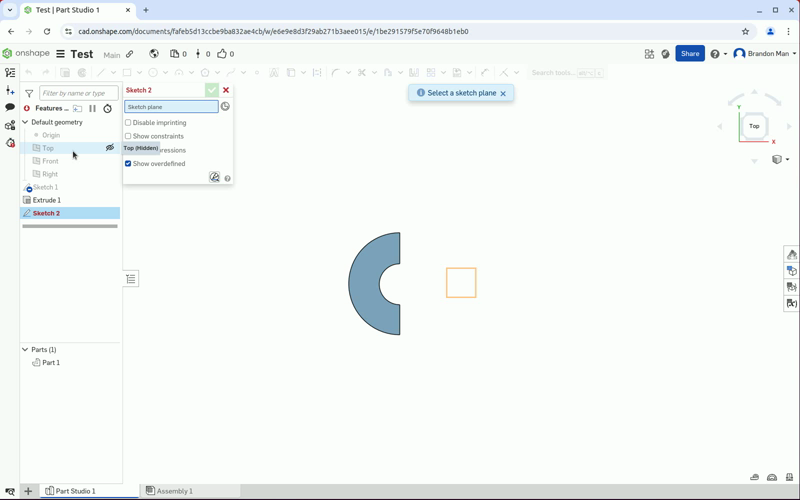
click(73, 150)
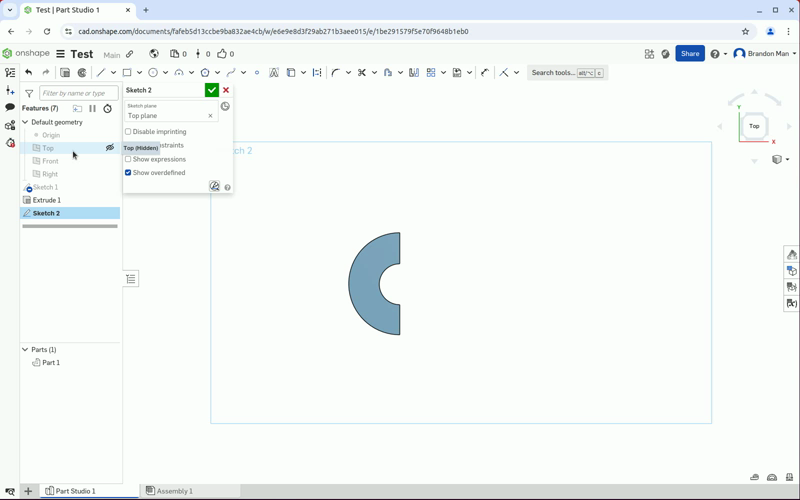
mouse_move(73, 352)
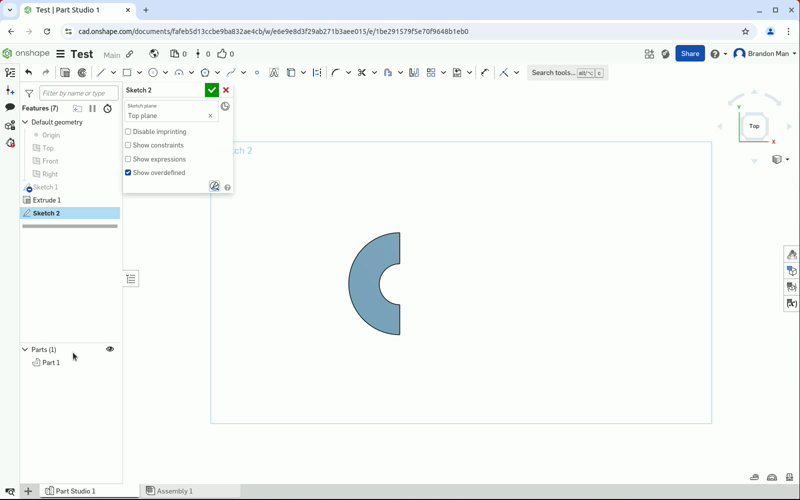
key(y)
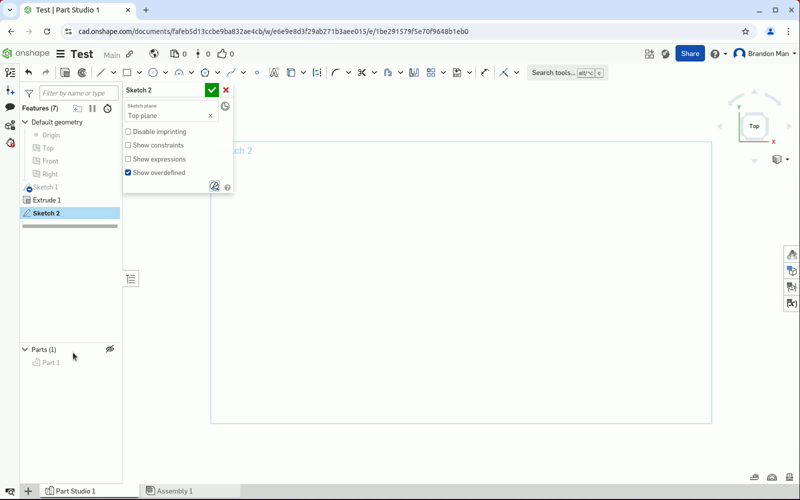
key(a)
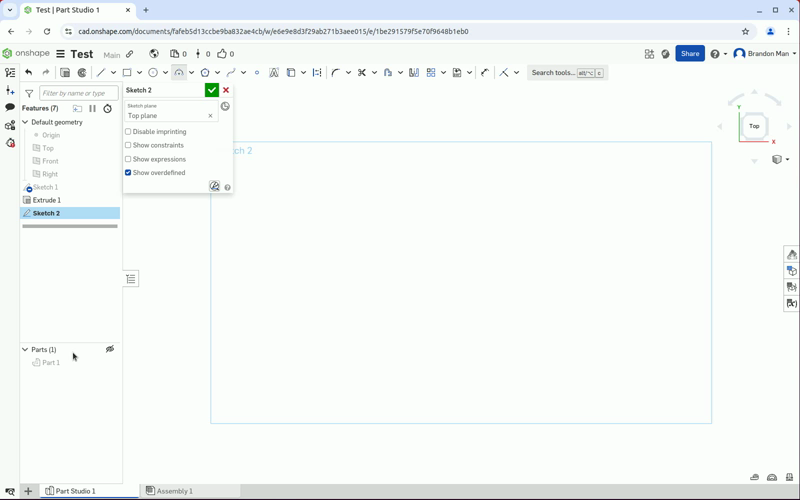
key_down(shift)
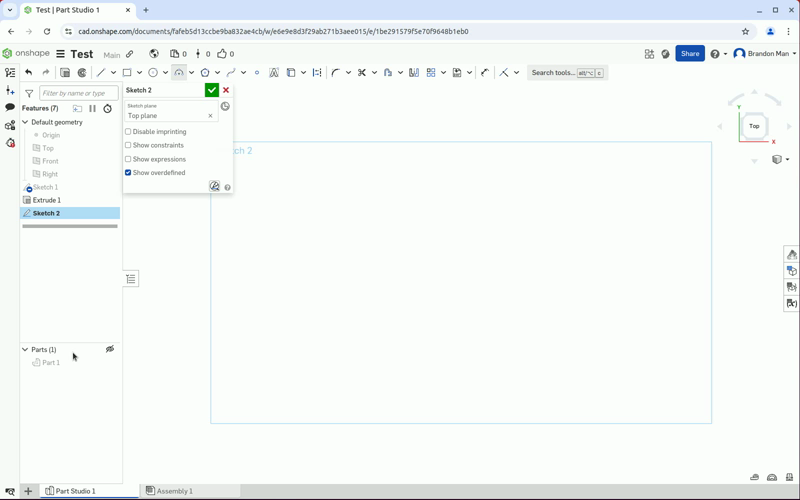
mouse_move(399, 334)
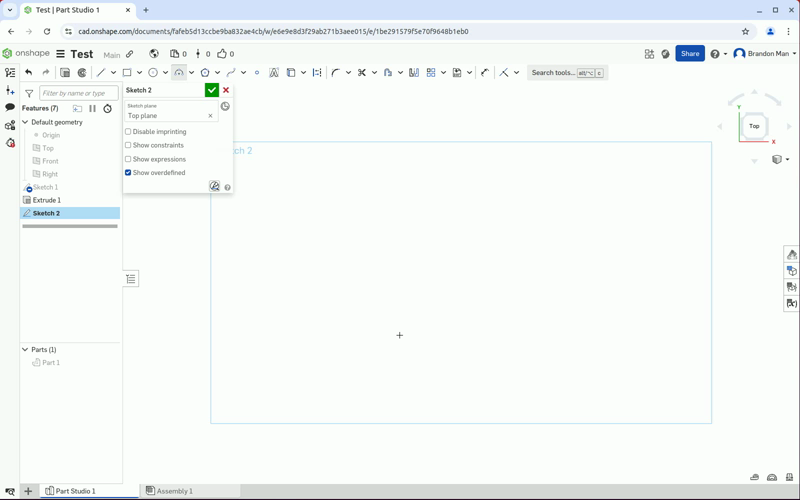
click(399, 334)
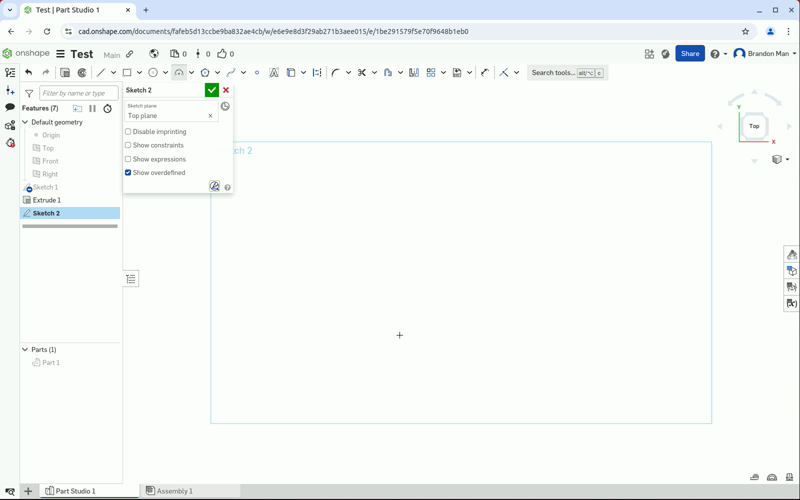
key_up(shift)
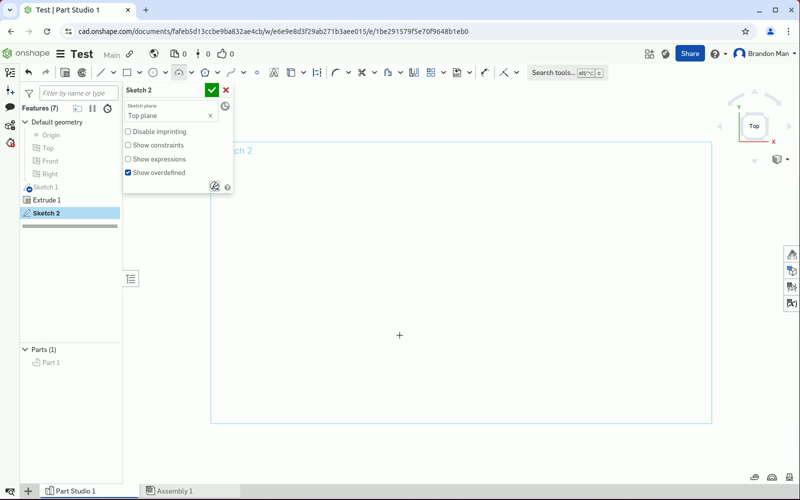
key_down(shift)
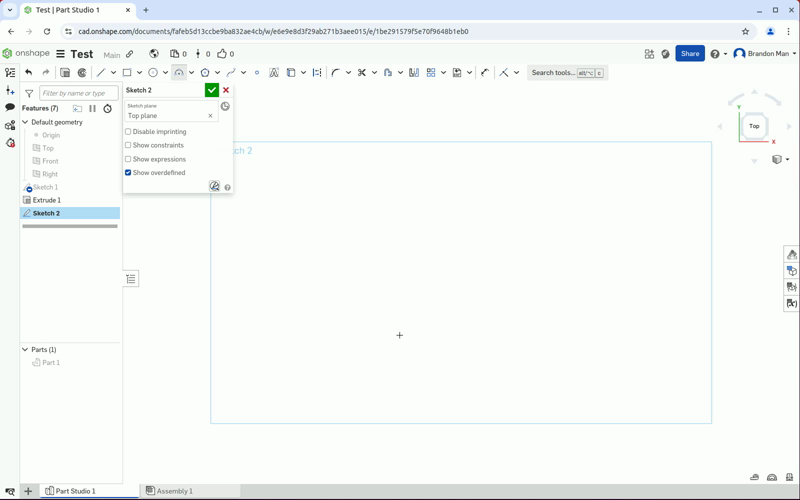
mouse_move(399, 232)
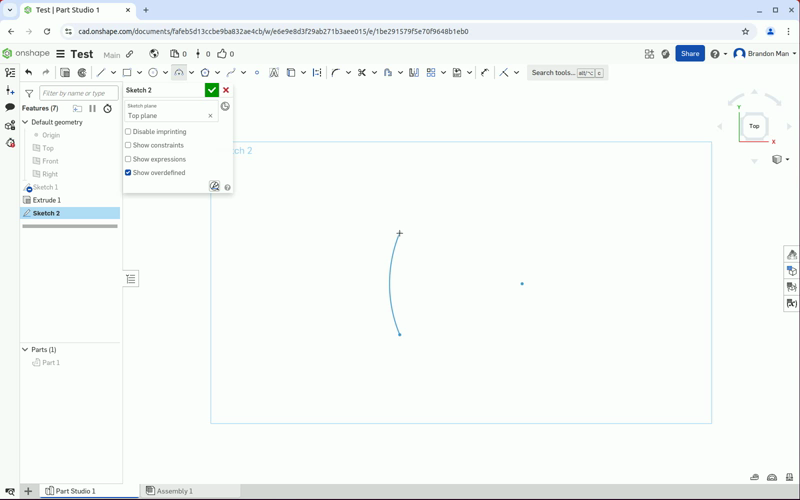
click(399, 232)
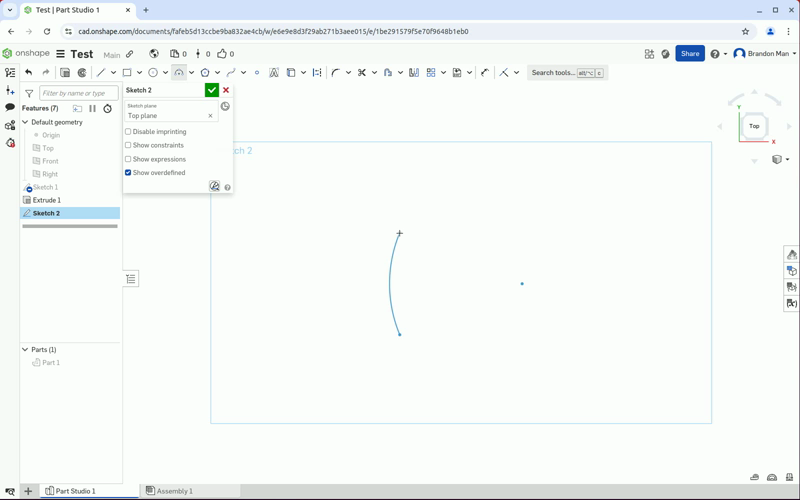
mouse_move(450, 283)
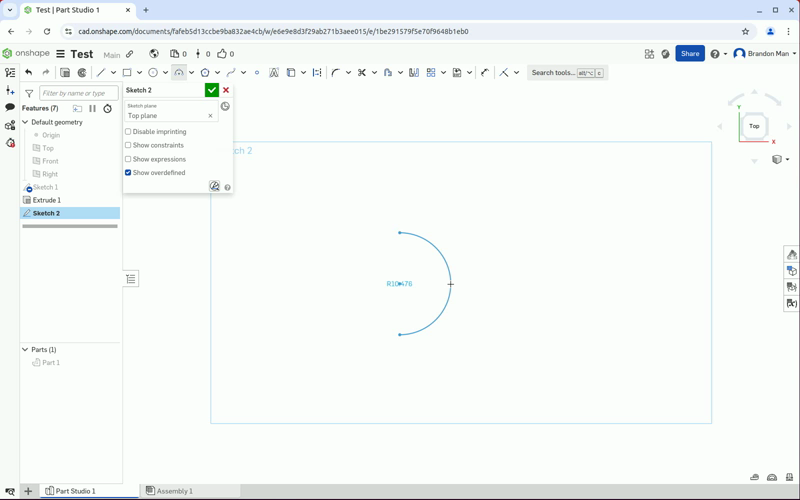
click(450, 283)
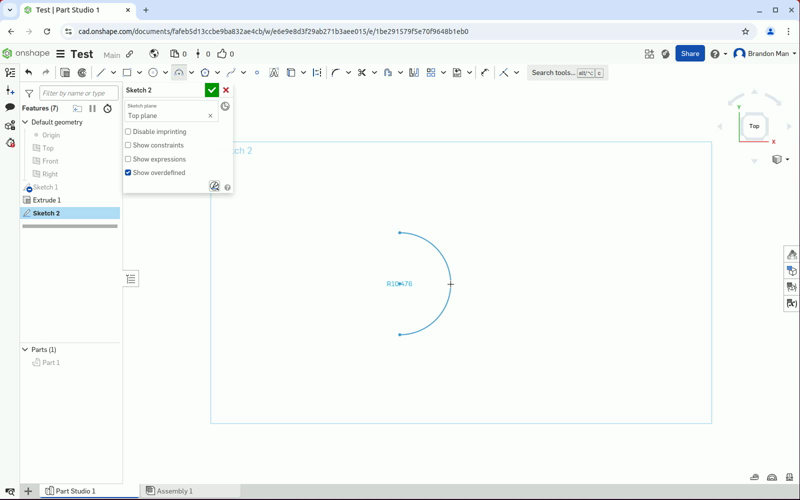
key_up(shift)
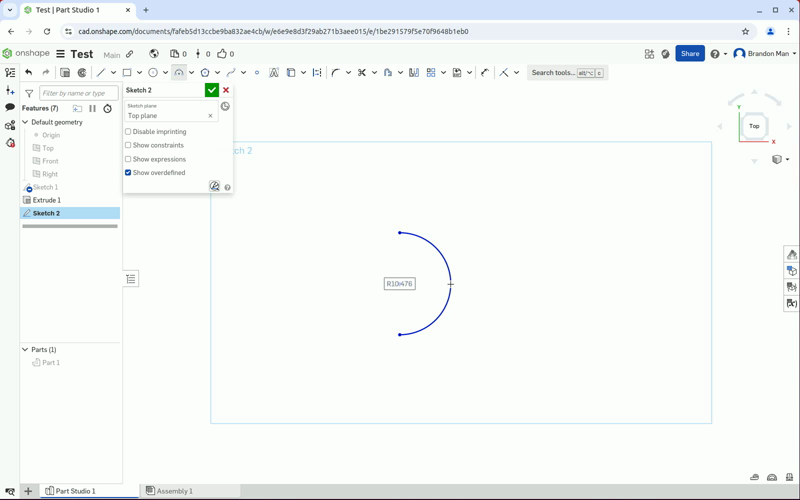
key(esc)
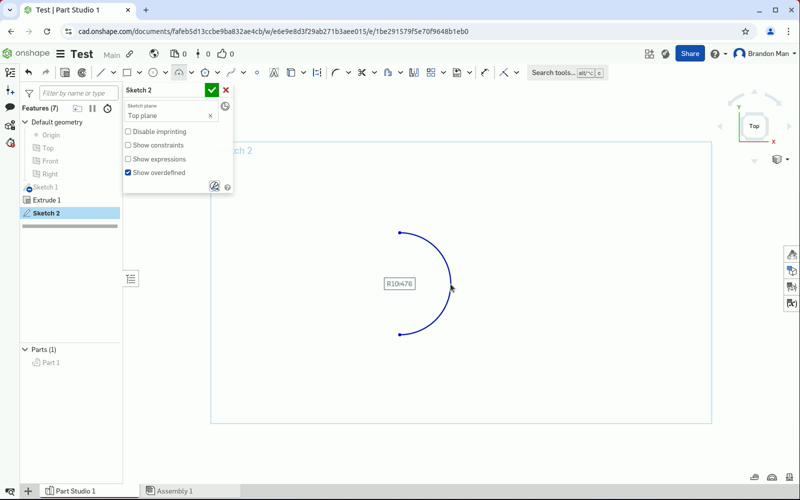
key(l)
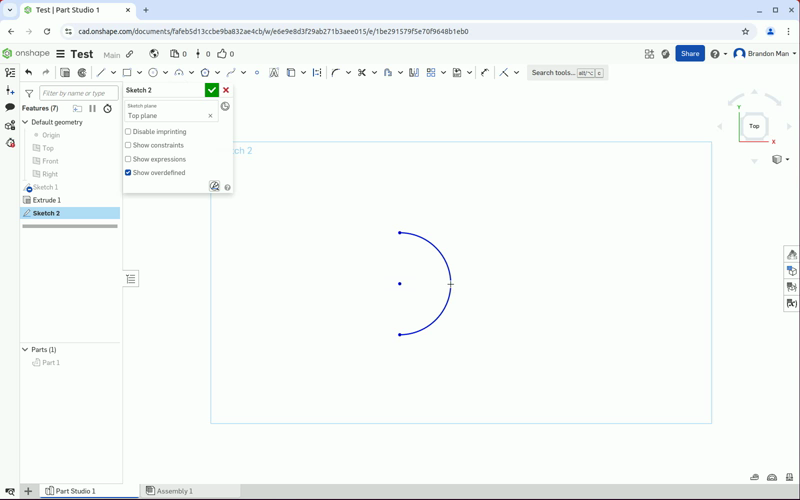
mouse_move(399, 232)
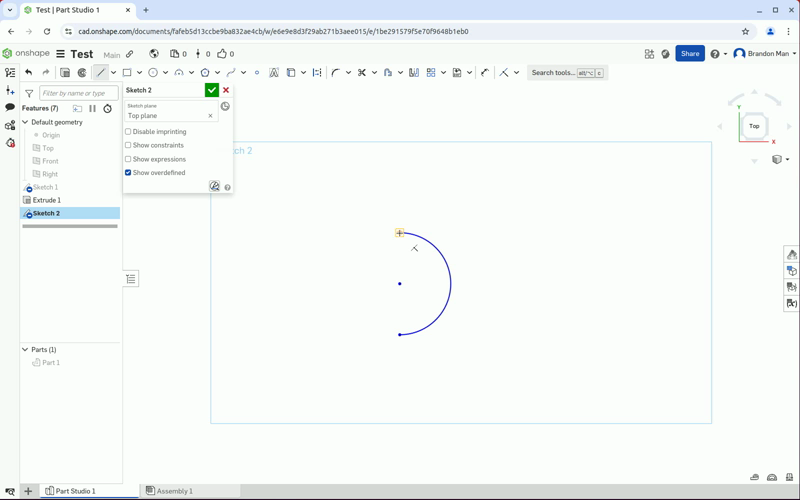
click(399, 232)
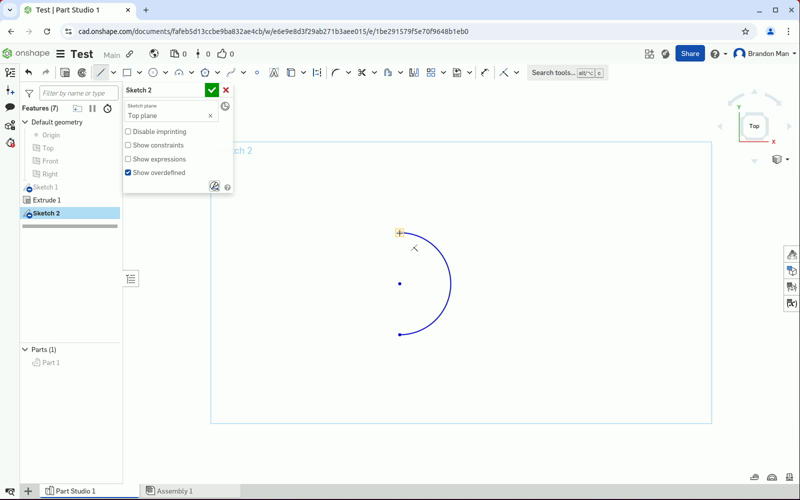
key_down(shift)
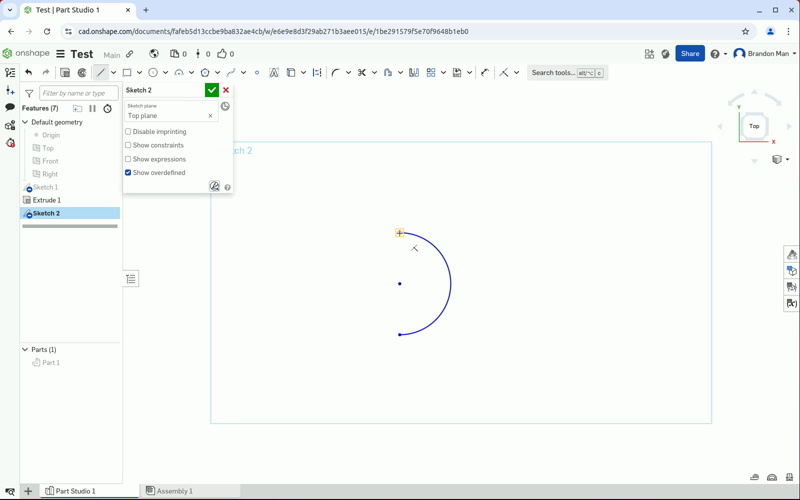
mouse_move(429, 232)
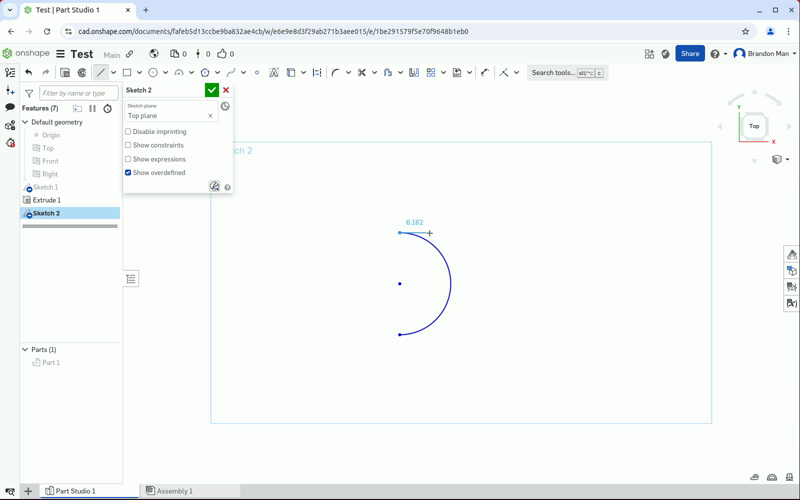
mouse_move(399, 263)
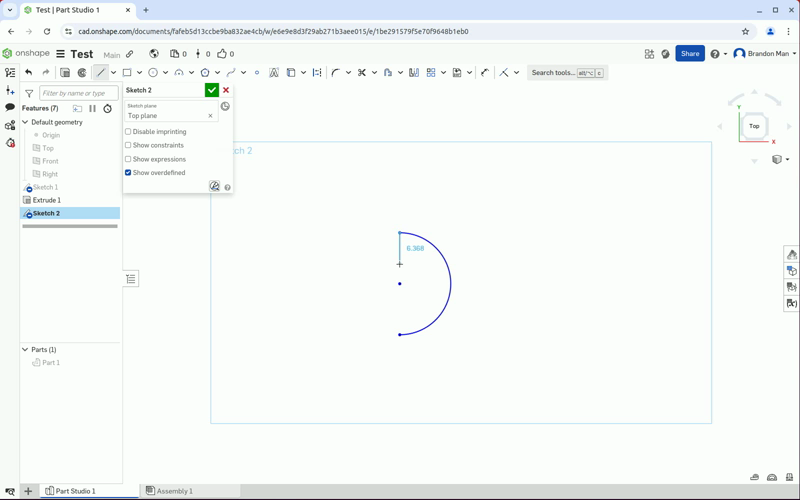
click(399, 263)
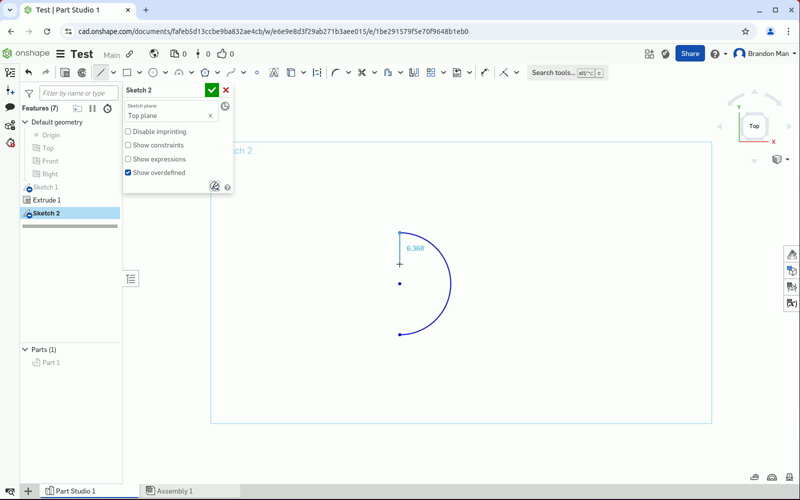
key_up(shift)
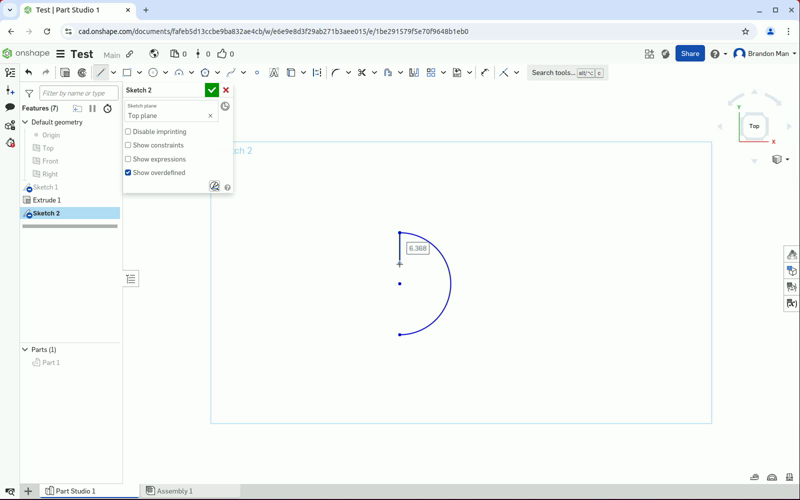
key(esc)
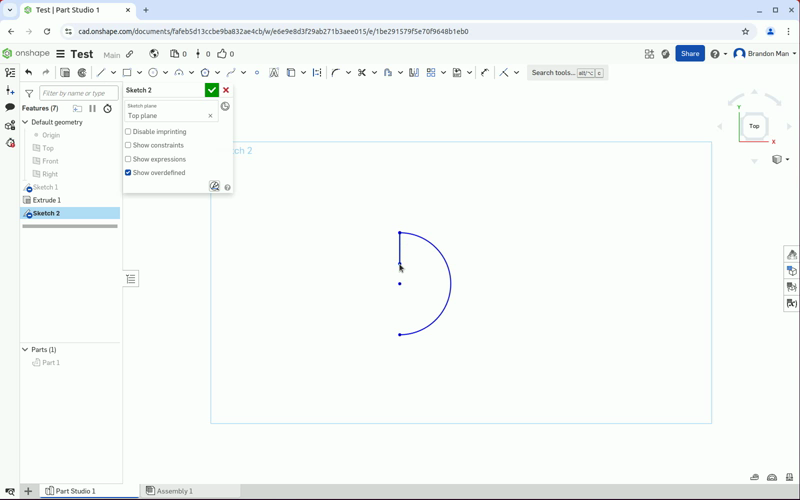
key(a)
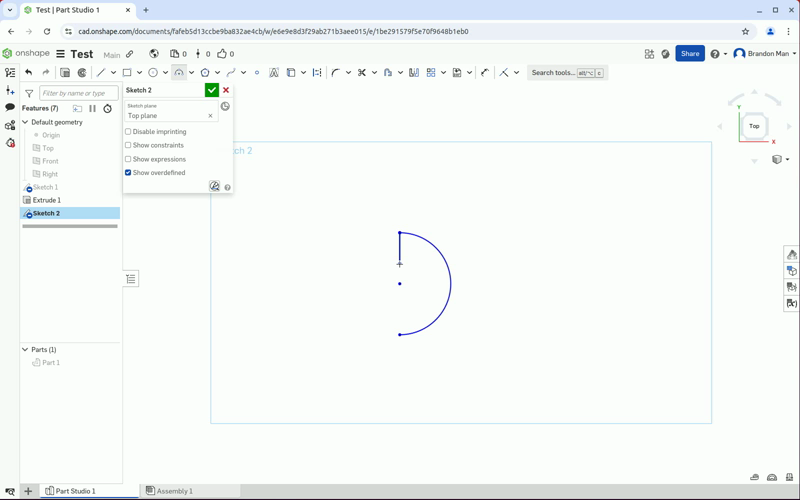
mouse_move(399, 263)
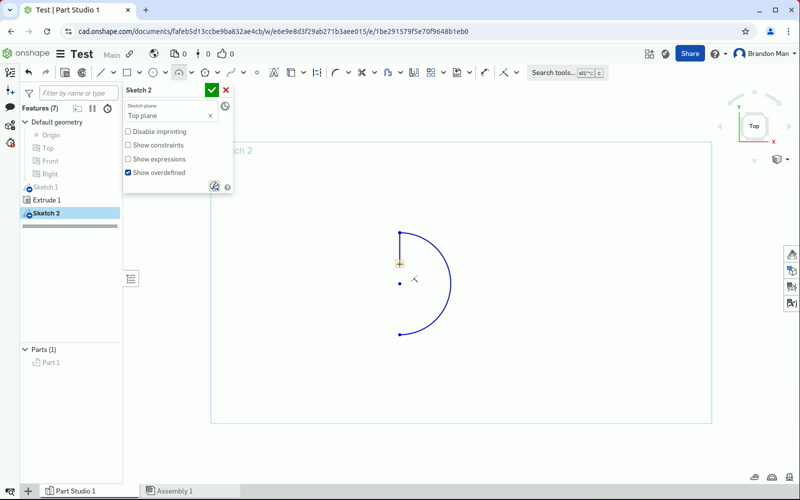
click(399, 263)
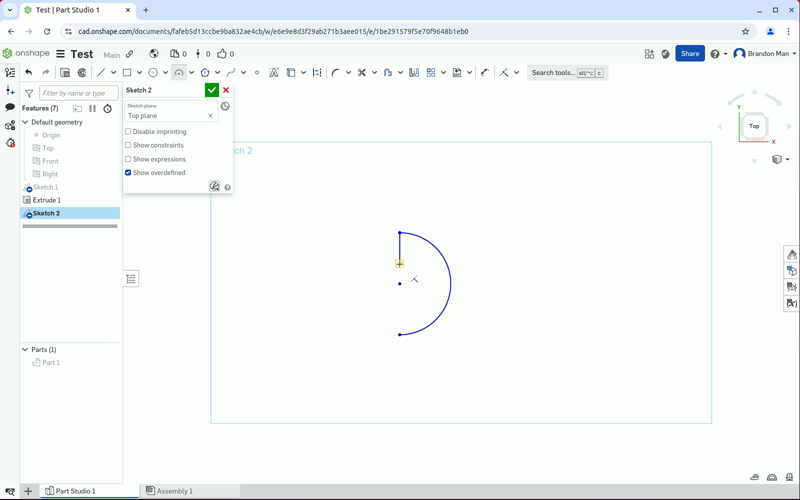
key_down(shift)
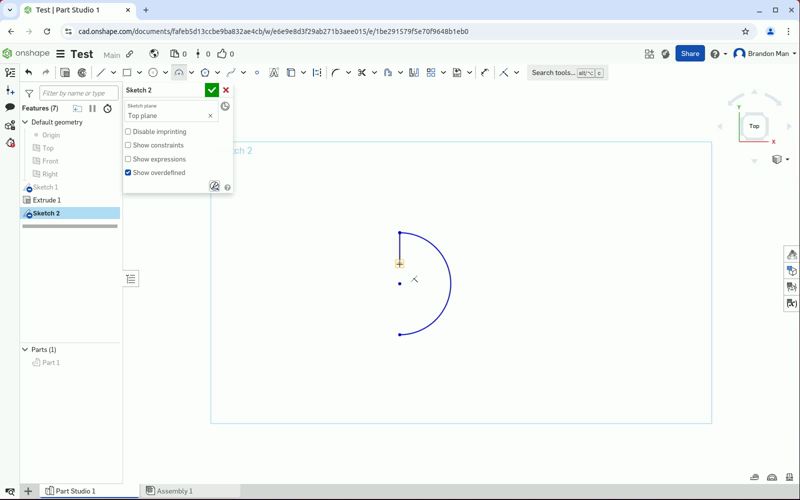
mouse_move(399, 304)
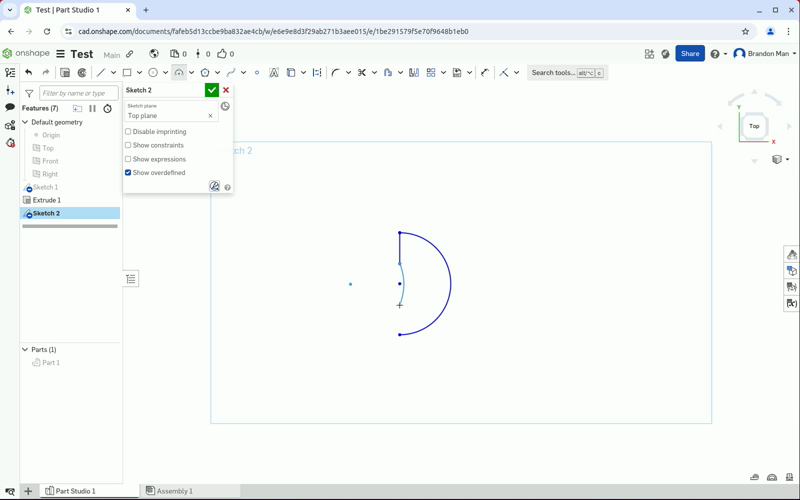
click(399, 304)
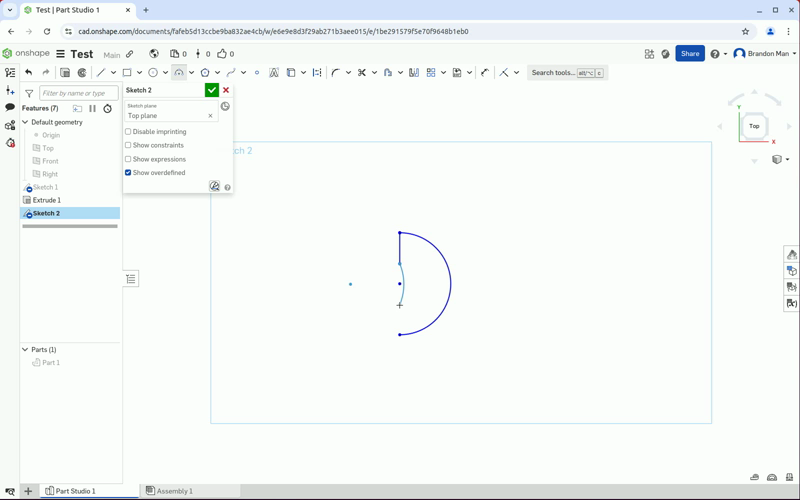
mouse_move(420, 284)
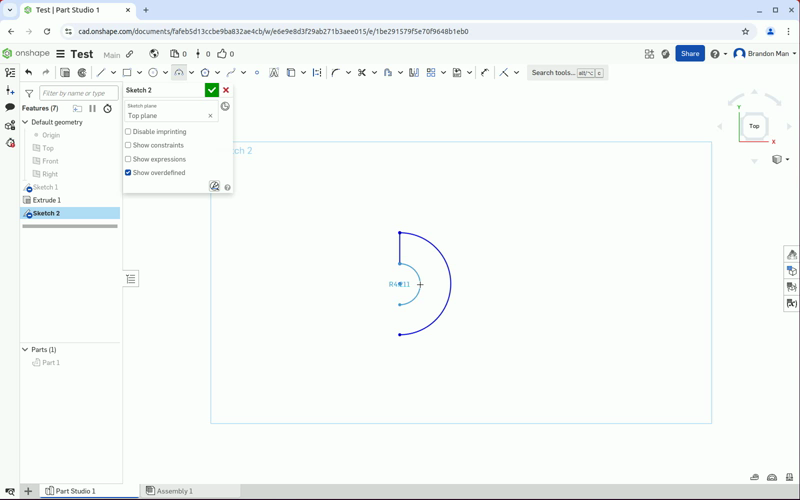
click(420, 284)
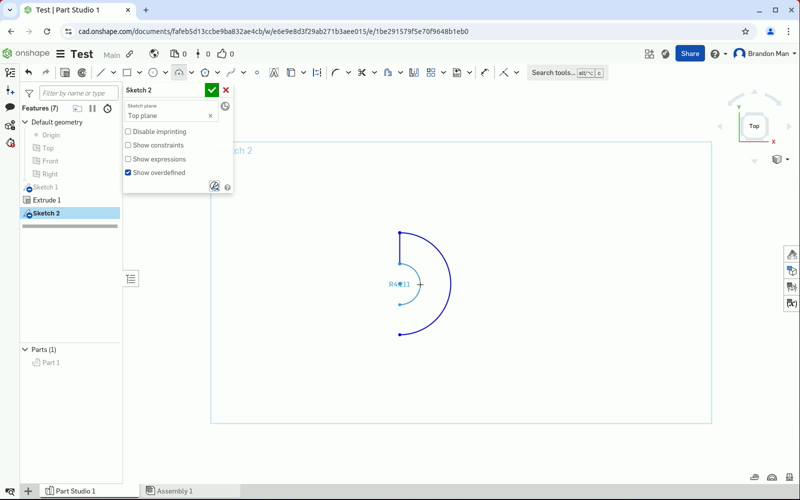
key_up(shift)
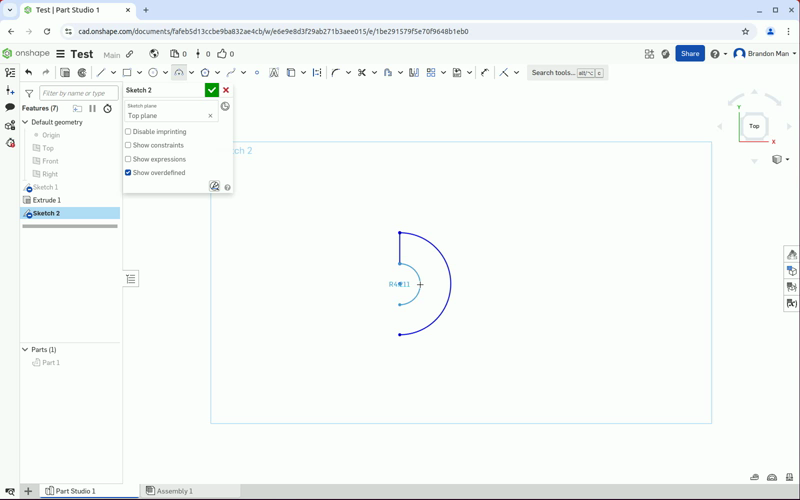
key(esc)
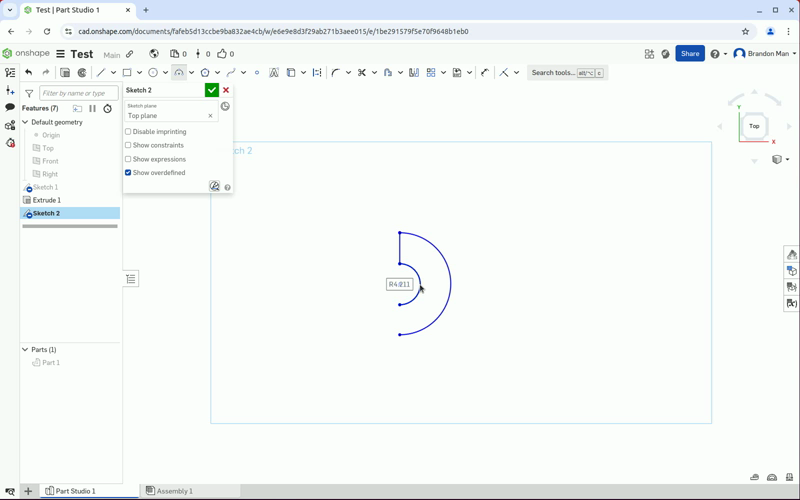
key(l)
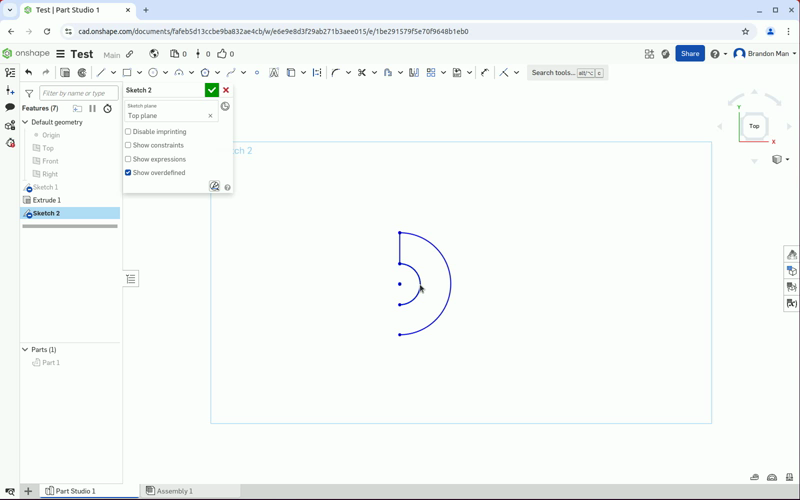
mouse_move(399, 304)
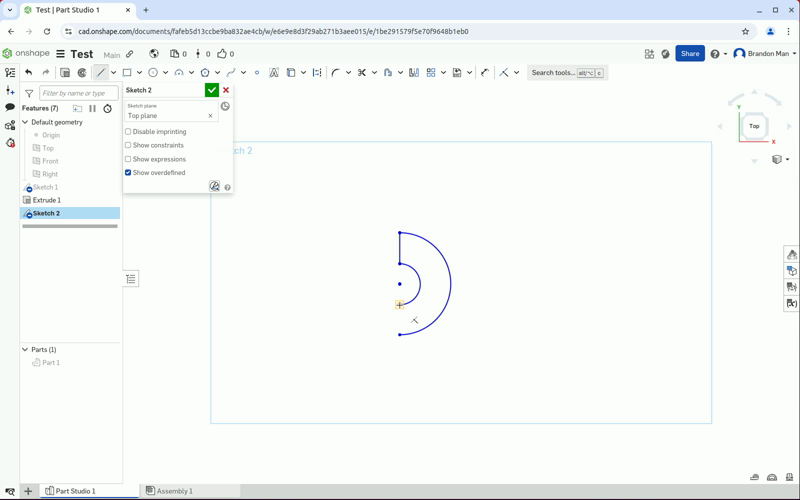
click(399, 304)
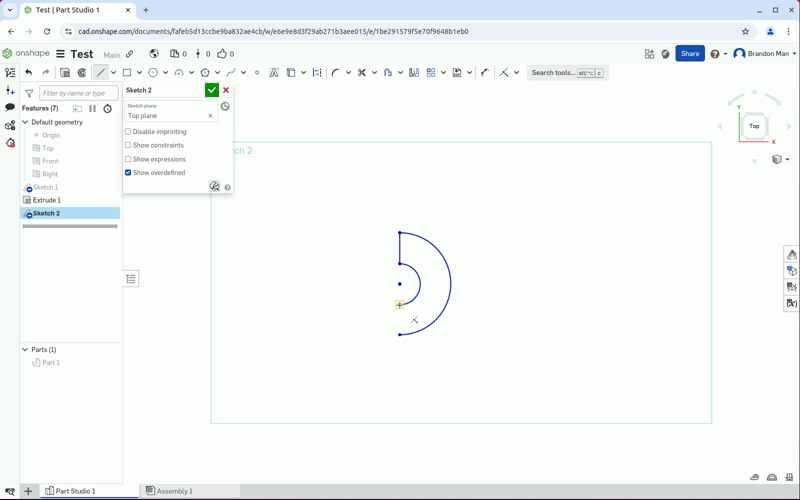
mouse_move(429, 304)
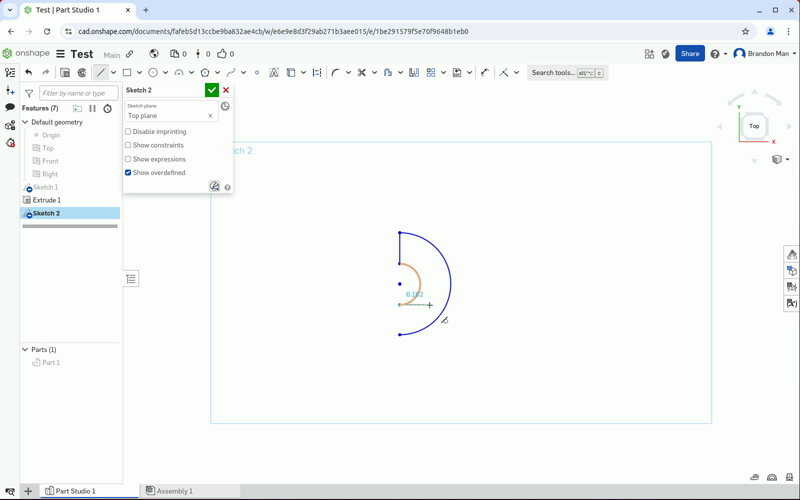
key_down(shift)
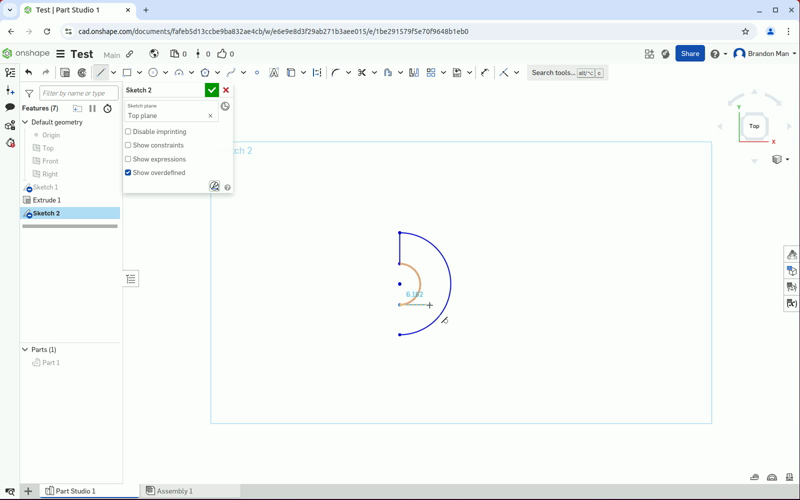
mouse_move(399, 334)
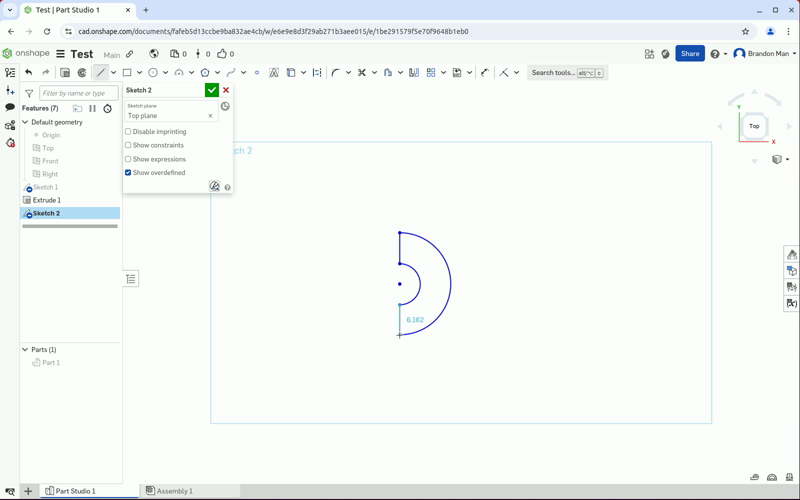
key_up(shift)
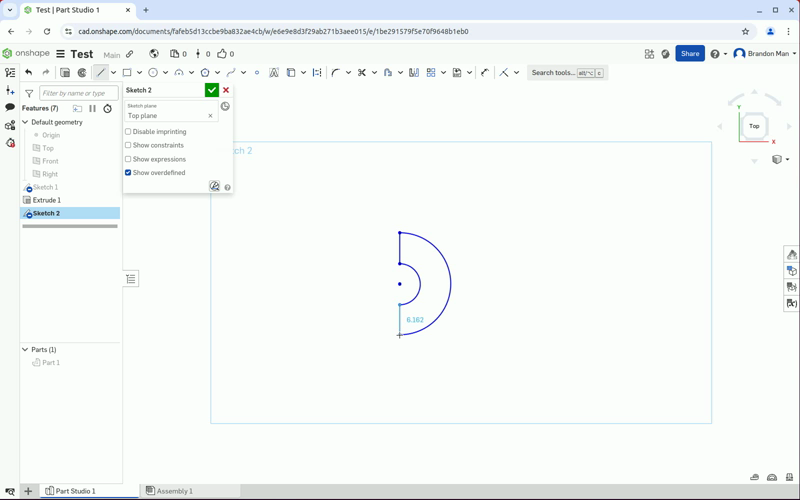
click(399, 334)
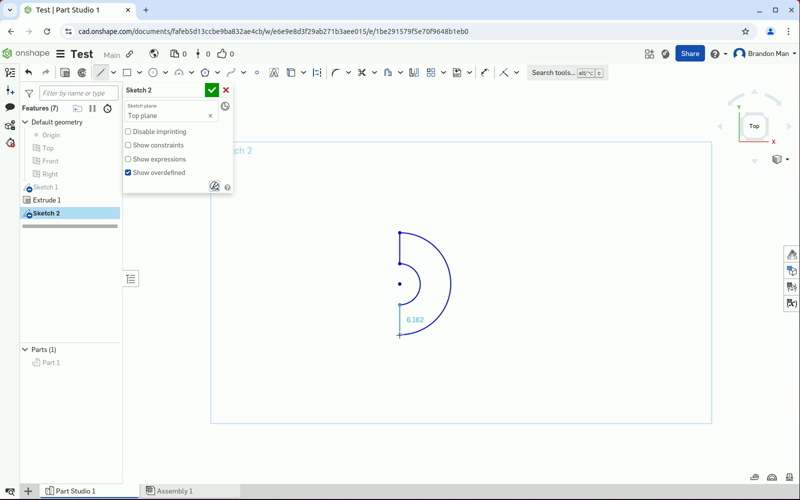
key(esc)
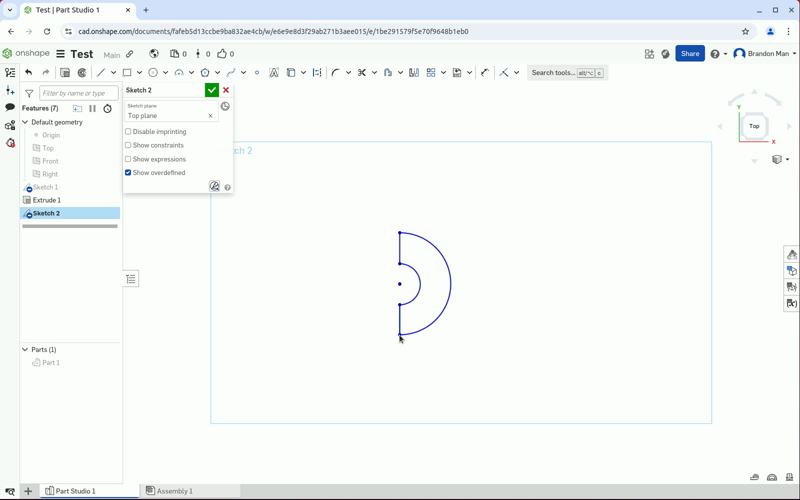
mouse_move(416, 282)
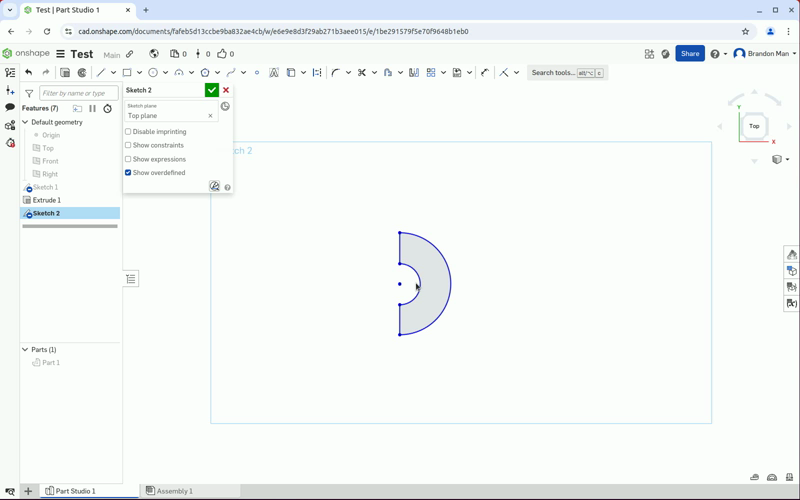
scroll(6)
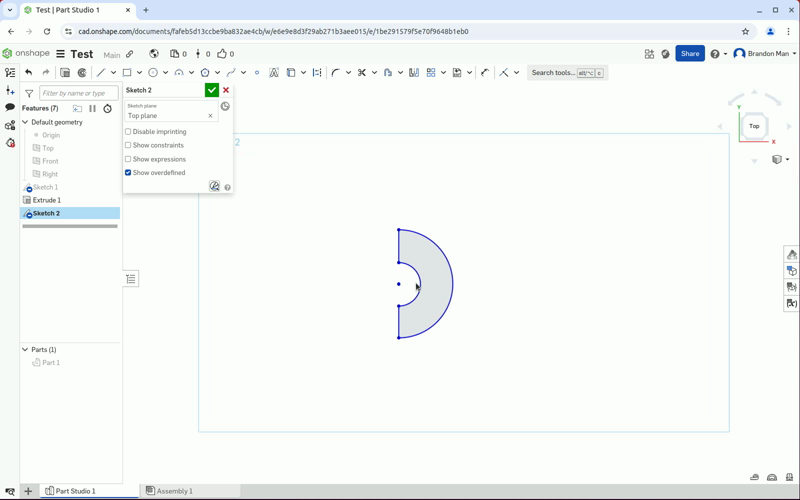
scroll(6)
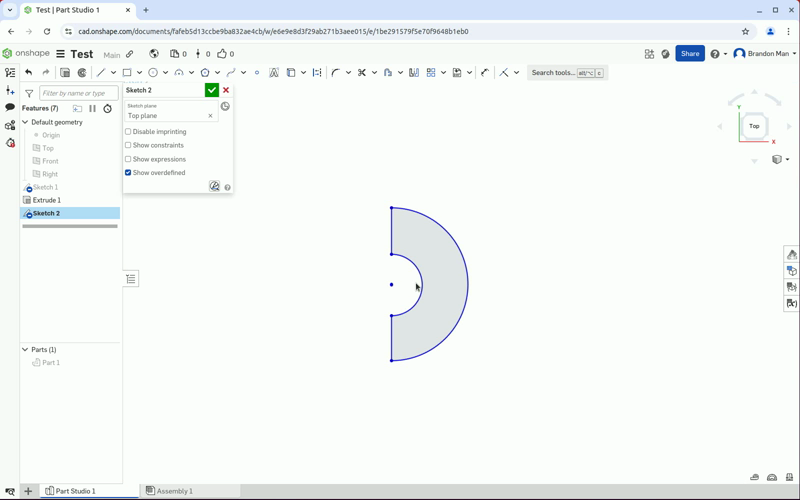
scroll(6)
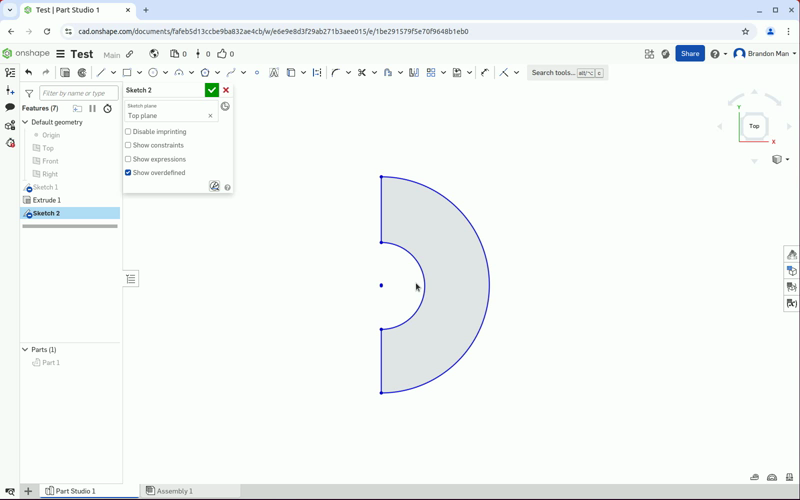
scroll(6)
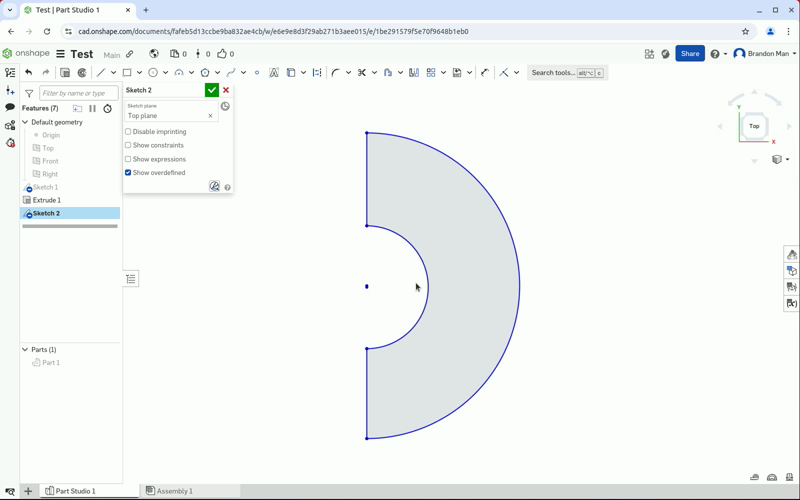
scroll(6)
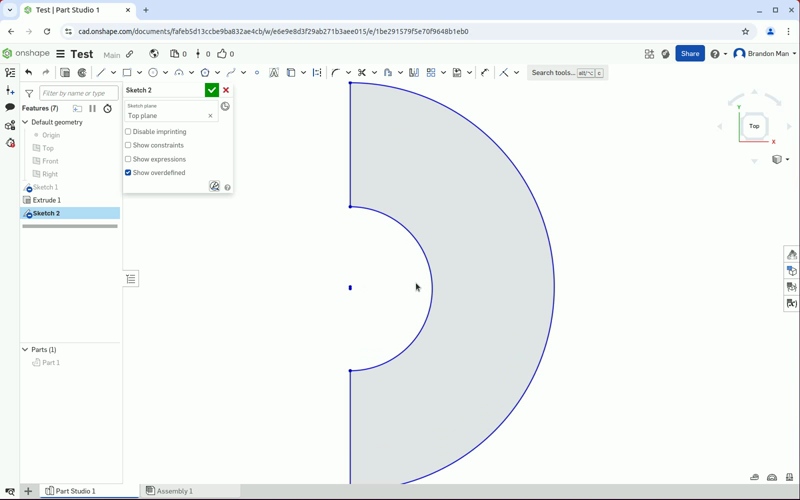
scroll(6)
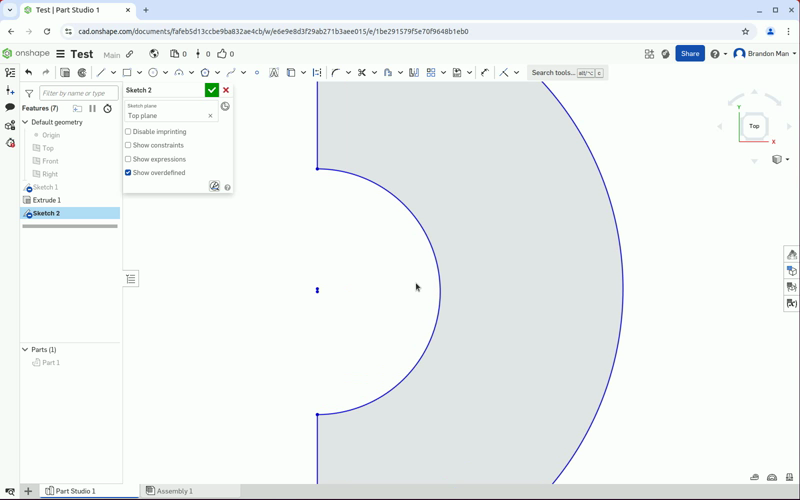
scroll(6)
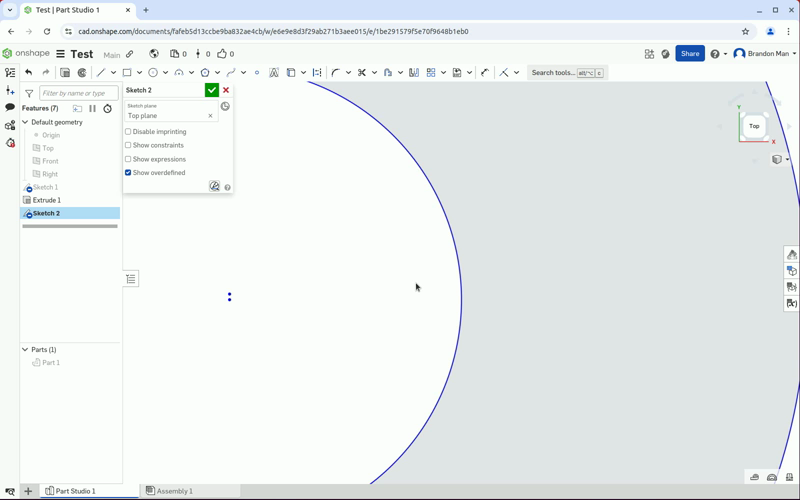
click(416, 282)
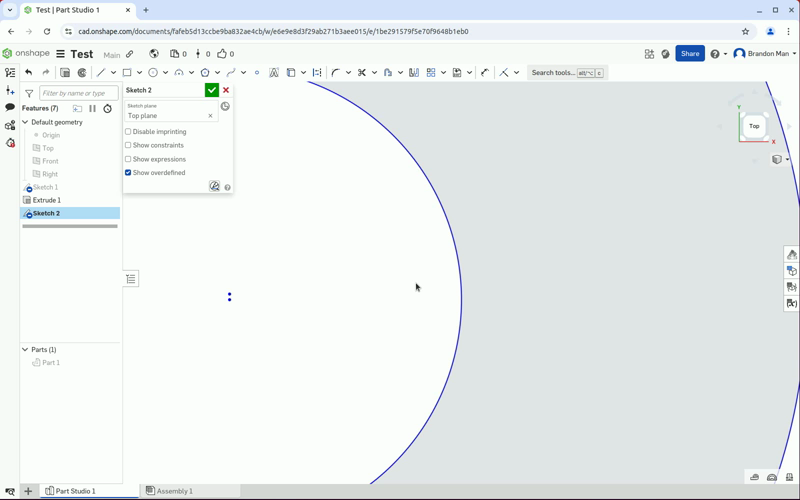
scroll(-6)
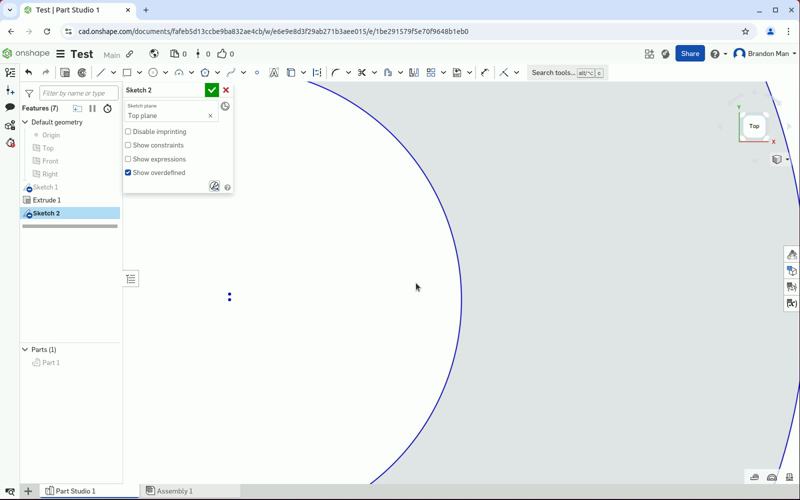
scroll(-6)
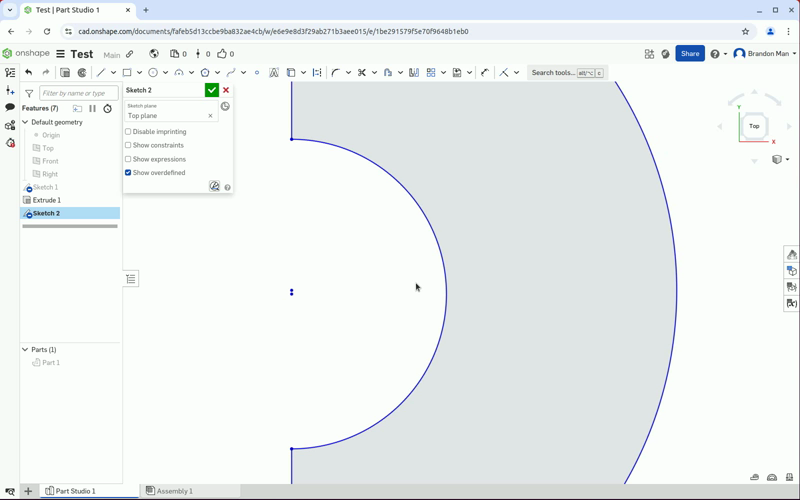
scroll(-6)
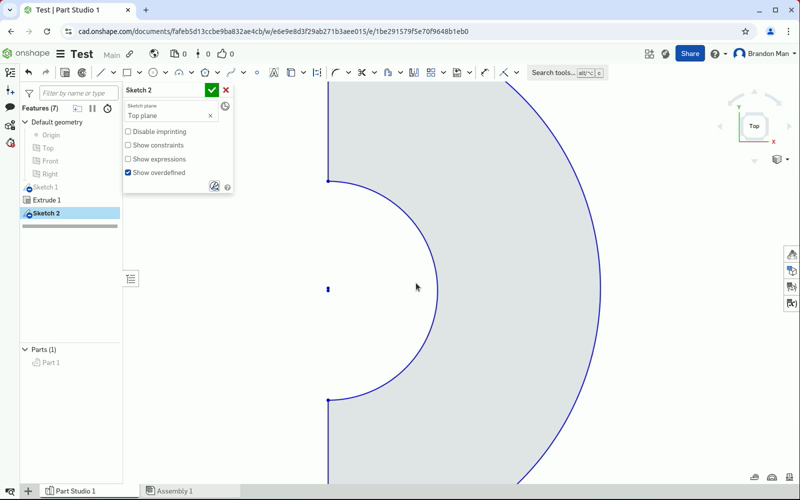
scroll(-6)
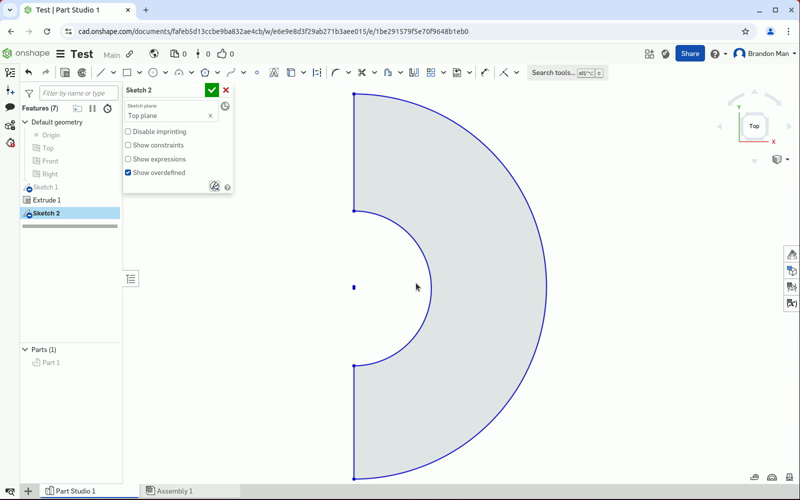
scroll(-6)
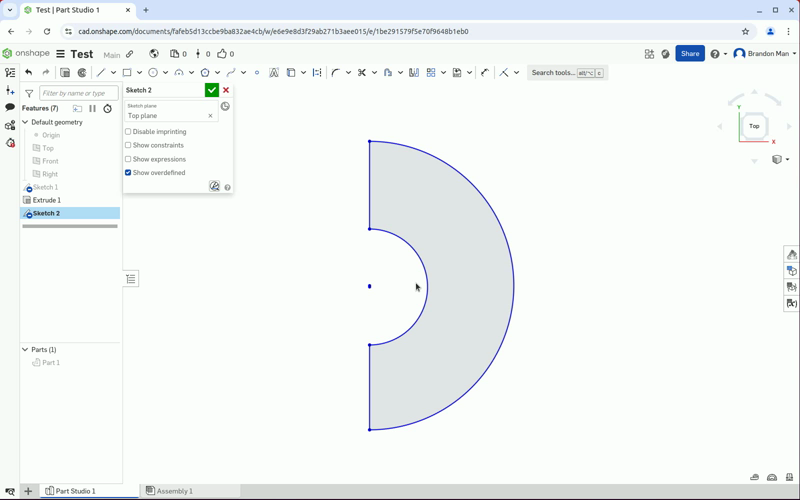
scroll(-6)
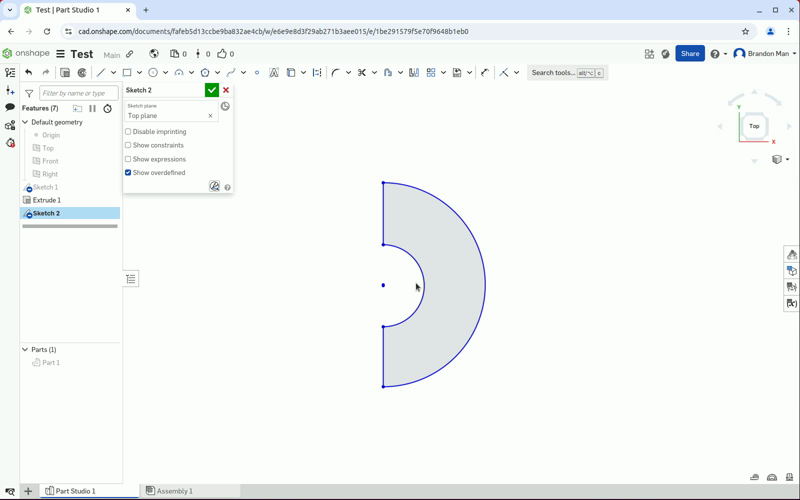
scroll(-6)
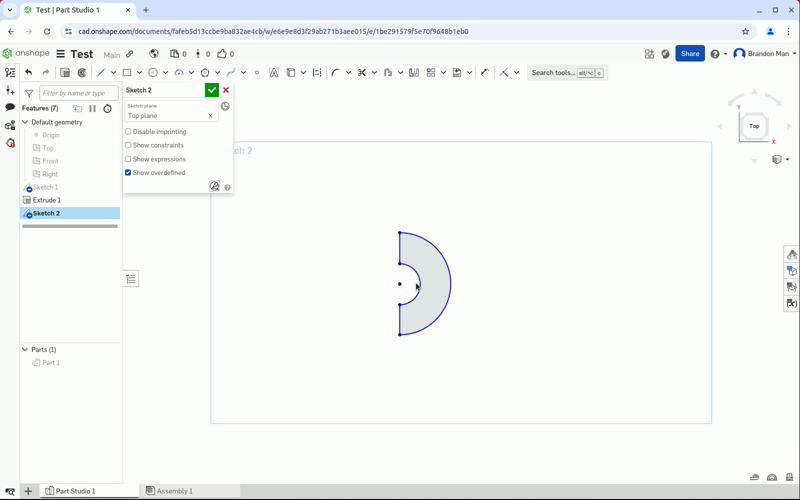
mouse_move(73, 352)
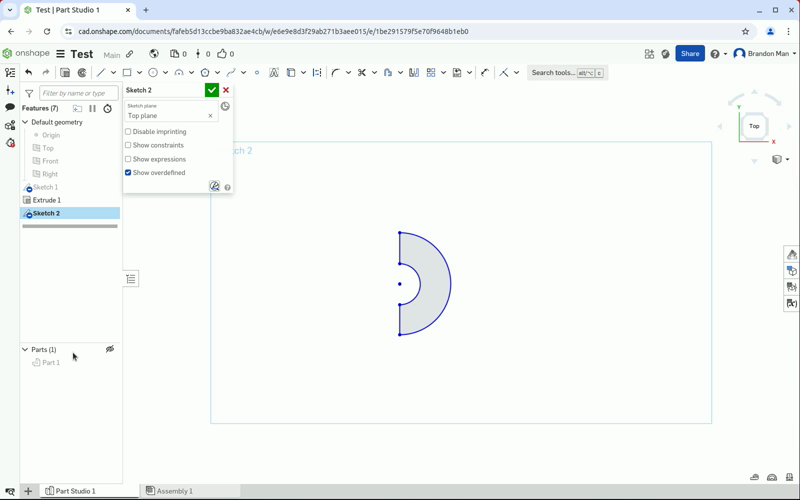
key(shift+y)
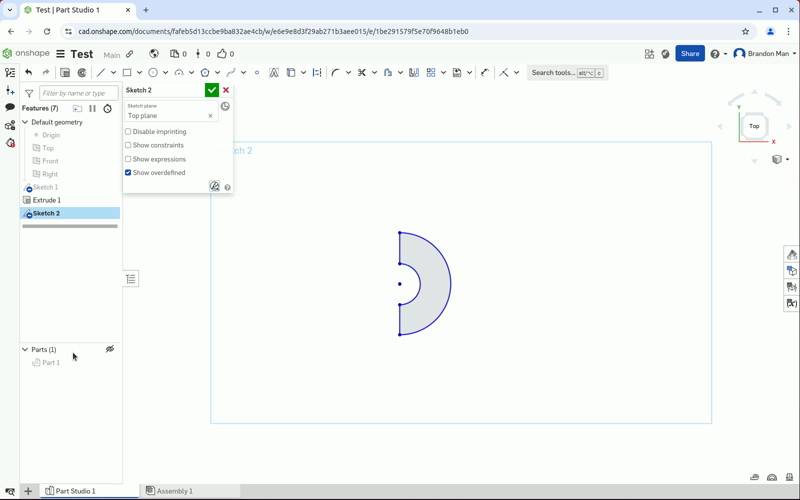
key(shift+e)
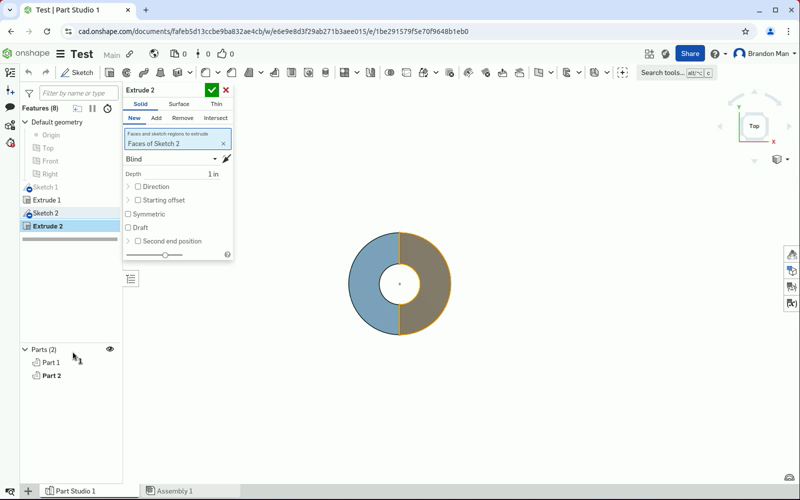
mouse_move(143, 106)
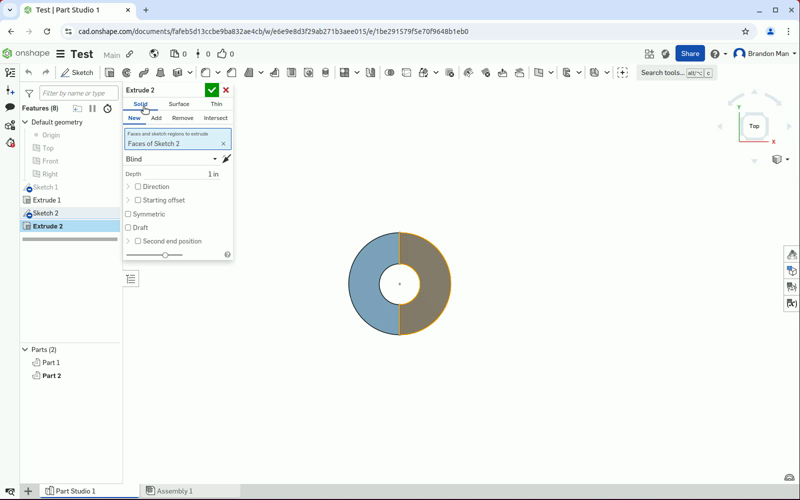
click(143, 106)
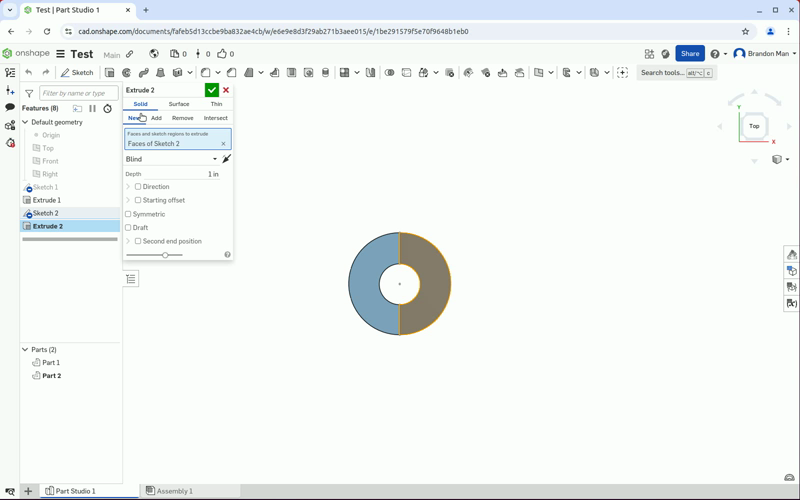
mouse_move(137, 120)
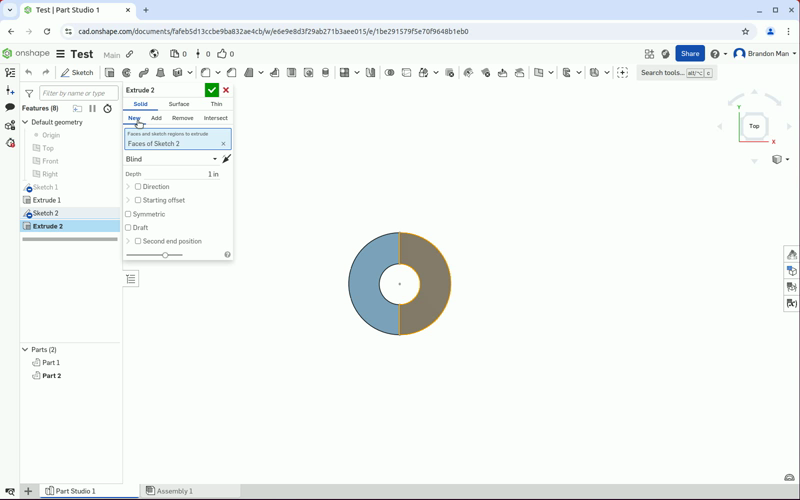
click(137, 120)
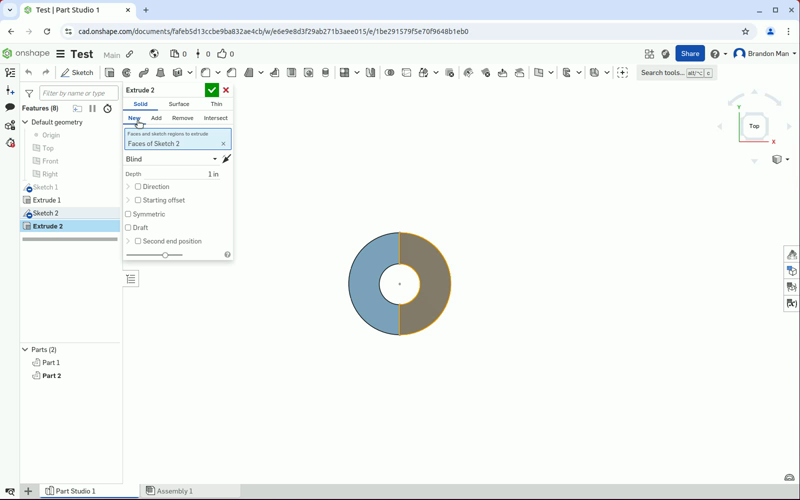
key(tab, 4)
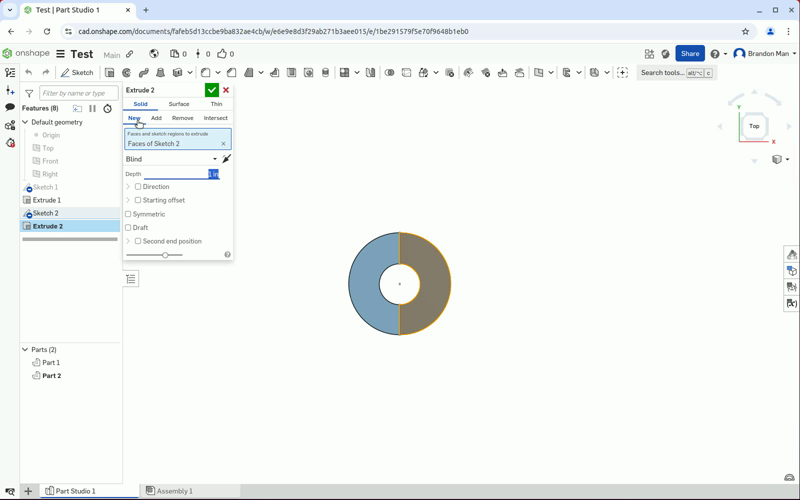
text(-8.425)
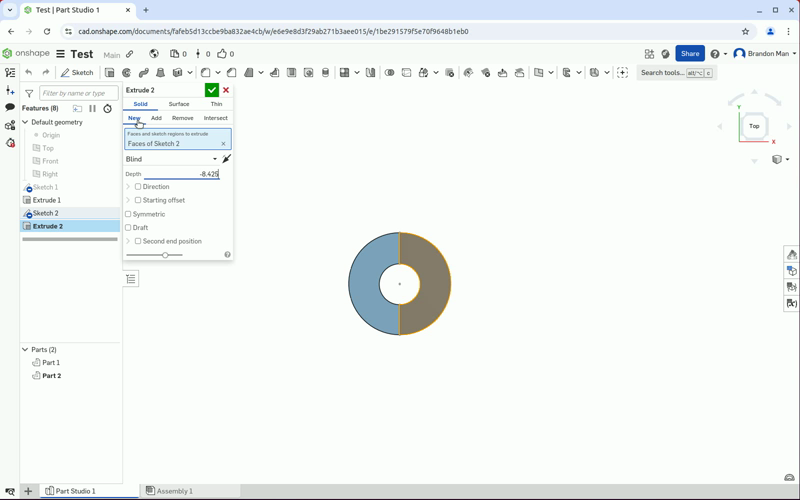
key(enter)
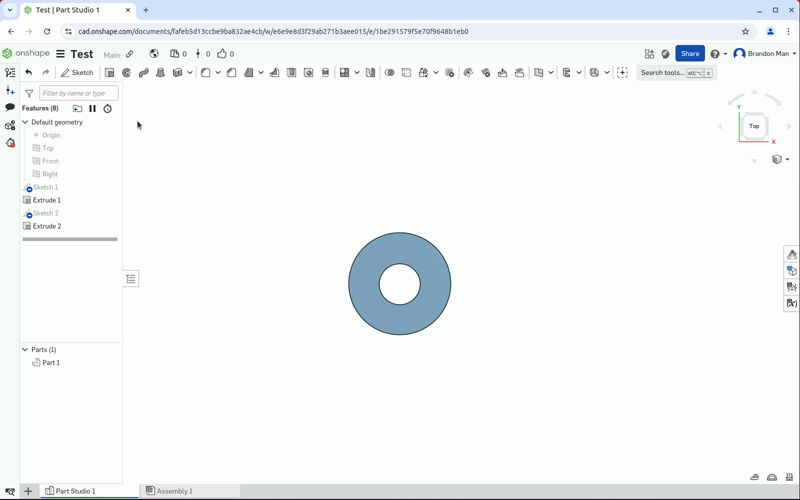
key(shift+h)
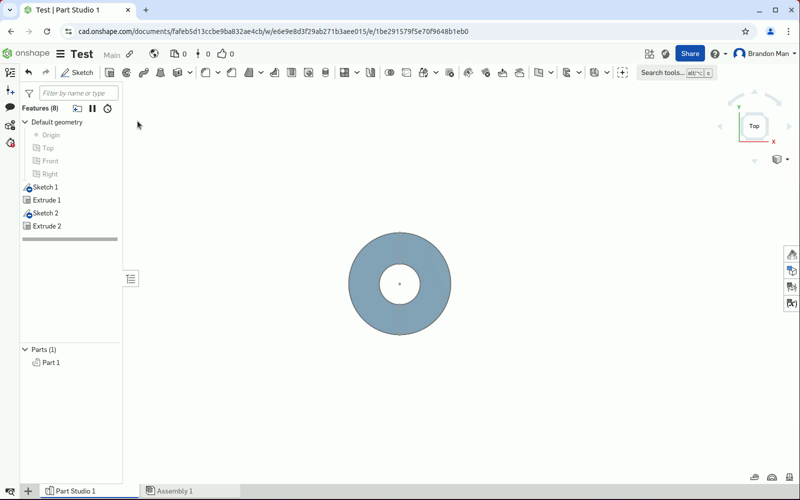
key(shift+h)
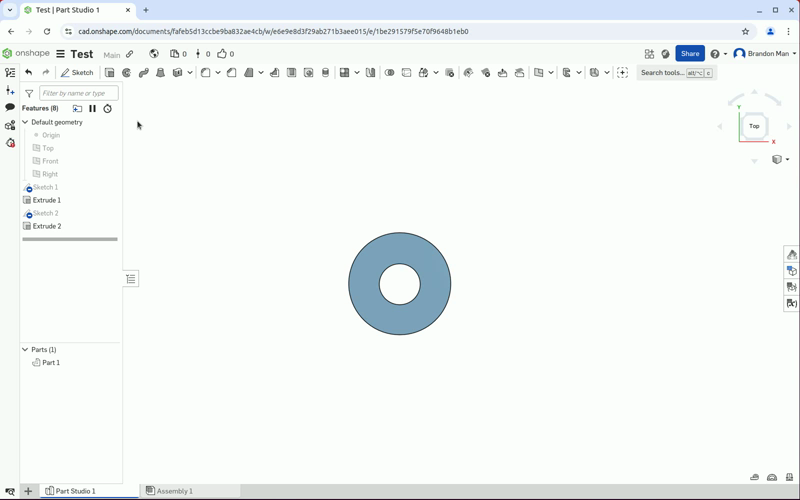
mouse_move(73, 189)
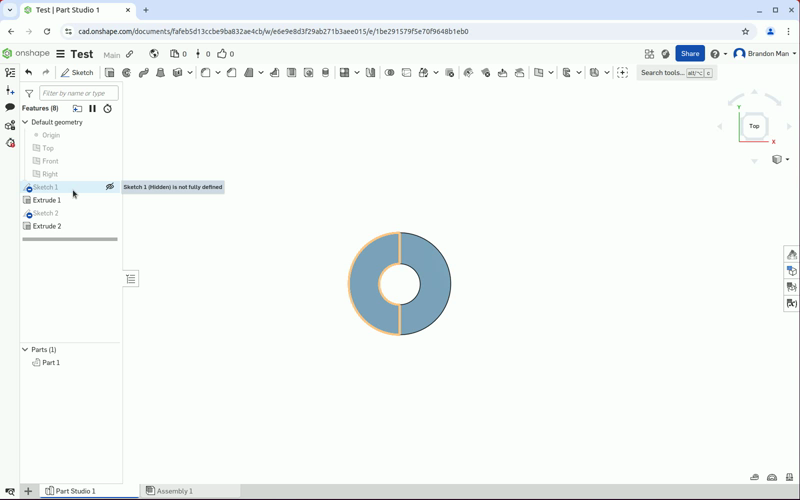
click(73, 189)
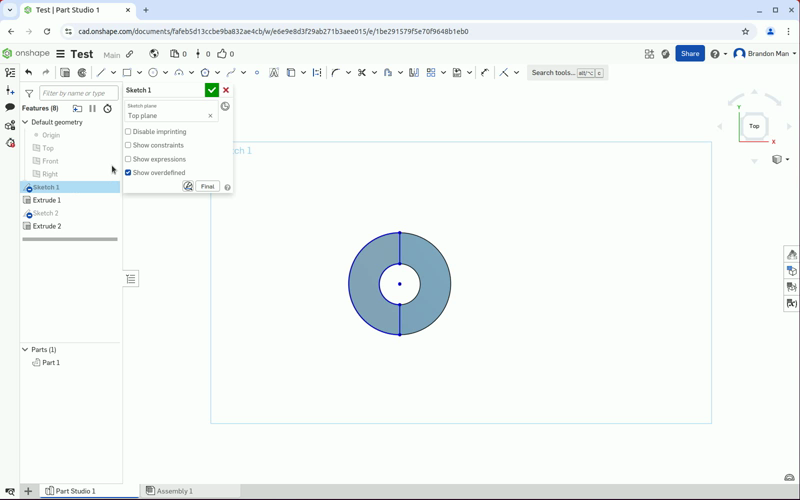
mouse_move(229, 92)
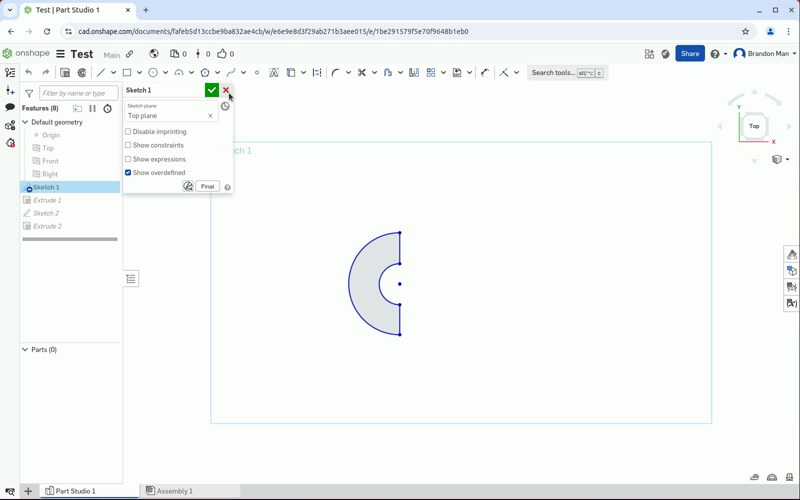
click(229, 92)
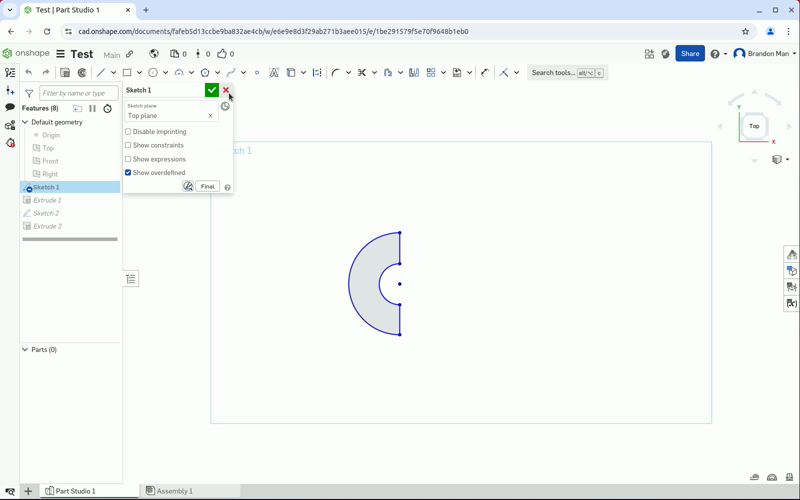
key(shift+s)
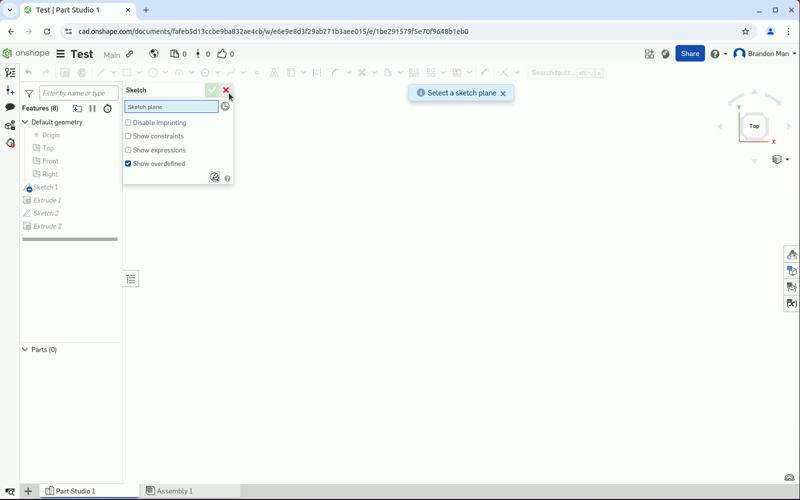
mouse_move(73, 150)
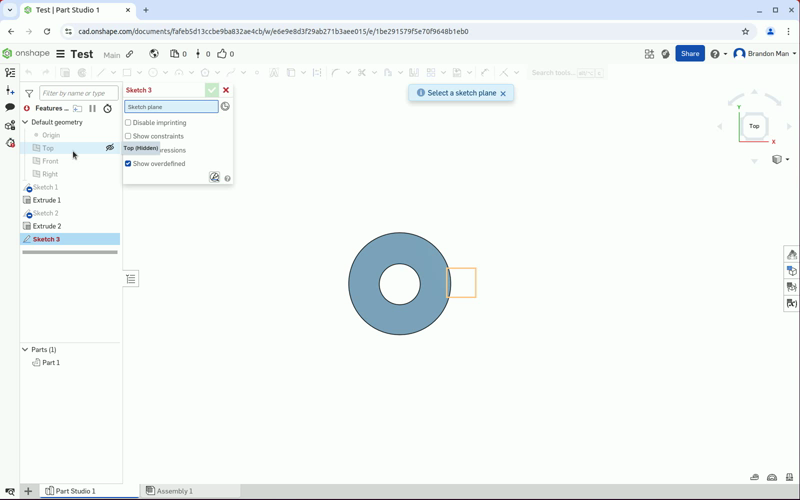
click(73, 150)
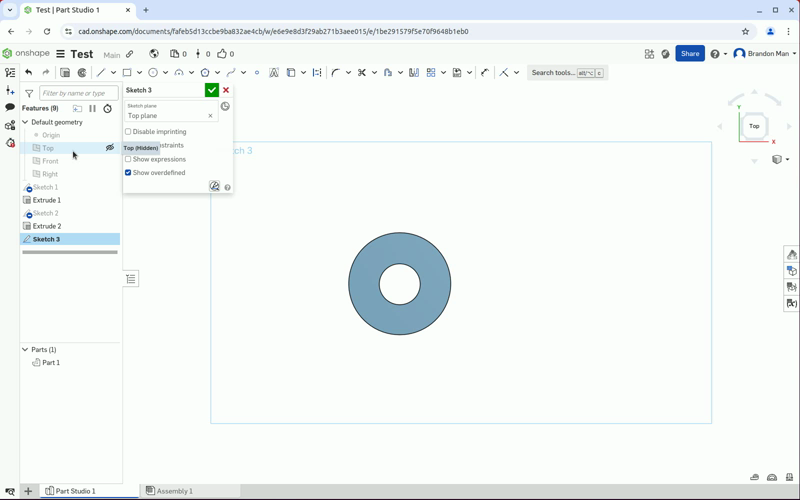
mouse_move(73, 352)
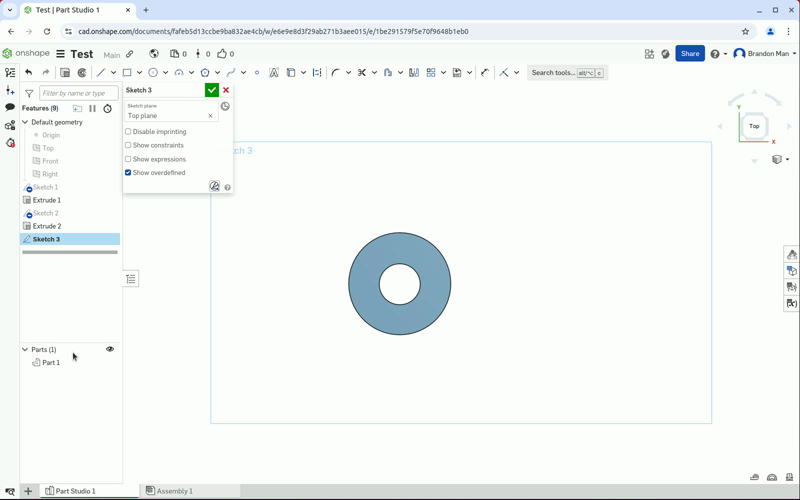
key(y)
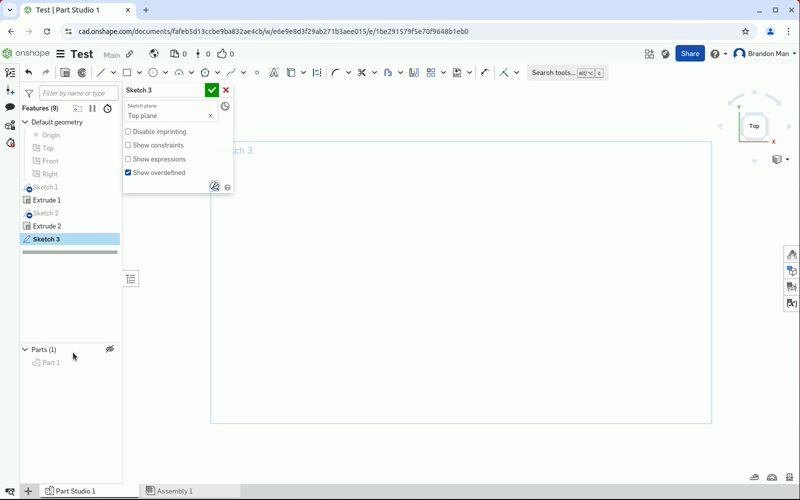
key(l)
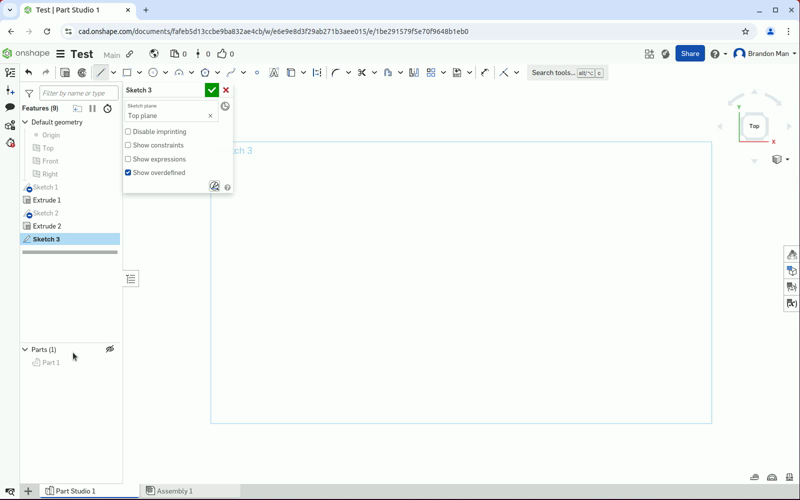
key_down(shift)
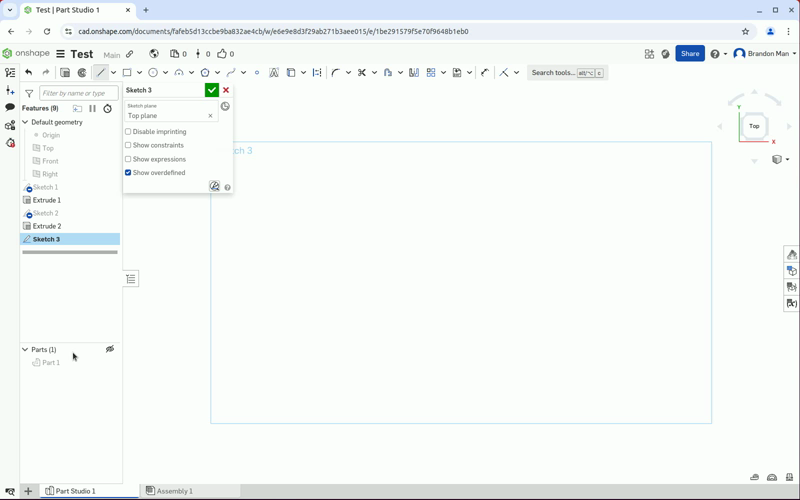
mouse_move(399, 334)
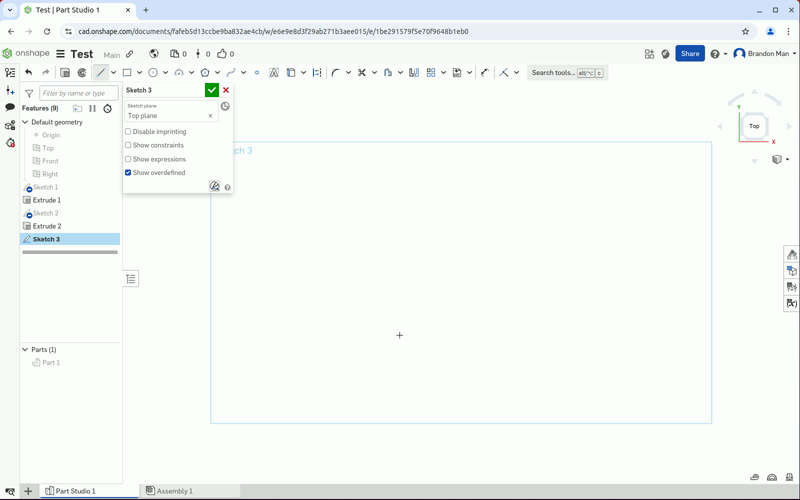
click(399, 334)
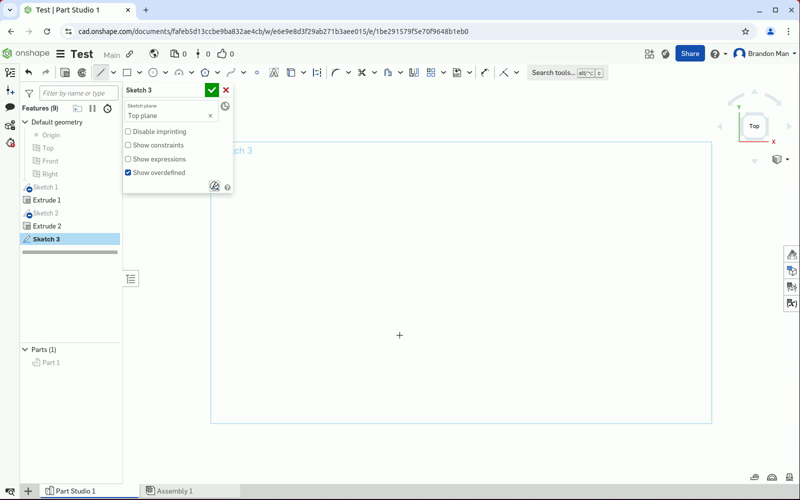
key_up(shift)
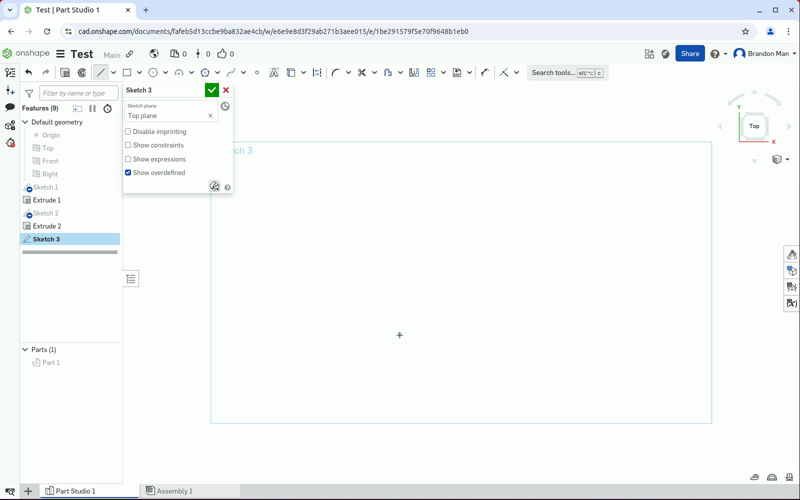
key_down(shift)
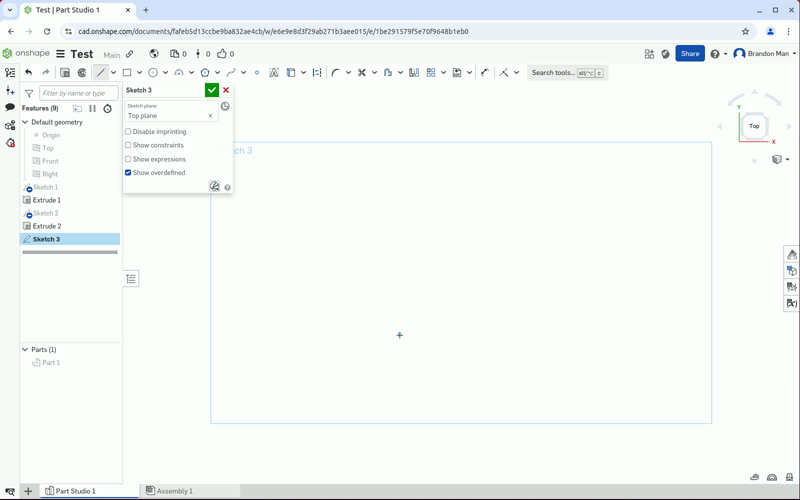
mouse_move(522, 334)
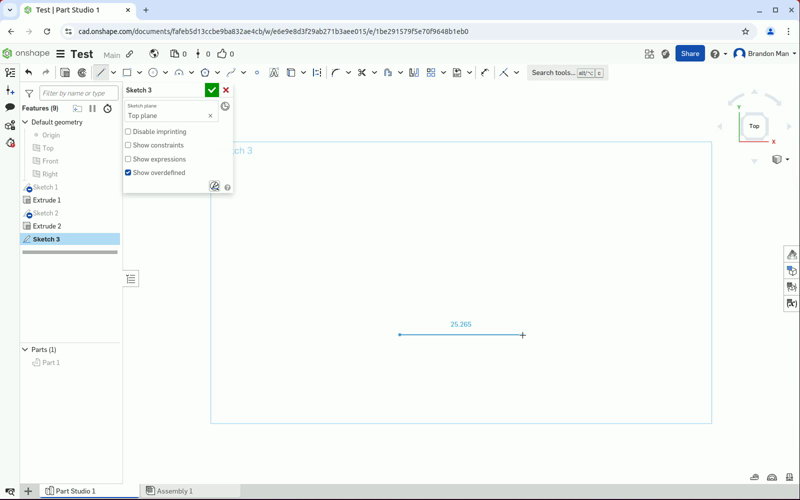
click(522, 334)
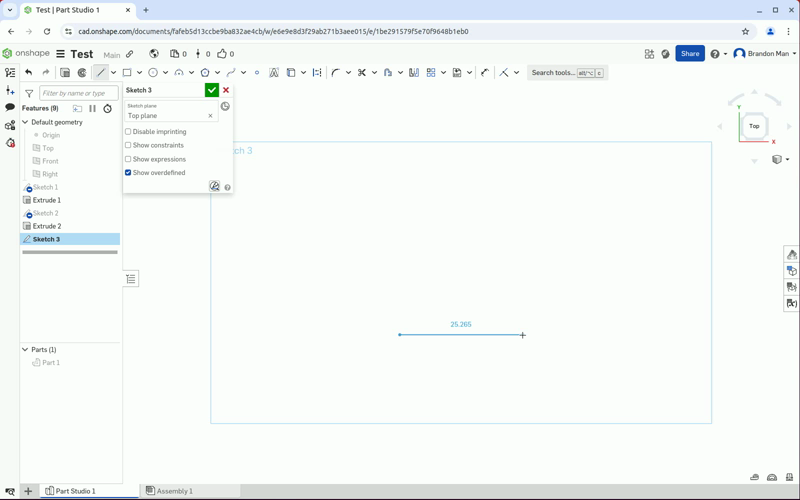
key_up(shift)
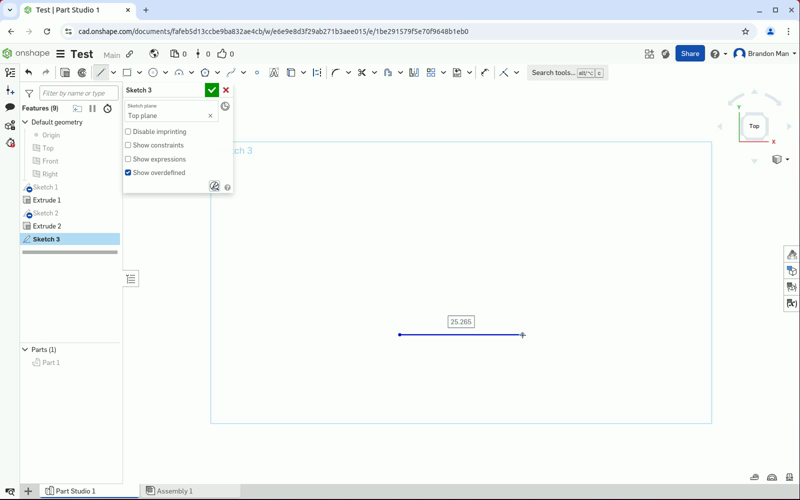
key_down(shift)
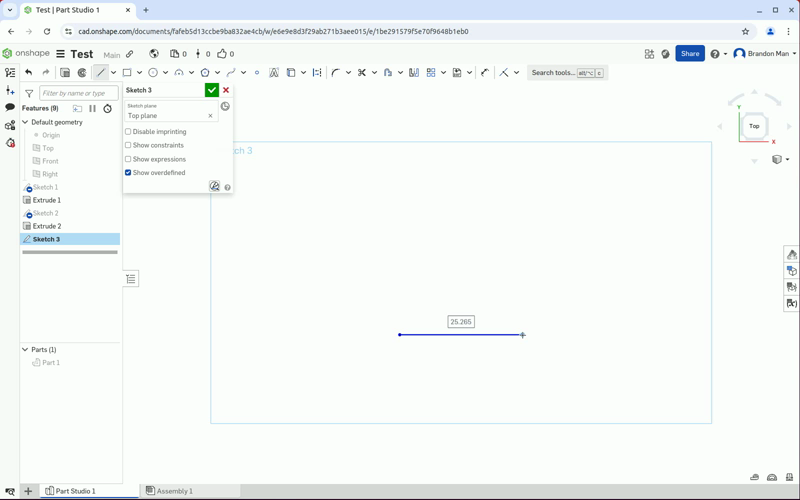
mouse_move(522, 232)
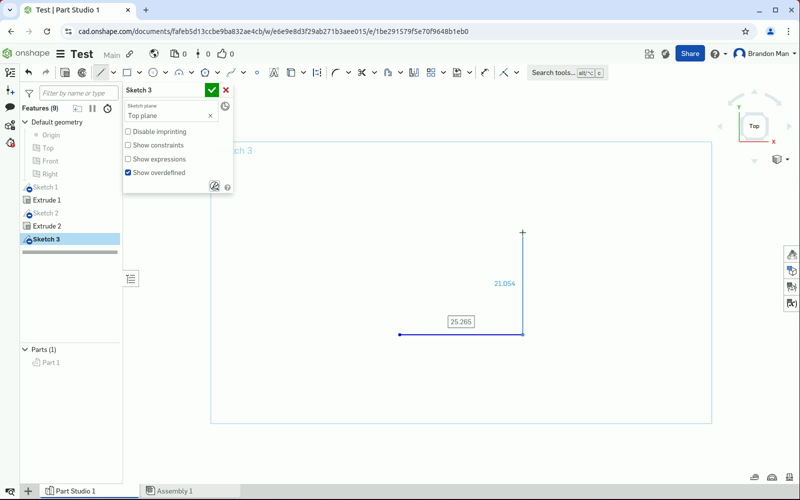
click(522, 232)
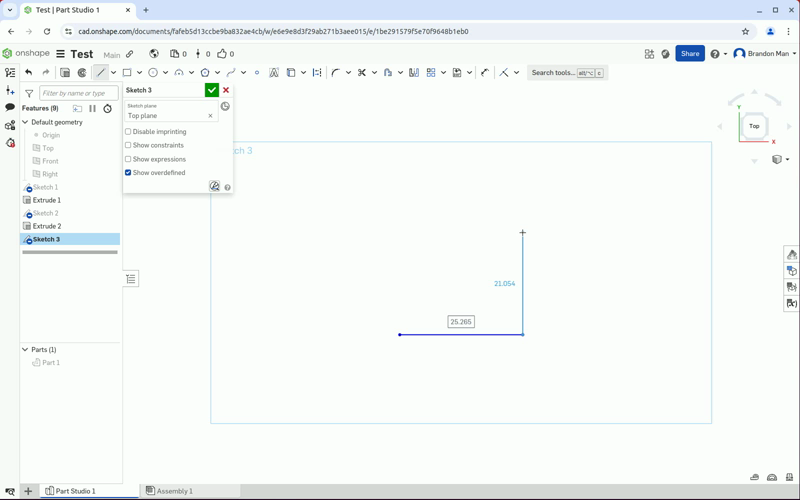
key_up(shift)
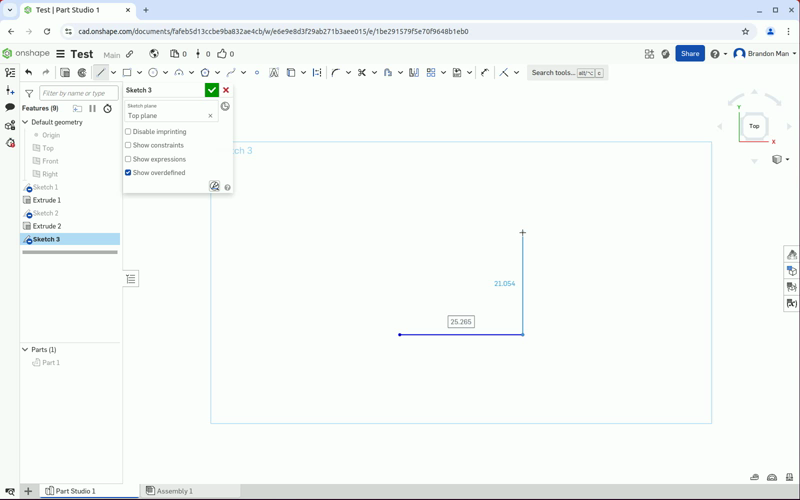
key_down(shift)
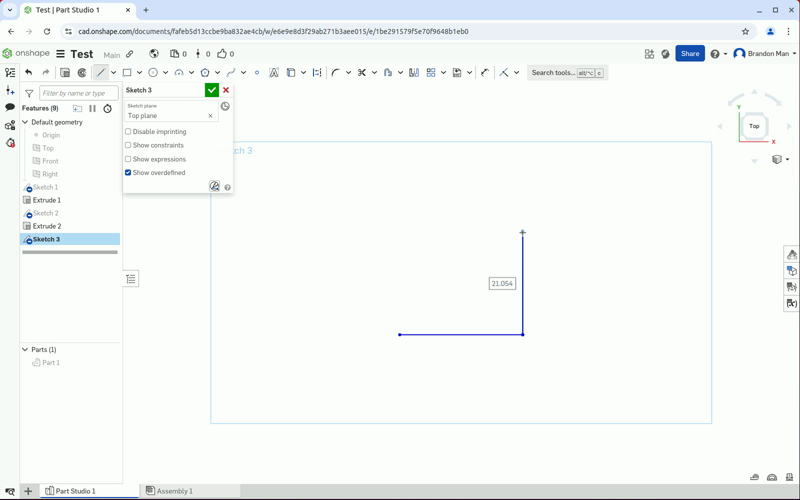
mouse_move(399, 232)
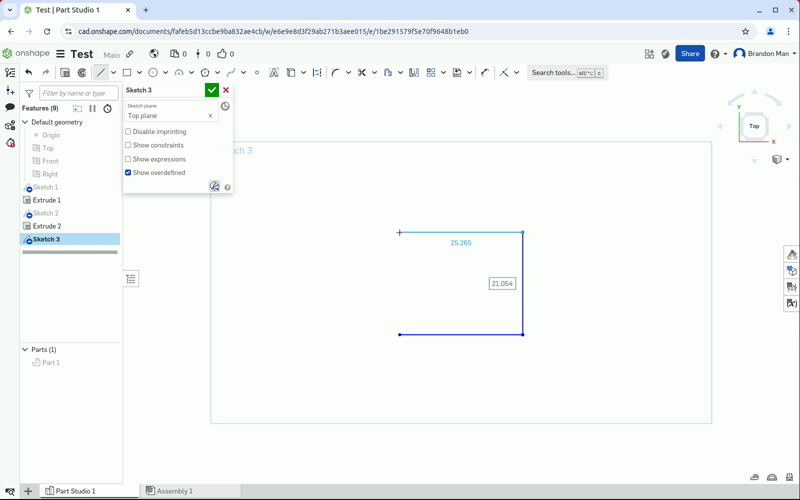
click(399, 232)
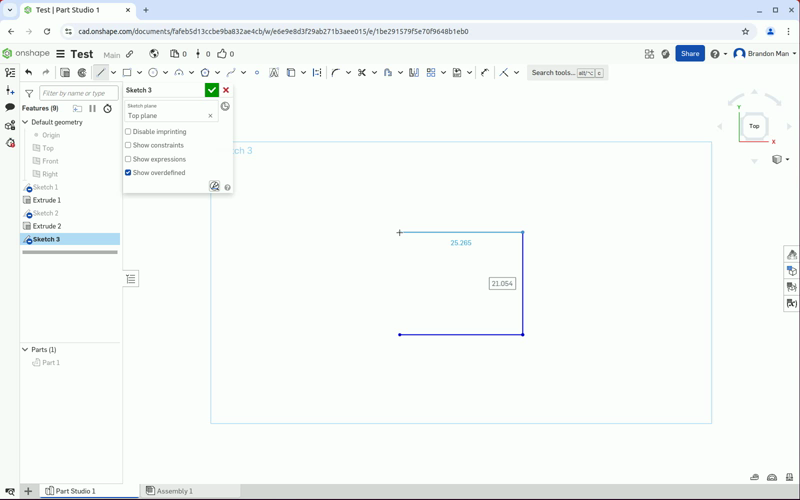
key_up(shift)
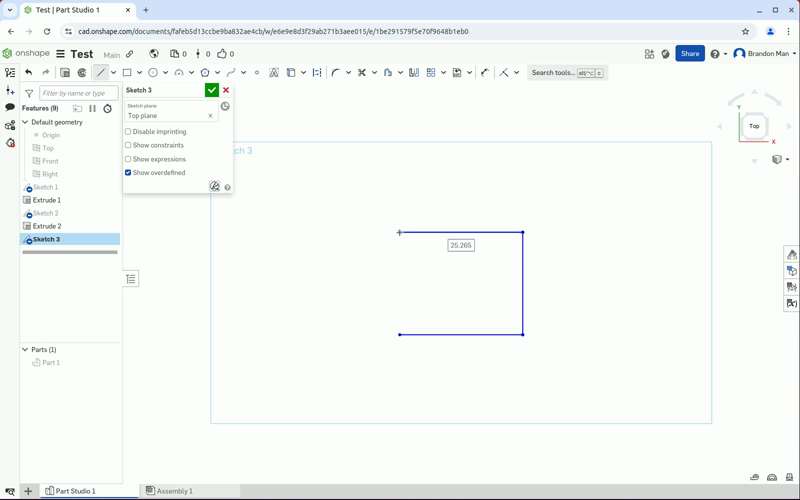
key(esc)
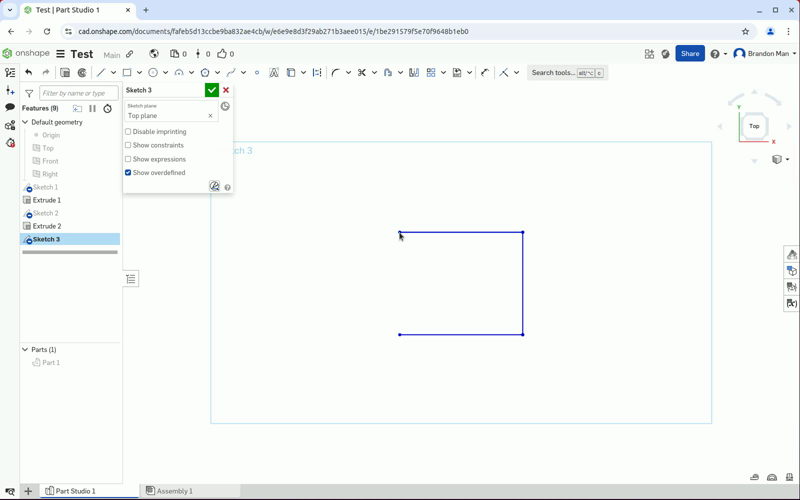
key(a)
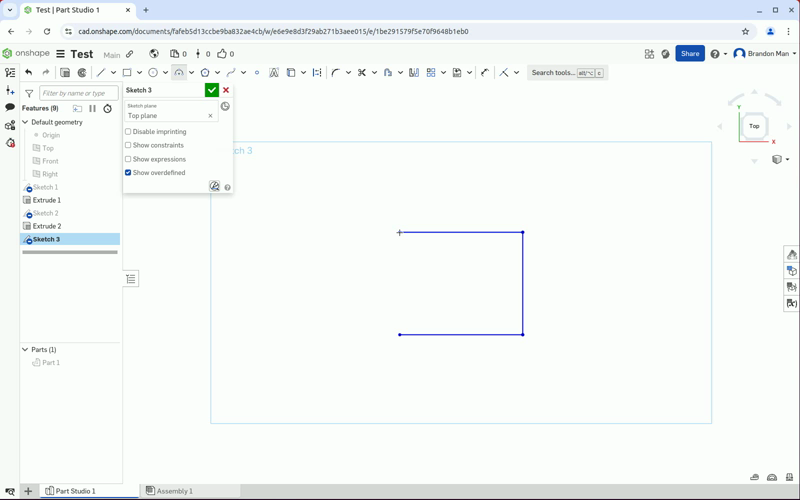
mouse_move(399, 232)
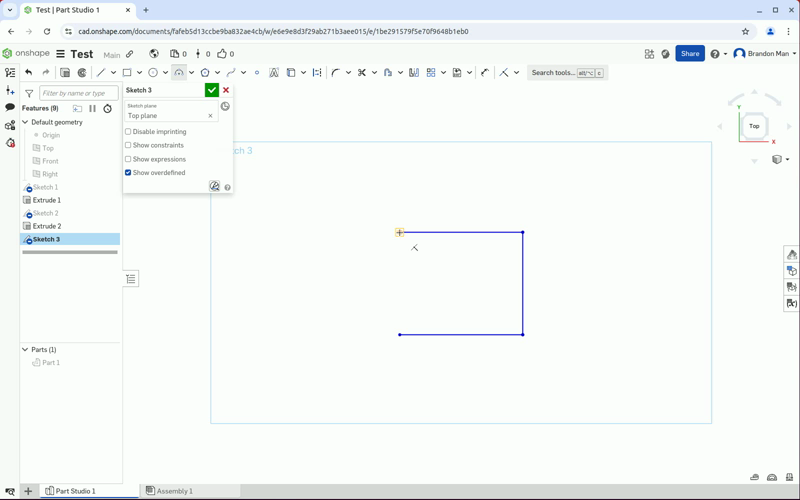
click(399, 232)
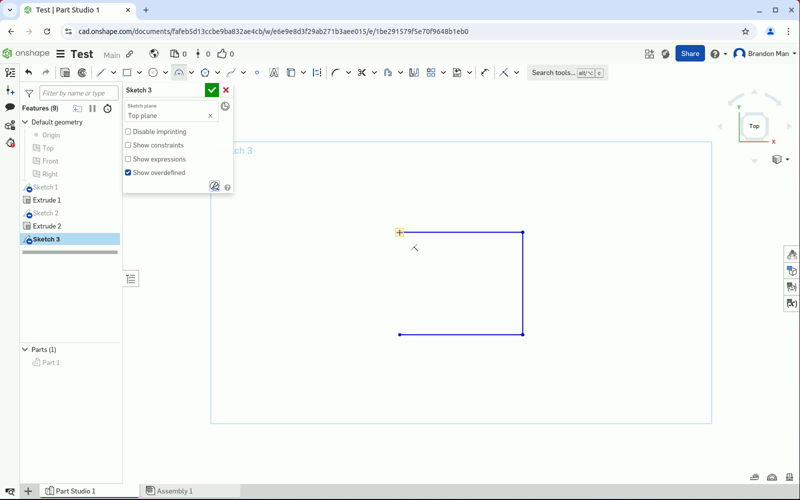
mouse_move(399, 334)
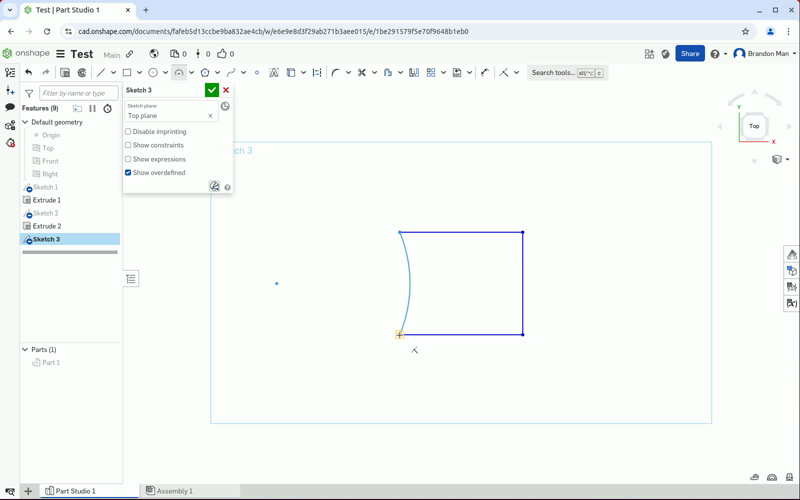
click(399, 334)
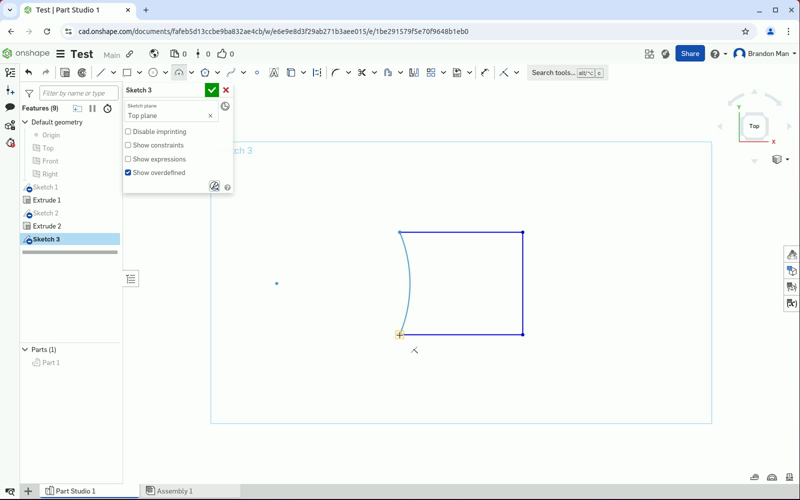
key_down(shift)
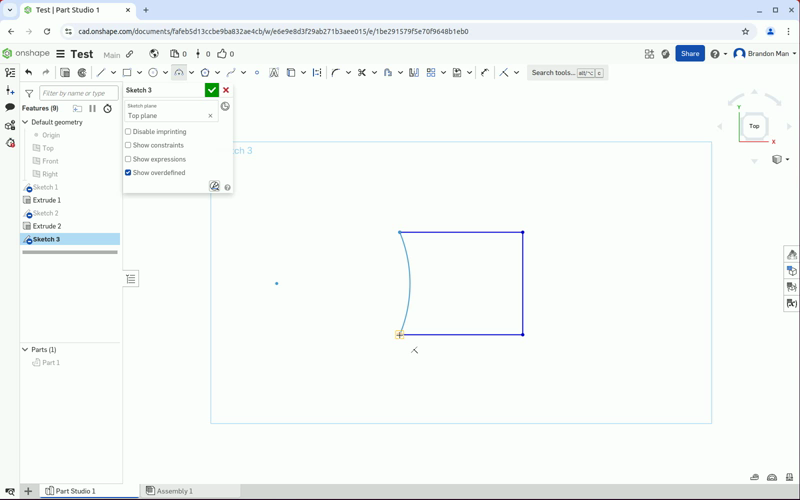
mouse_move(450, 283)
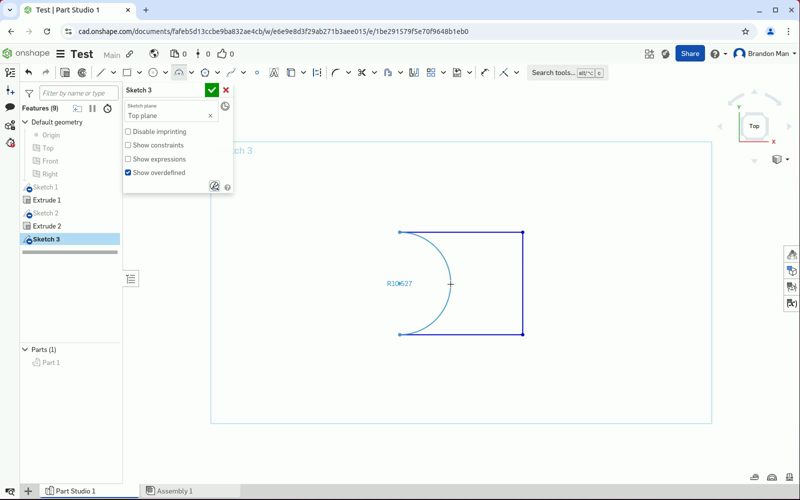
click(450, 283)
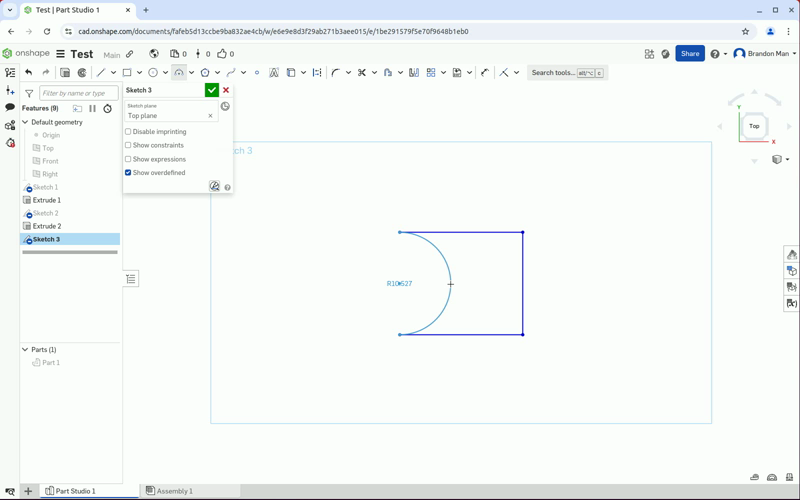
key_up(shift)
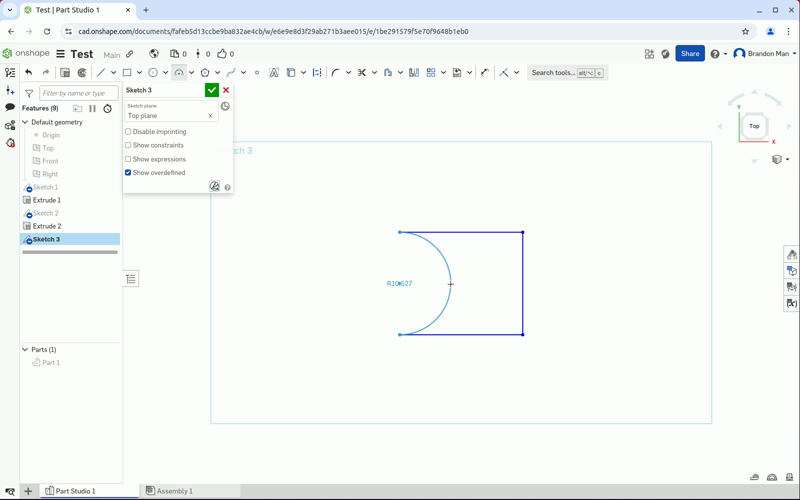
key(esc)
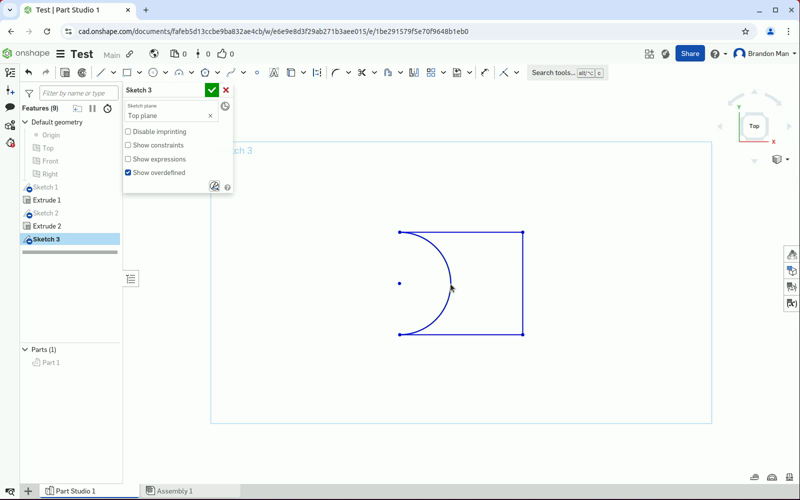
mouse_move(456, 246)
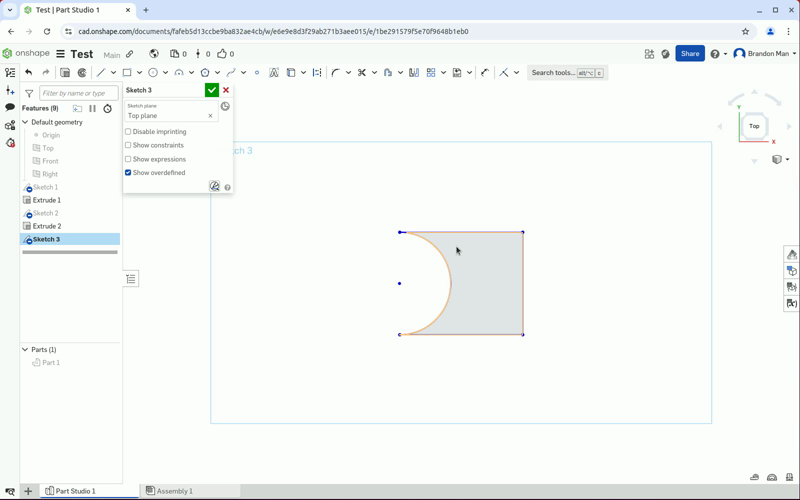
scroll(6)
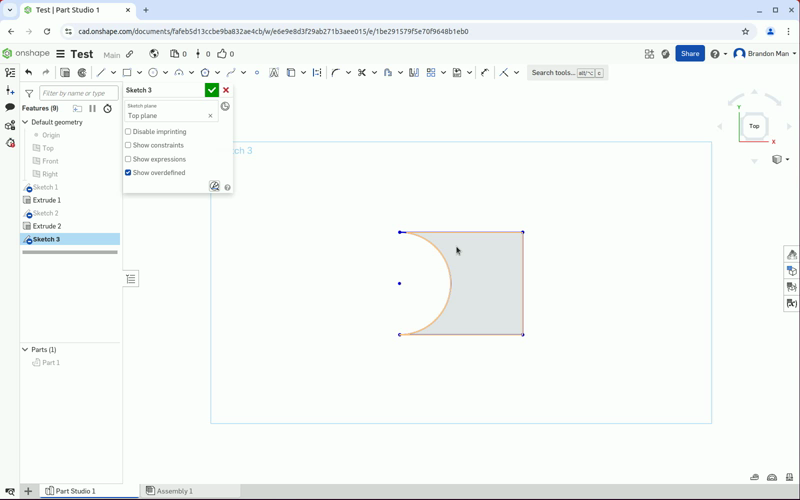
scroll(6)
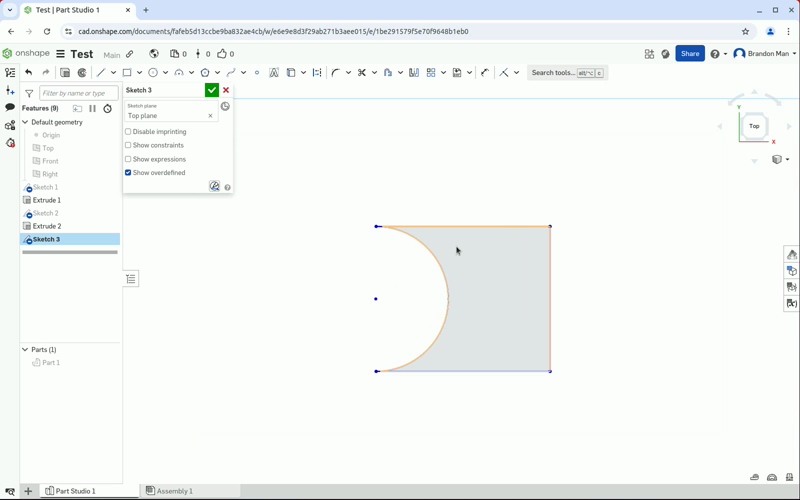
scroll(6)
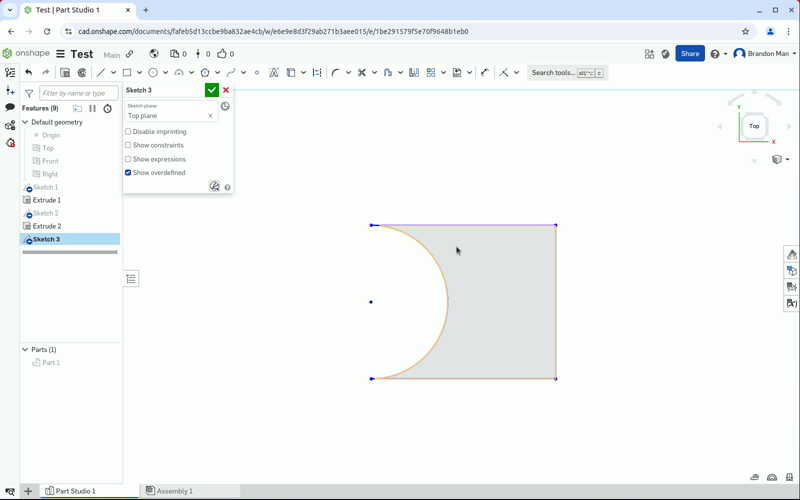
scroll(6)
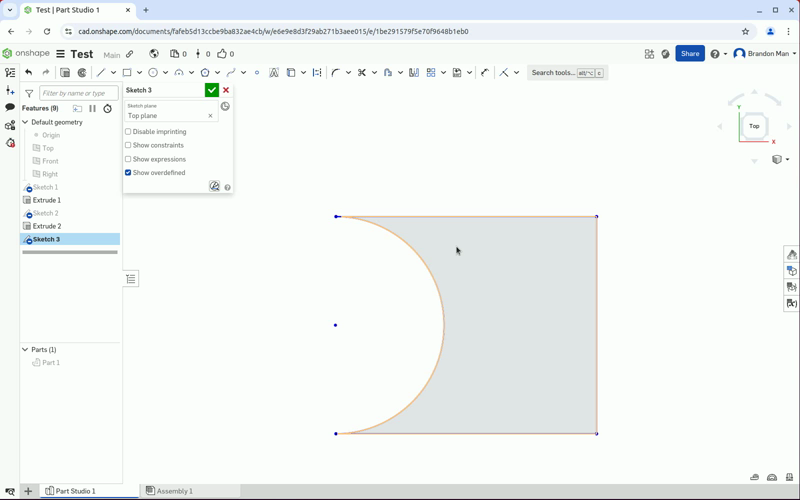
scroll(6)
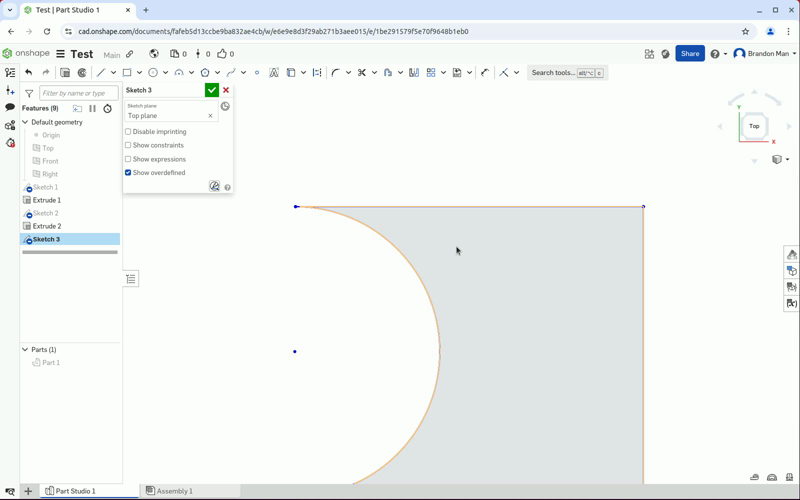
scroll(6)
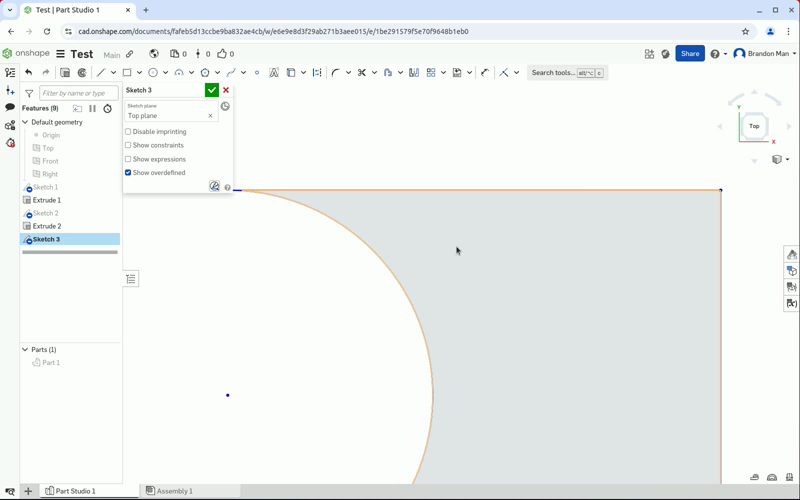
scroll(6)
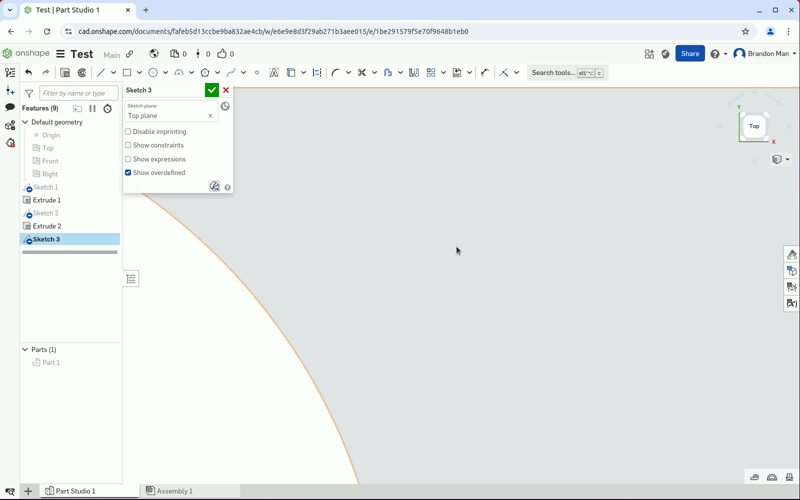
click(456, 246)
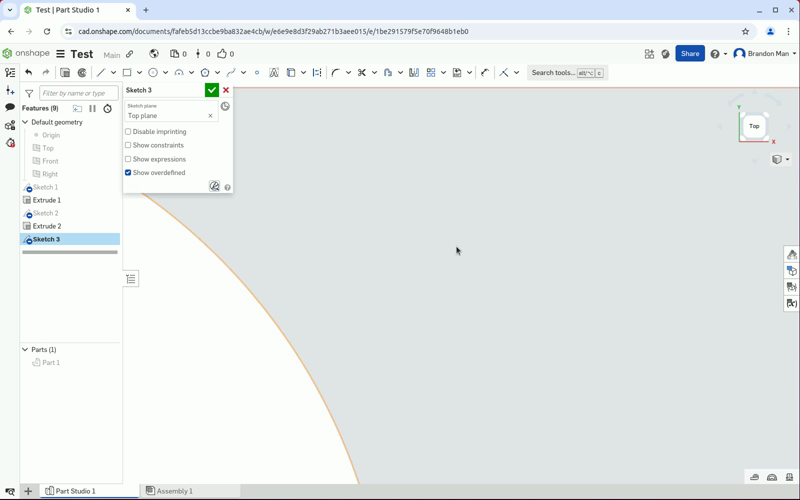
scroll(-6)
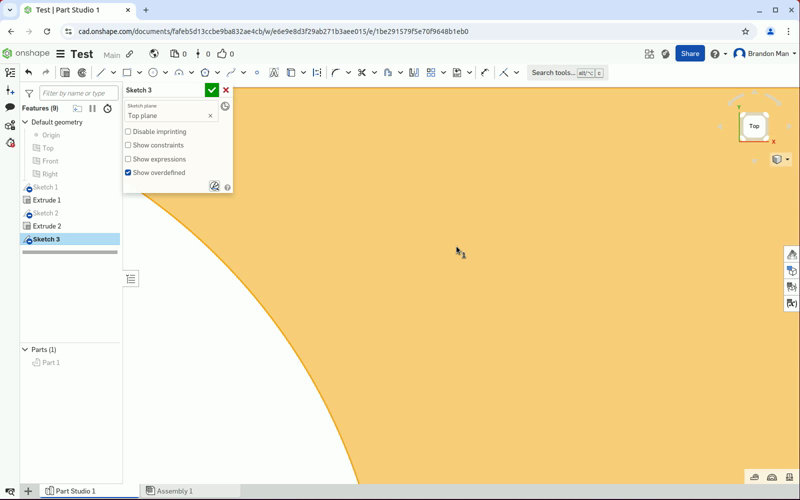
scroll(-6)
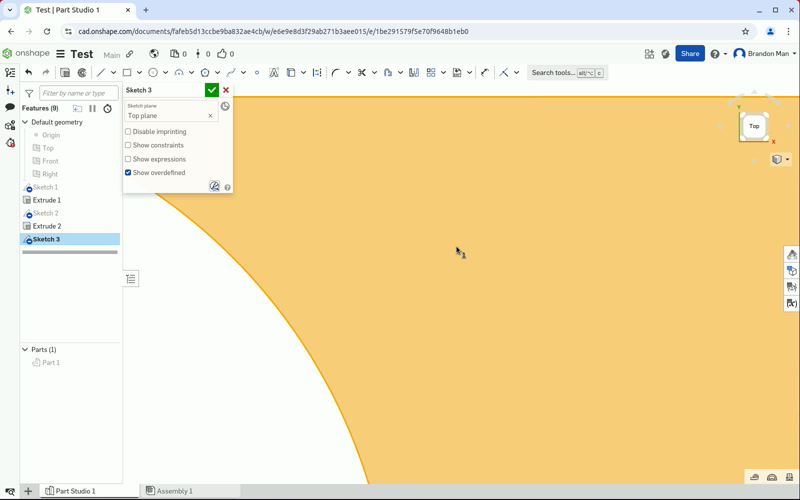
scroll(-6)
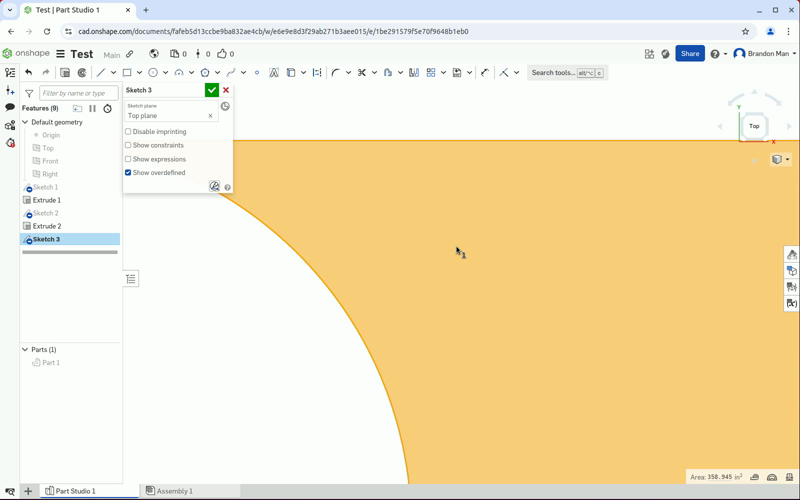
scroll(-6)
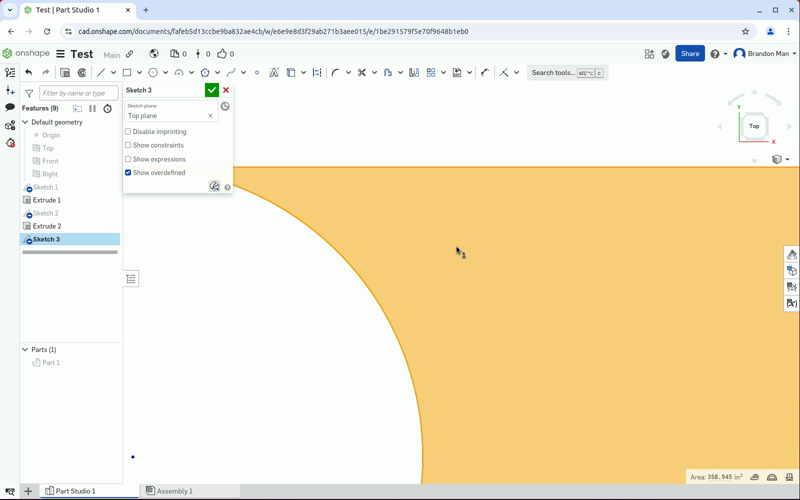
scroll(-6)
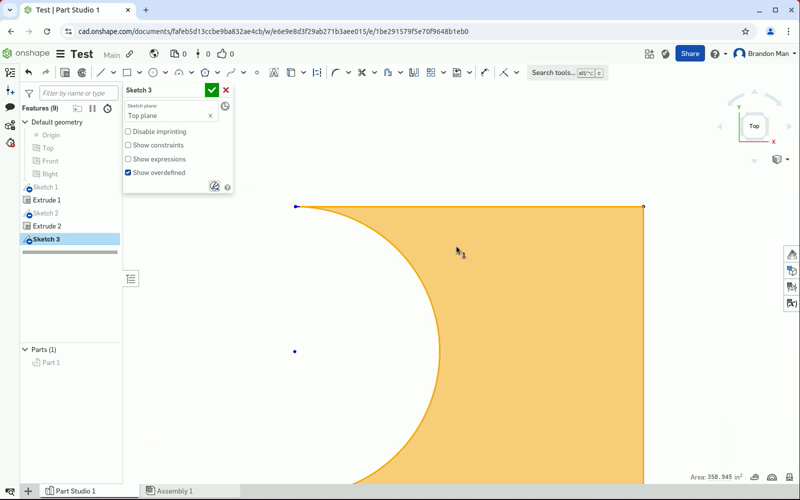
scroll(-6)
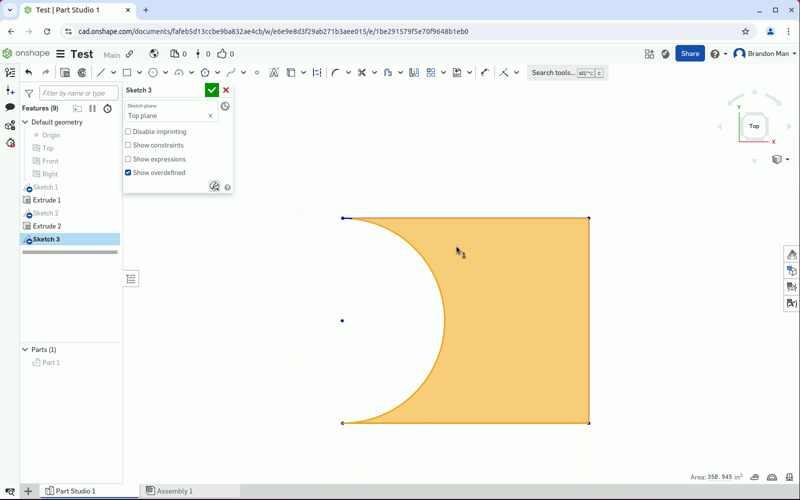
scroll(-6)
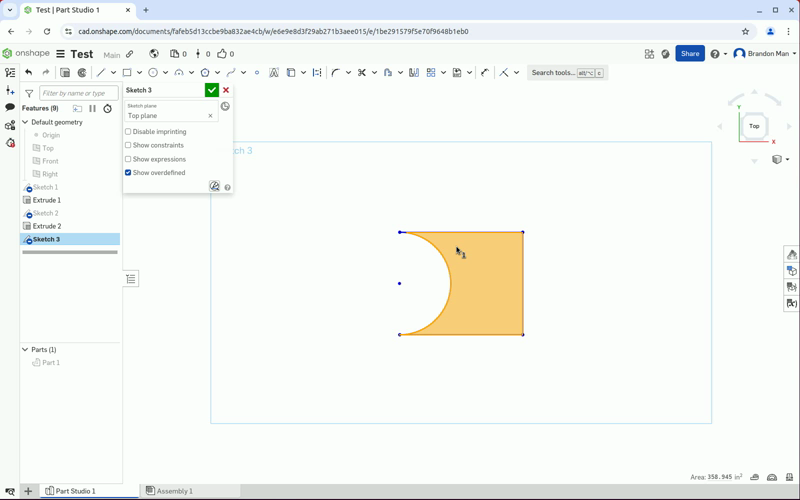
mouse_move(73, 352)
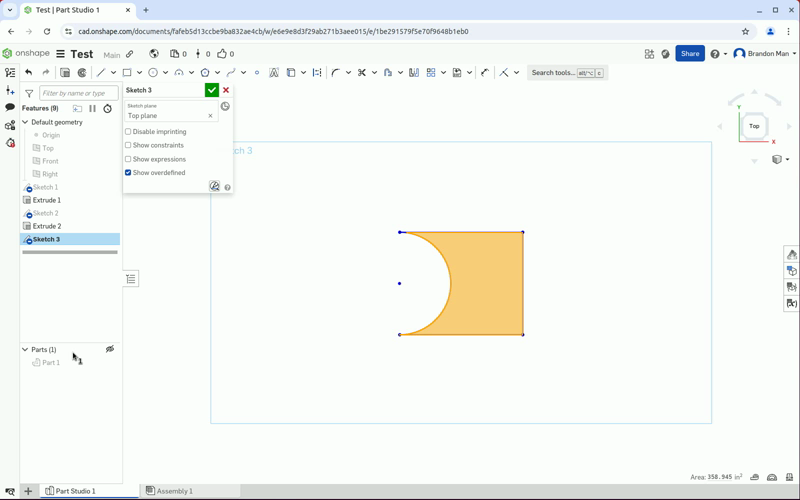
key(shift+y)
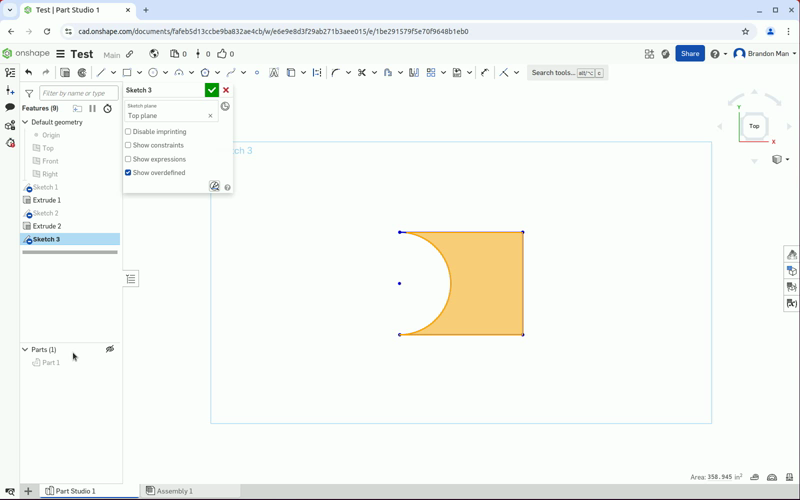
key(shift+e)
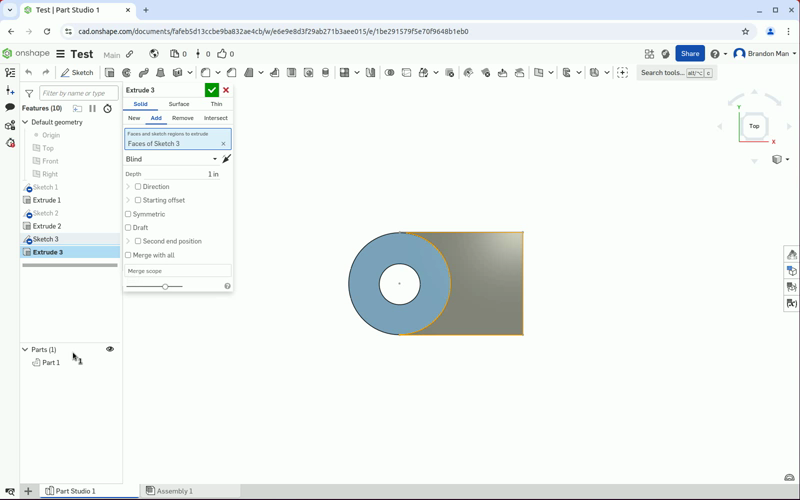
mouse_move(143, 106)
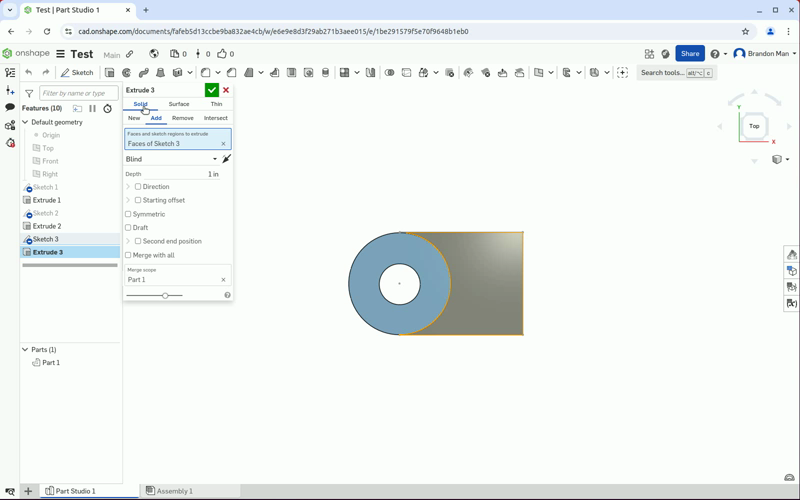
click(143, 106)
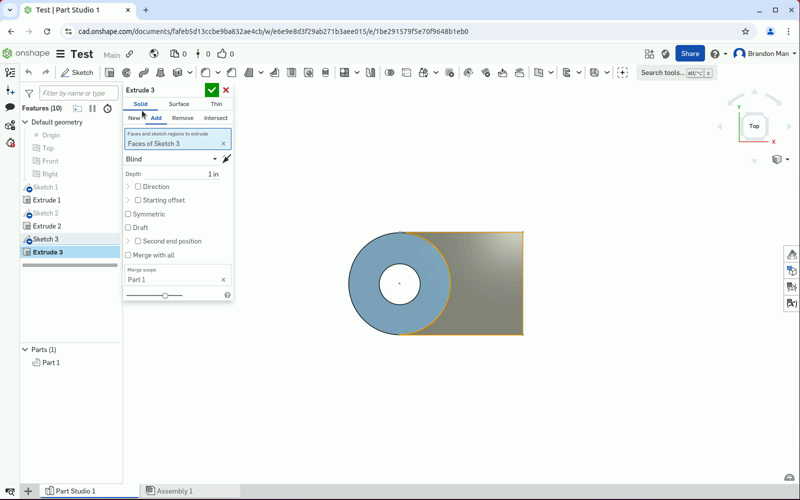
mouse_move(137, 120)
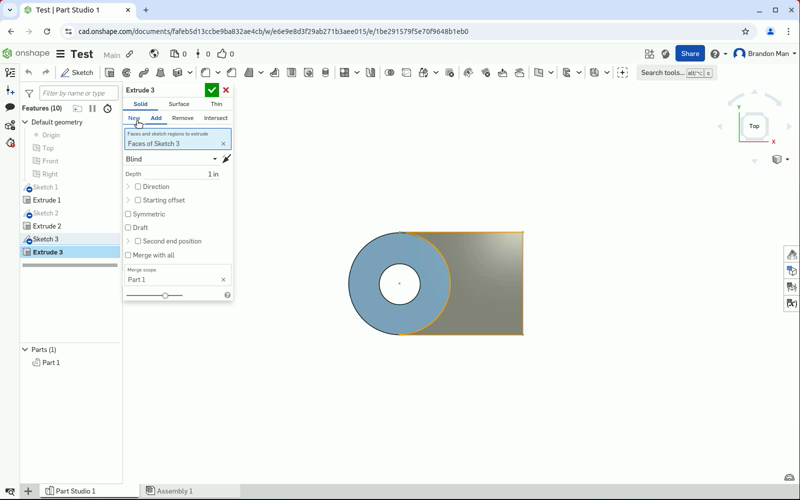
click(137, 120)
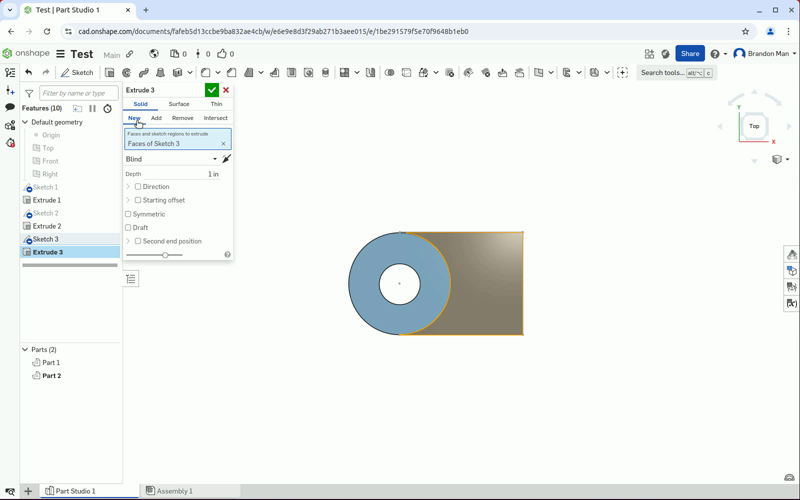
key(tab, 4)
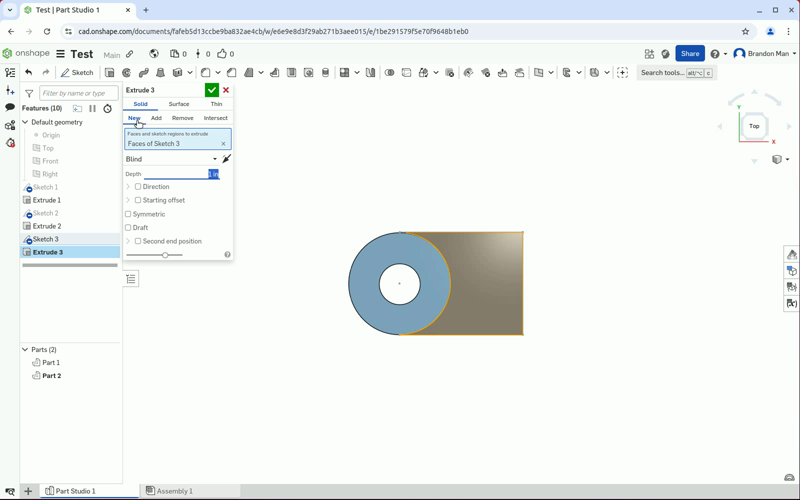
text(-8.425)
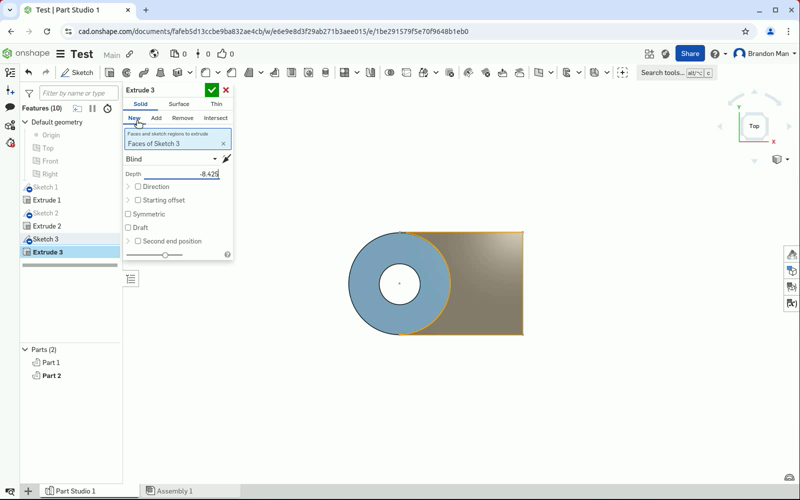
key(enter)
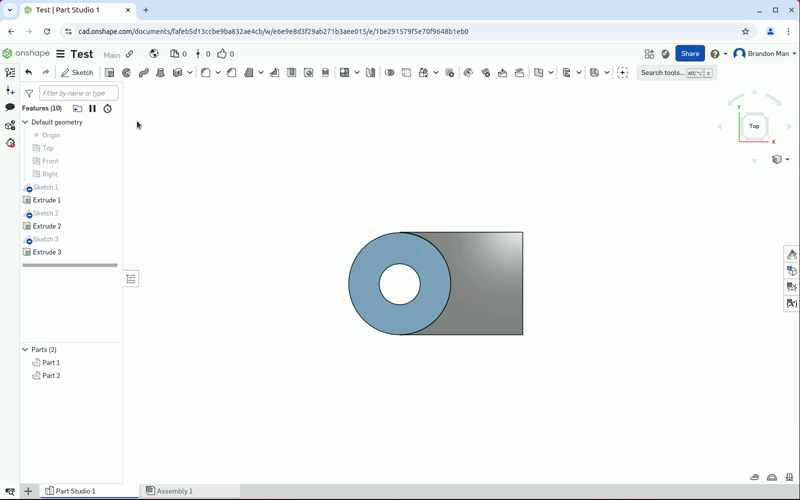
key(shift+h)
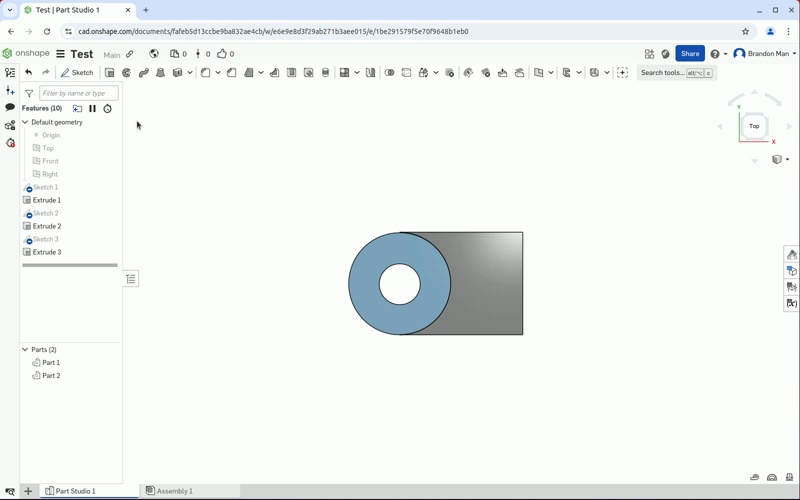
key(shift+h)
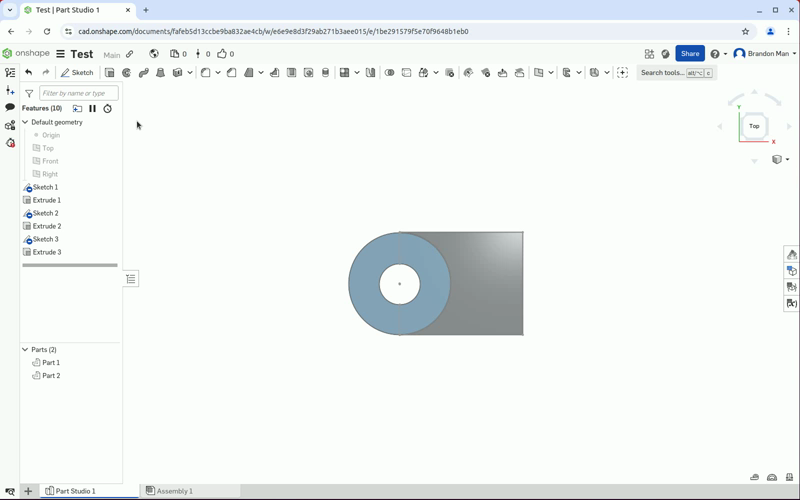
key(shift+7)
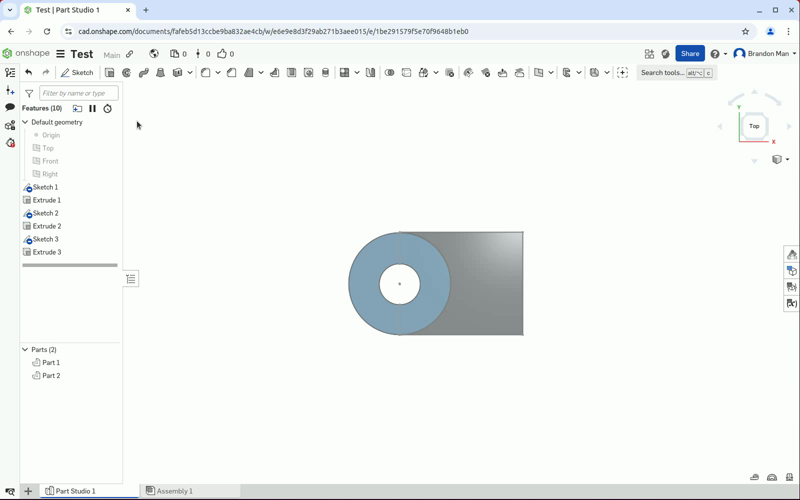
key(up, 3)
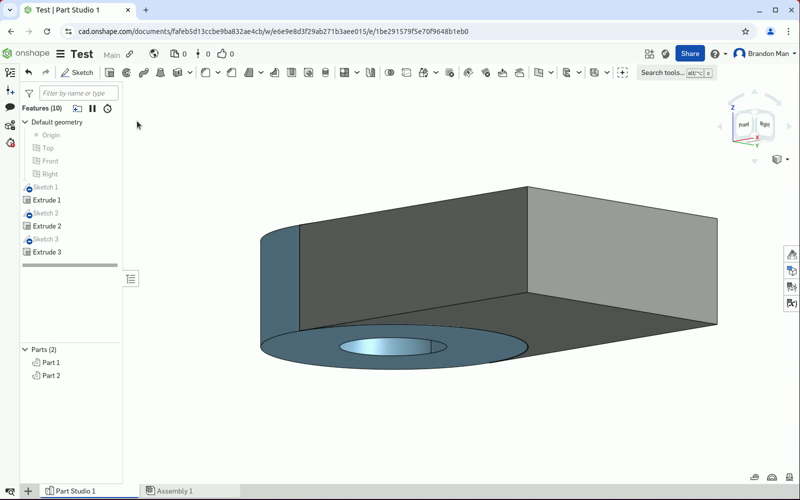
key(left, 3)
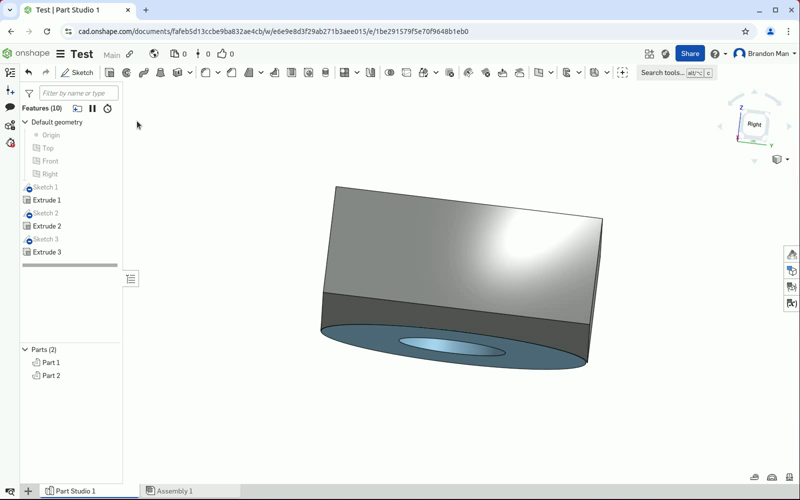
key(right, 3)
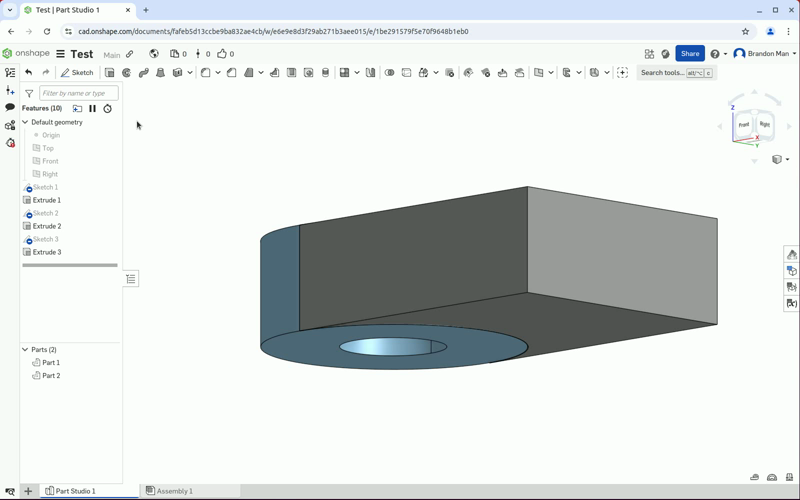
key(down, 3)
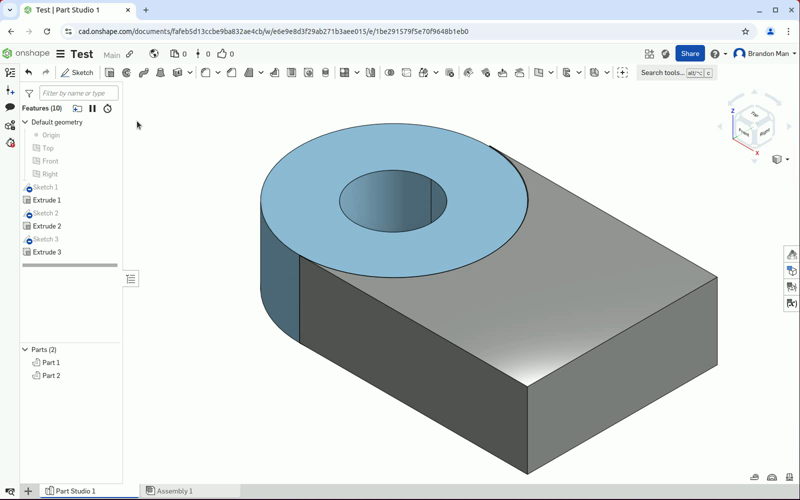
mouse_move(73, 189)
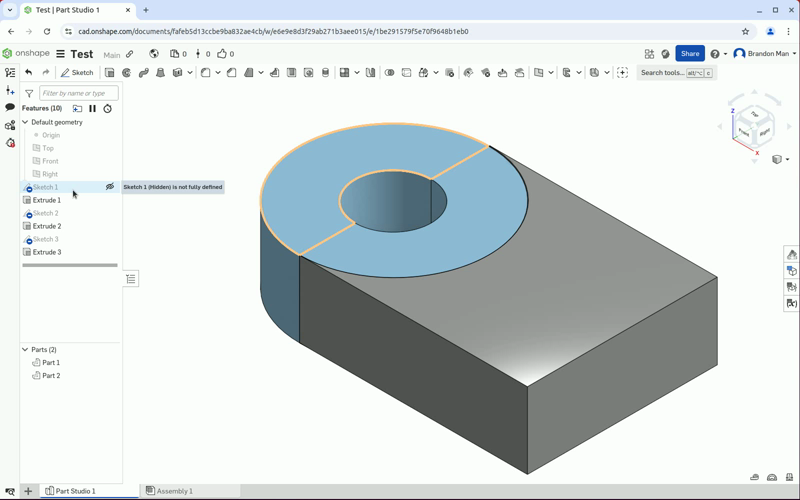
click(73, 189)